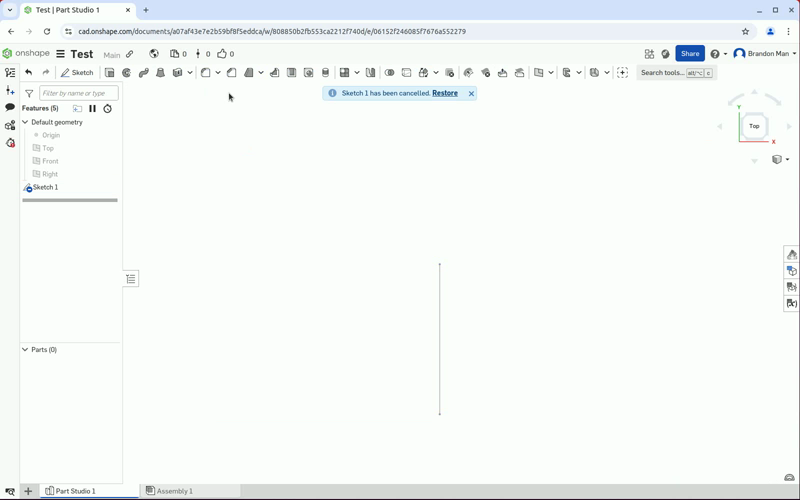
key(shift+h)
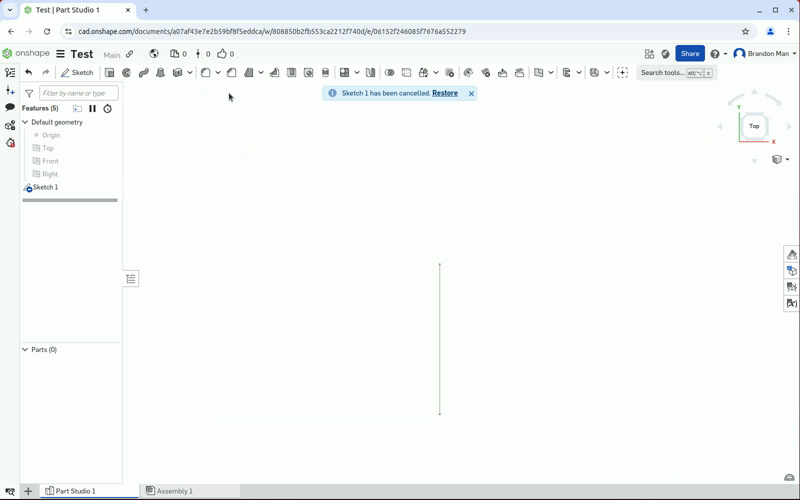
key(shift+s)
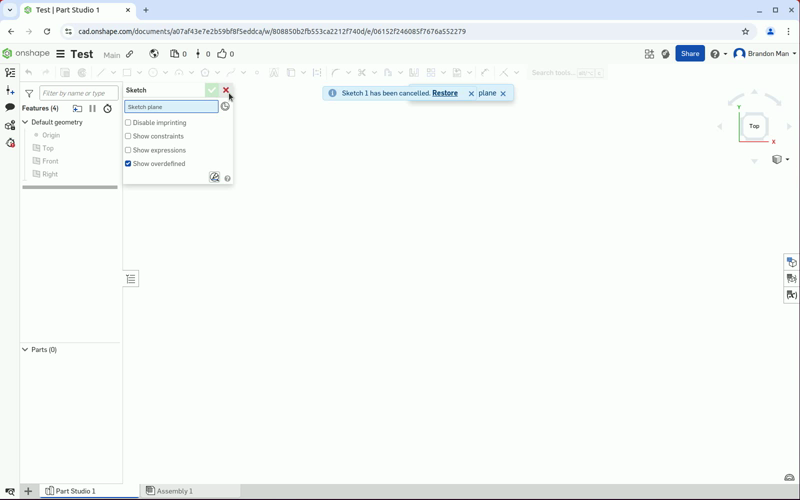
mouse_move(73, 150)
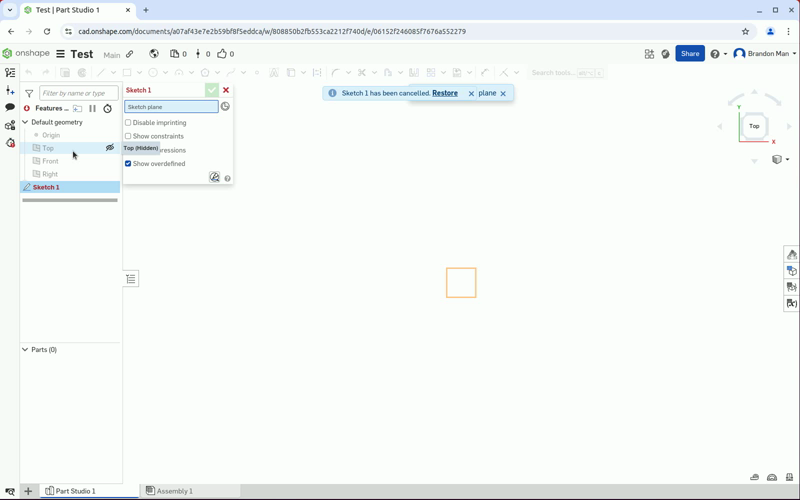
click(73, 150)
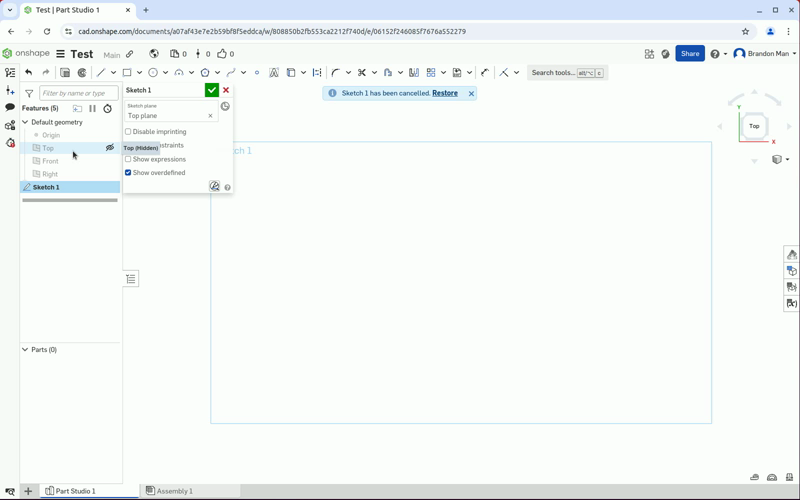
mouse_move(73, 352)
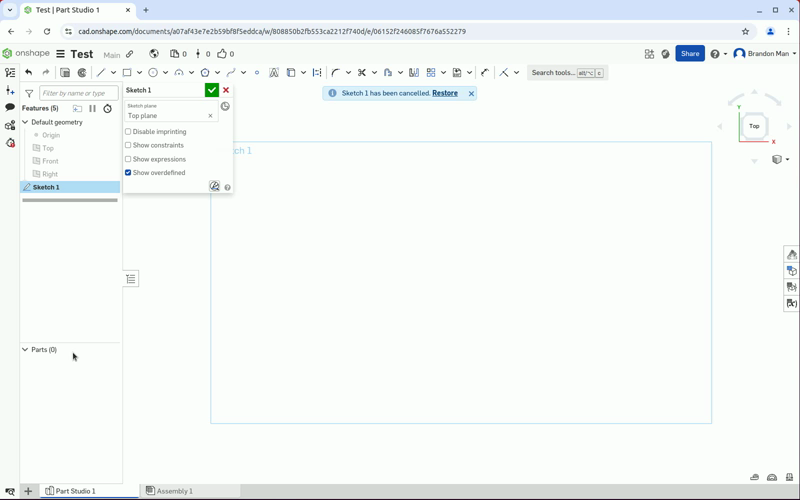
key(y)
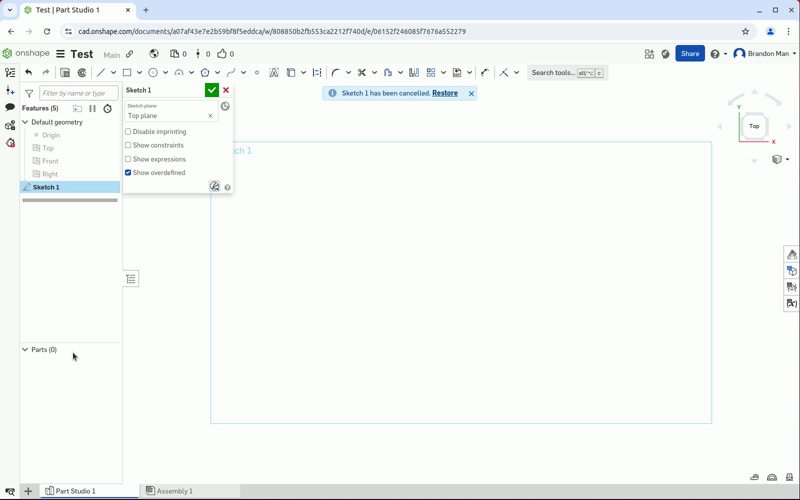
key(l)
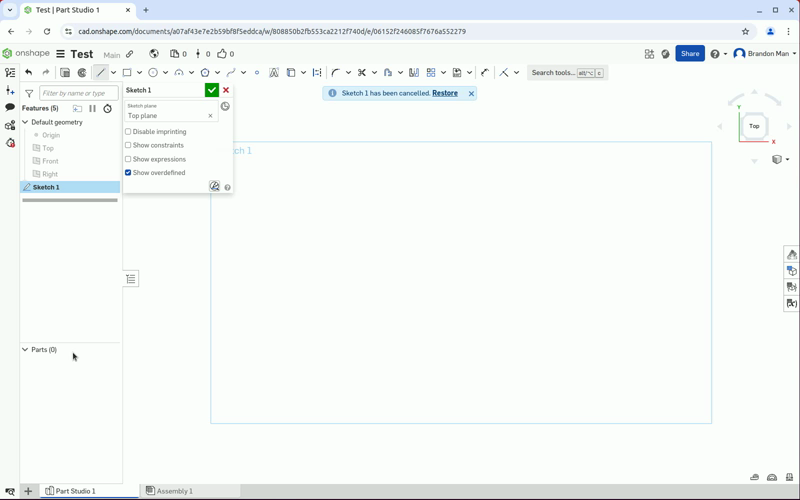
key_down(shift)
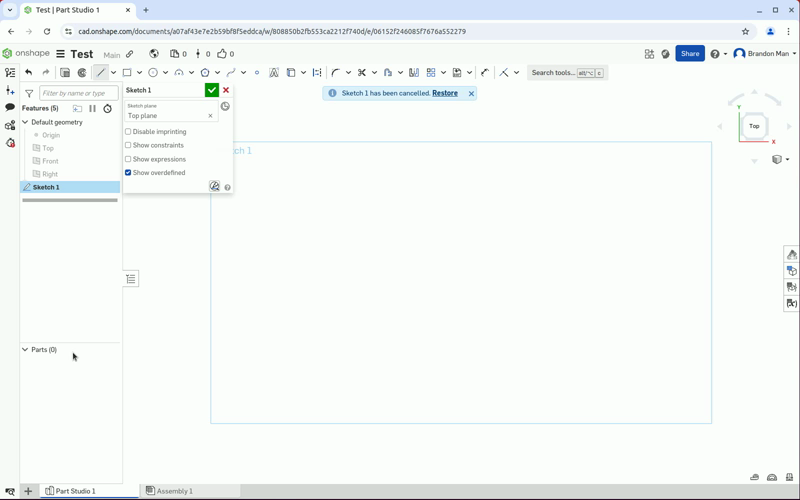
mouse_move(348, 340)
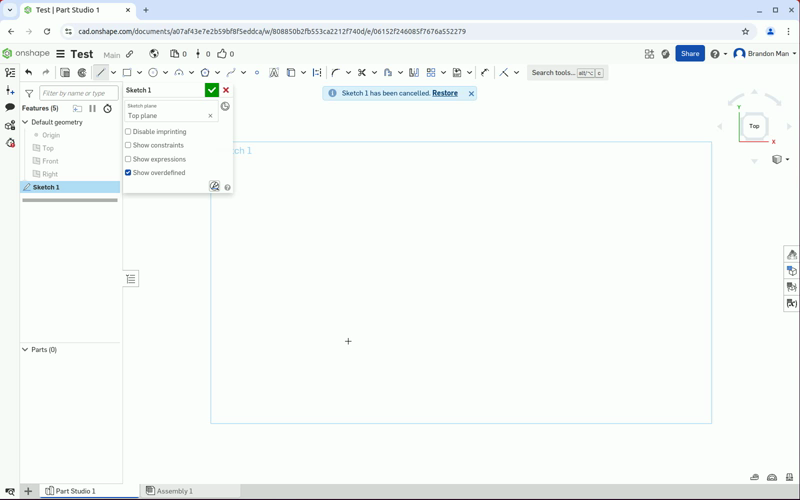
click(348, 340)
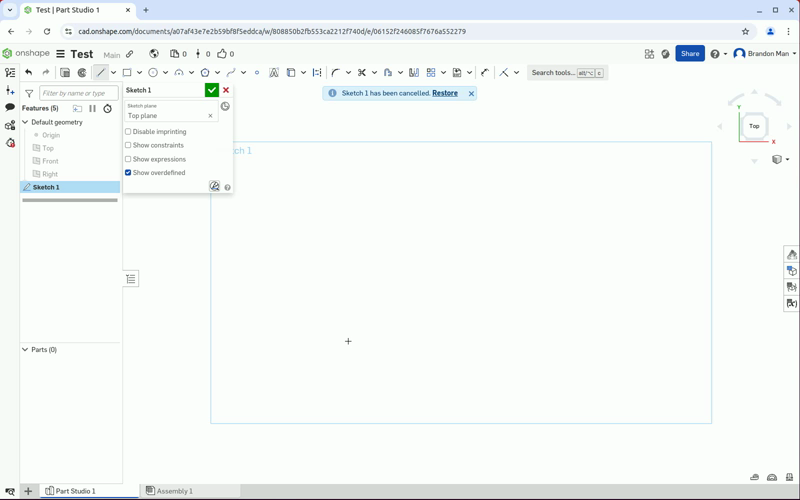
key_up(shift)
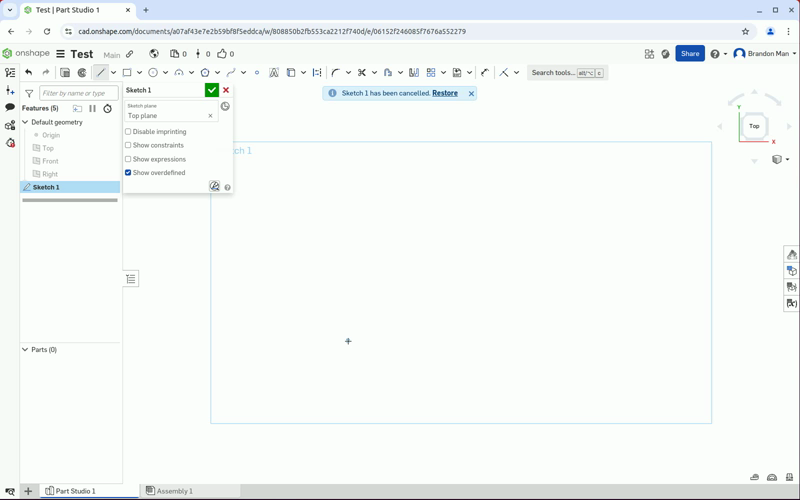
key_down(shift)
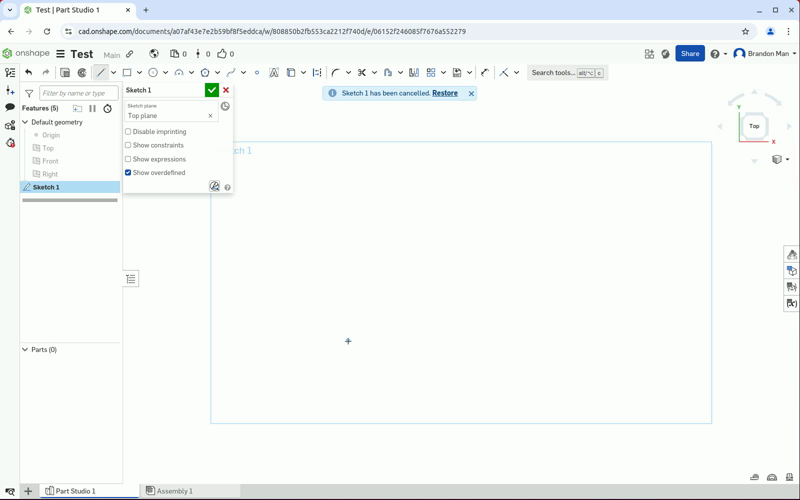
mouse_move(572, 340)
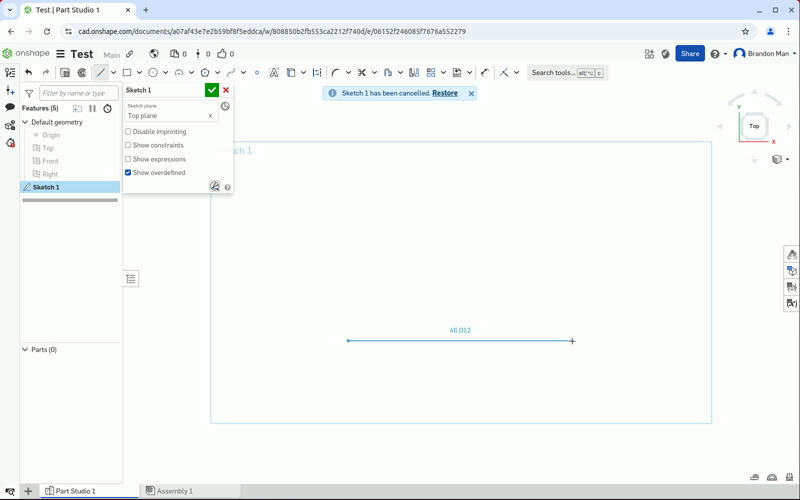
click(572, 340)
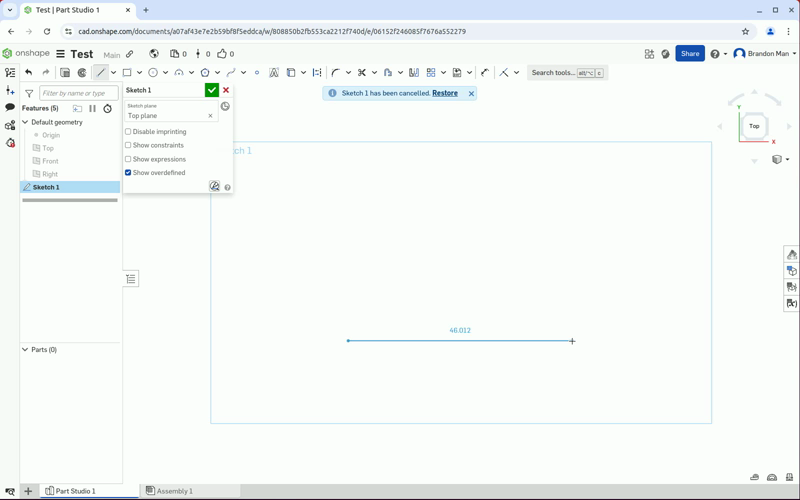
key_up(shift)
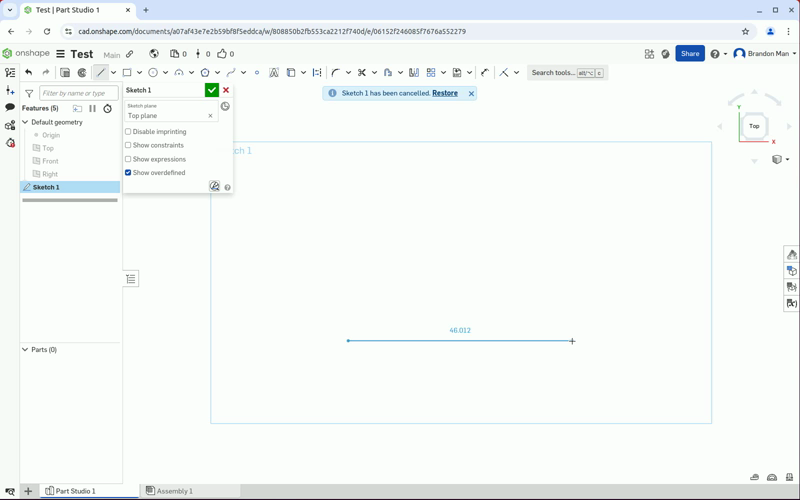
key_down(shift)
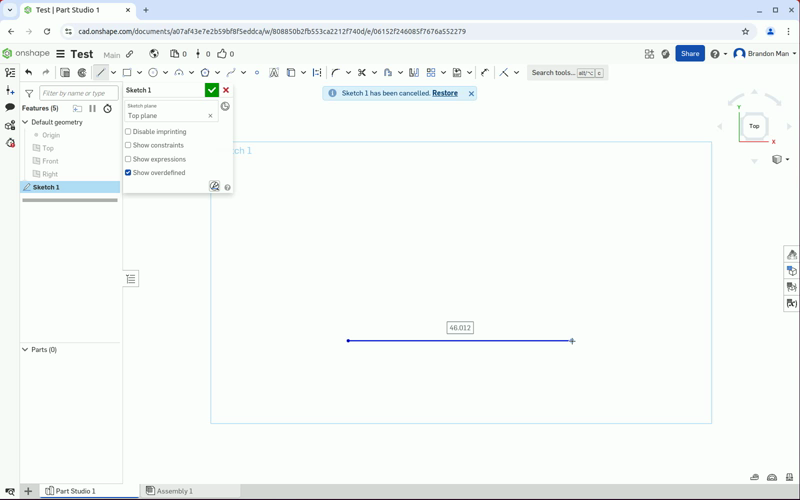
mouse_move(572, 255)
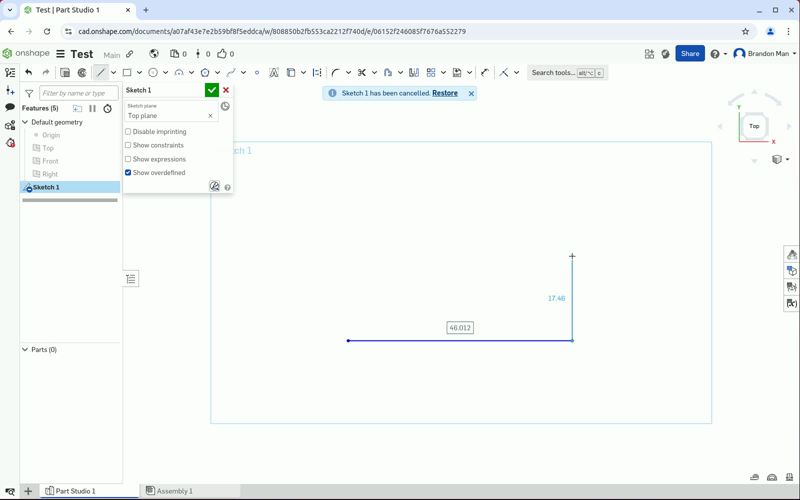
click(572, 255)
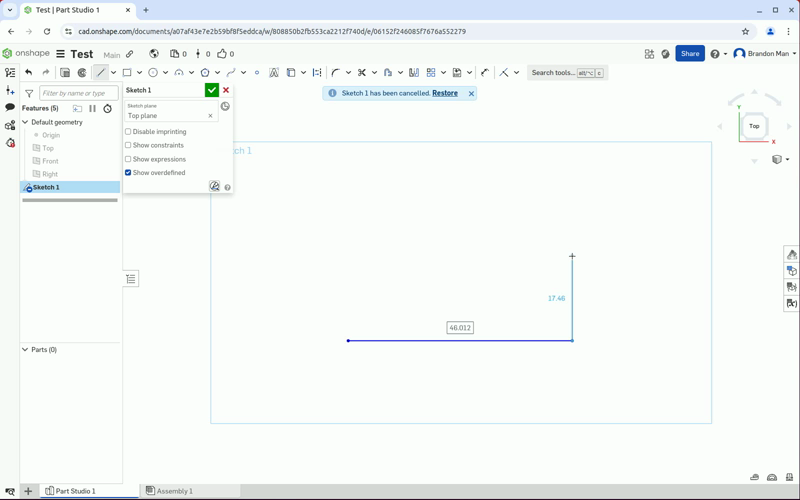
key_up(shift)
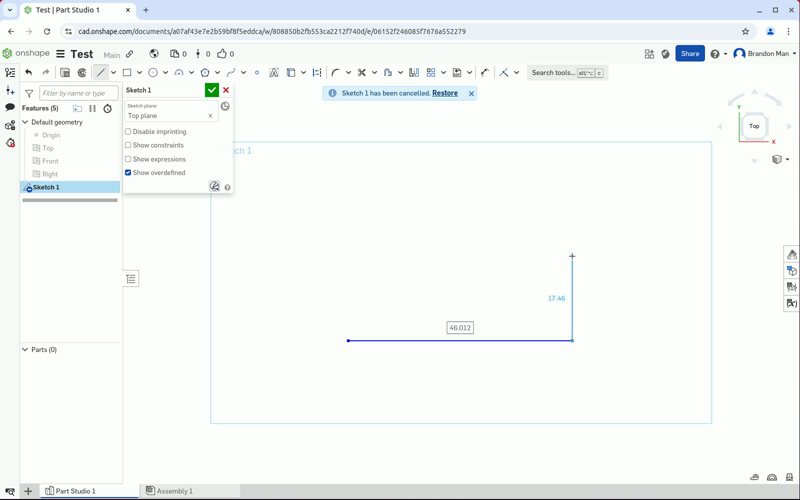
key_down(shift)
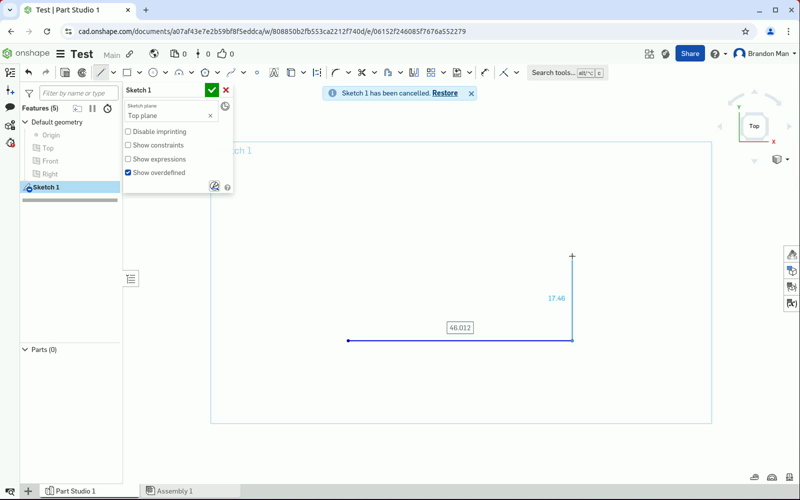
mouse_move(589, 255)
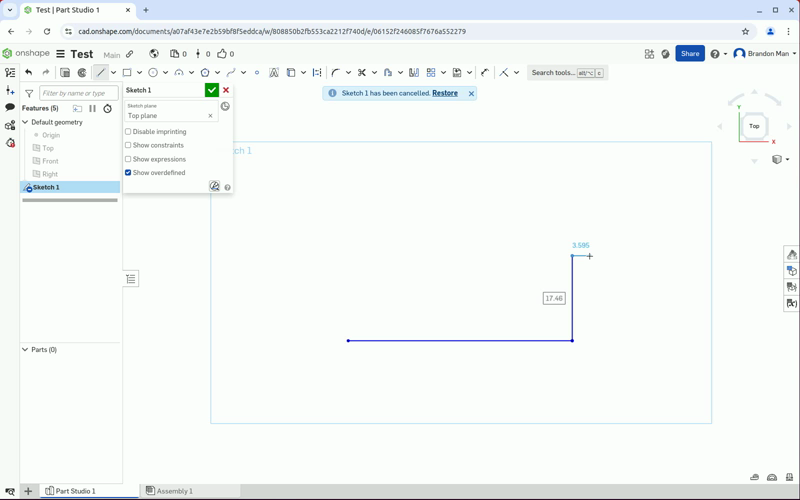
mouse_move(534, 255)
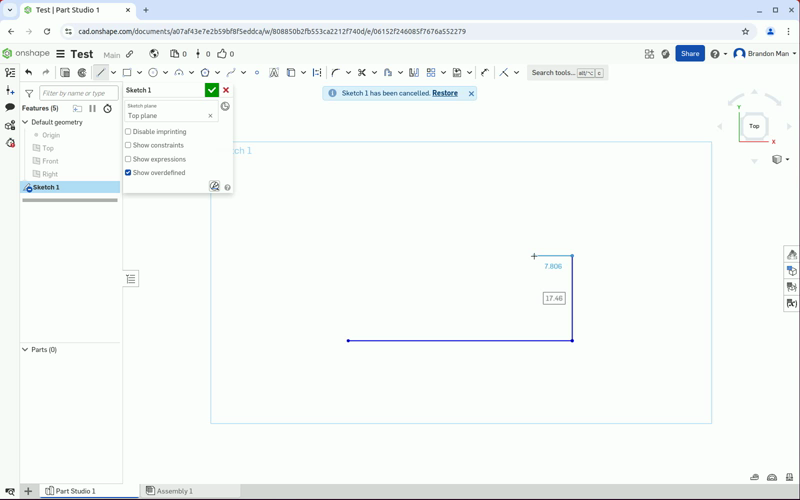
click(534, 255)
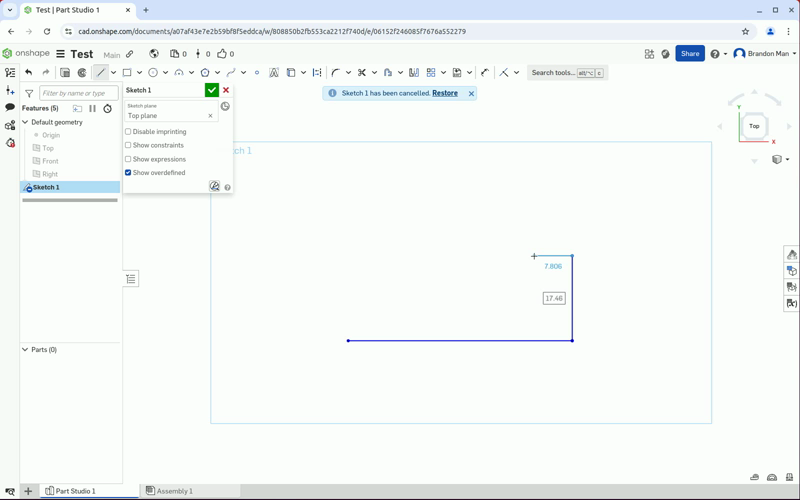
key_up(shift)
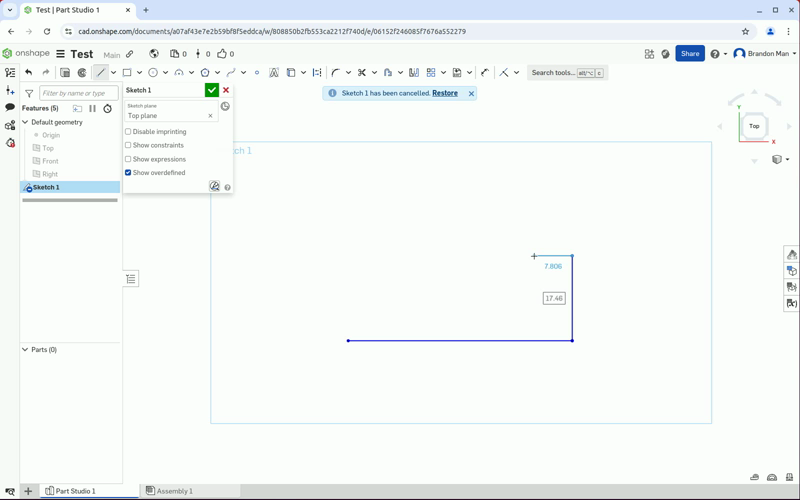
key_down(shift)
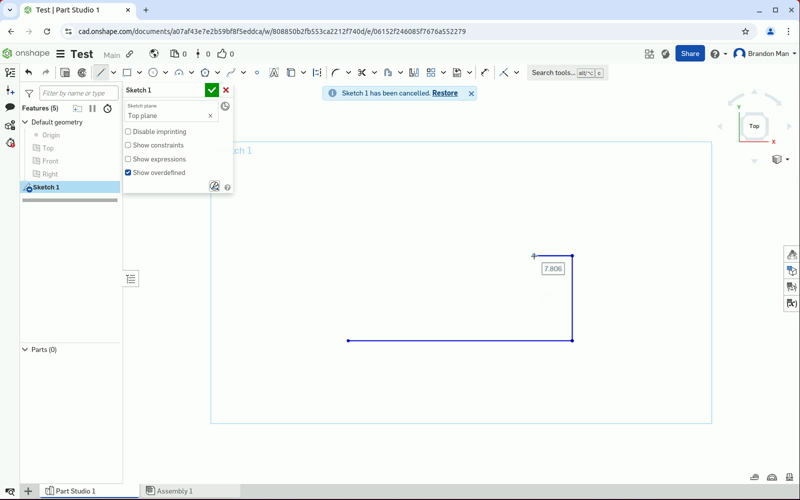
mouse_move(461, 255)
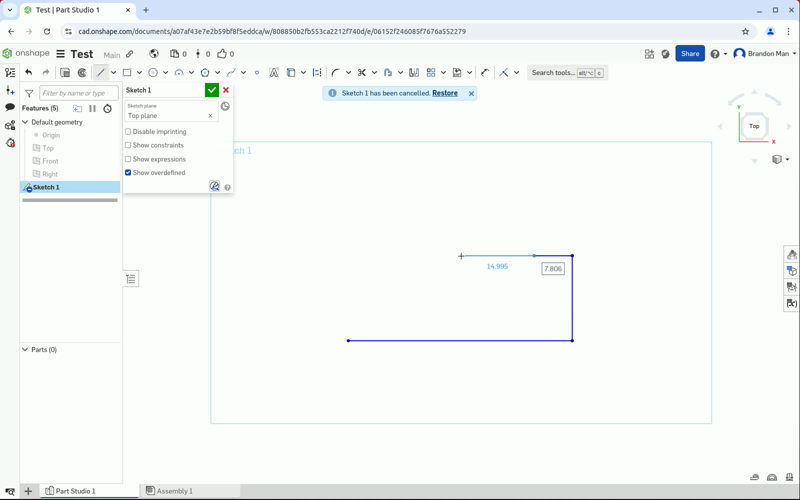
click(461, 255)
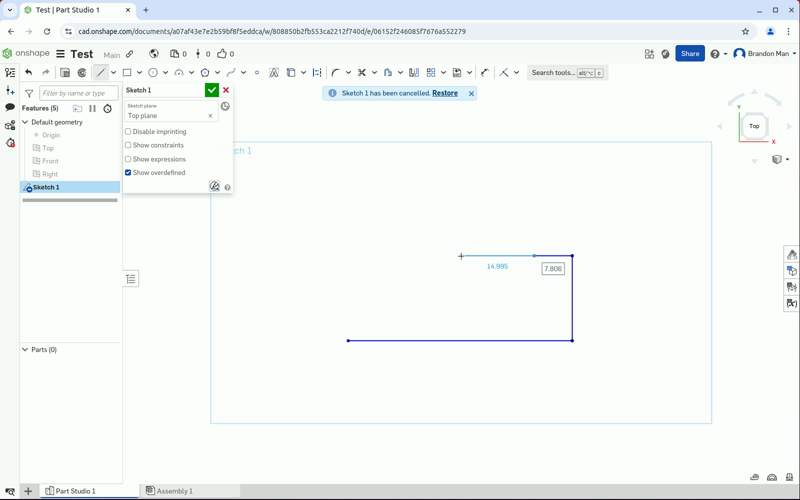
key_up(shift)
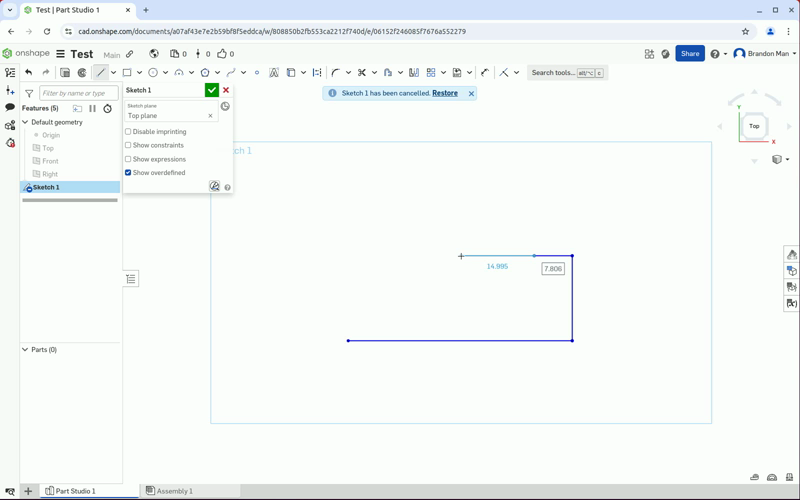
key_down(shift)
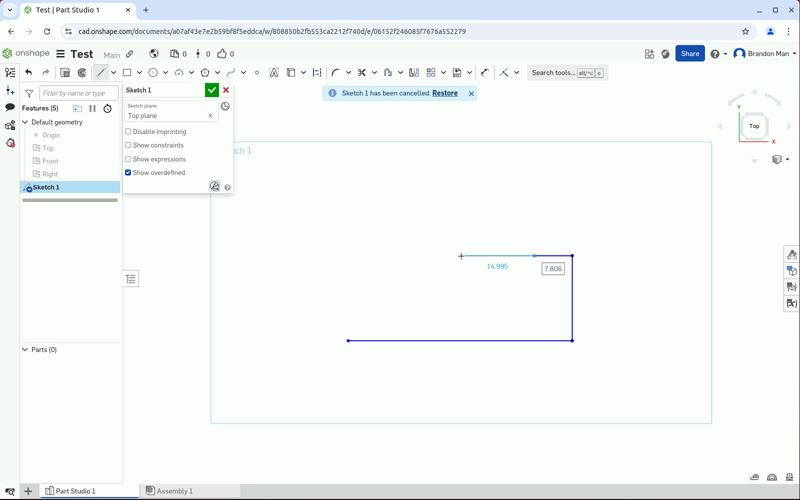
mouse_move(386, 255)
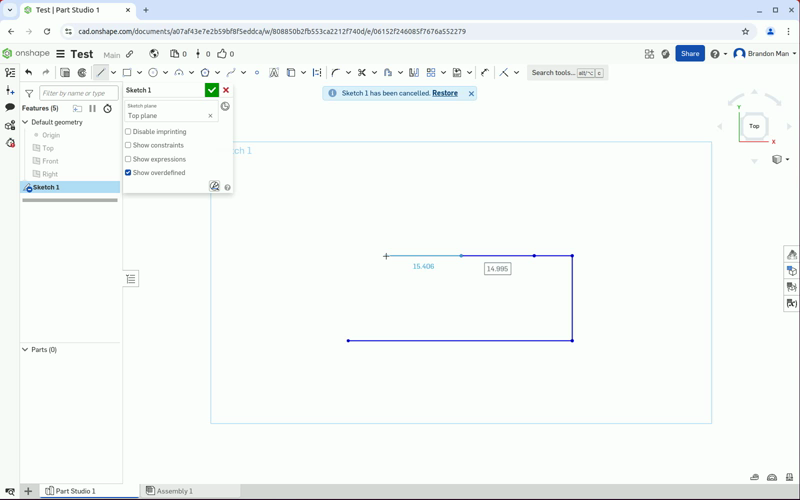
click(386, 255)
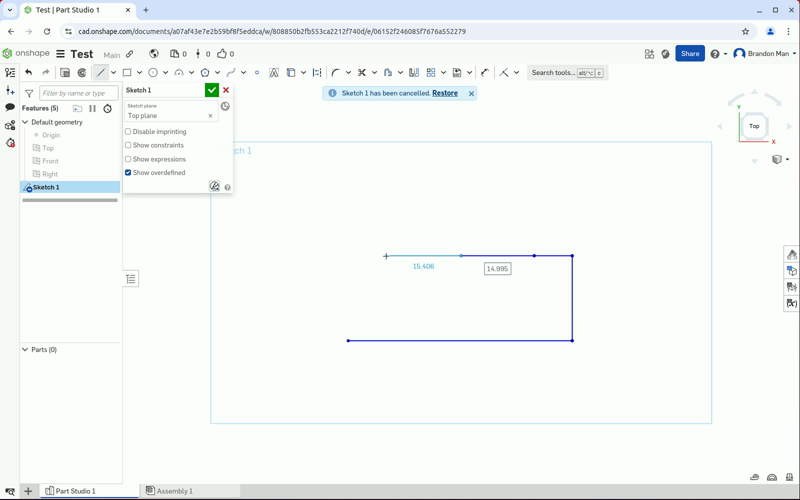
key_up(shift)
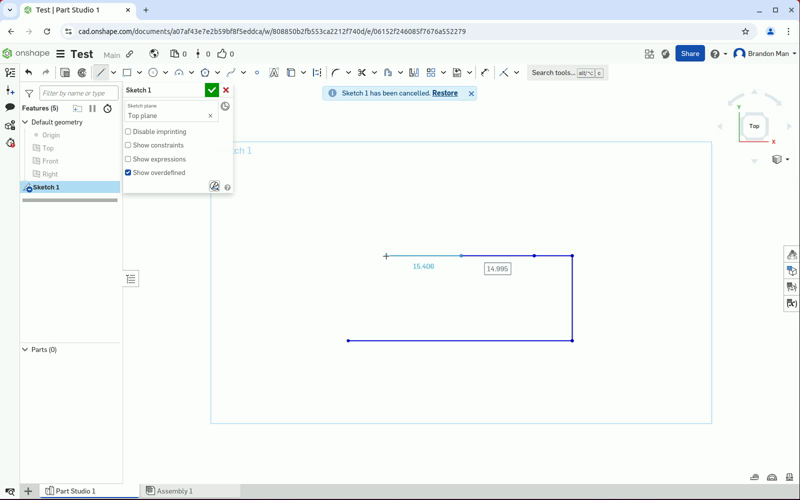
key_down(shift)
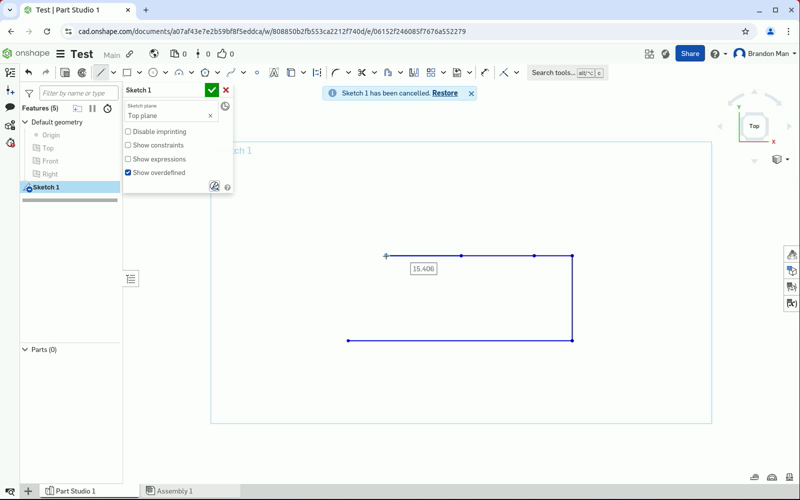
mouse_move(416, 255)
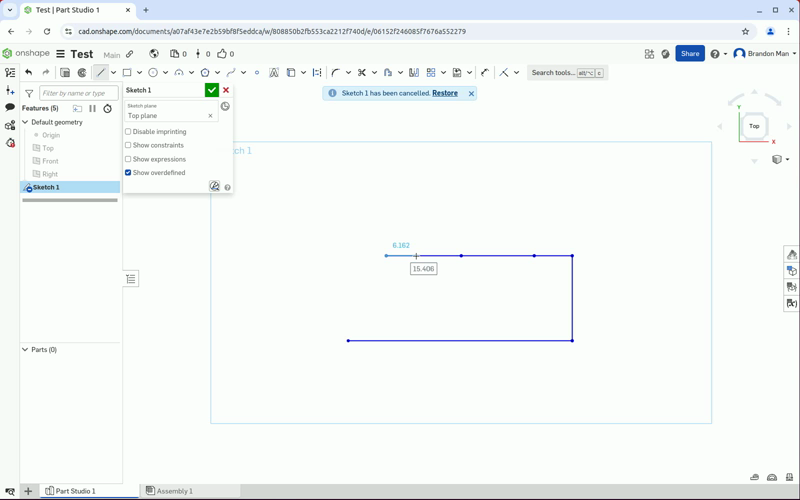
mouse_move(348, 255)
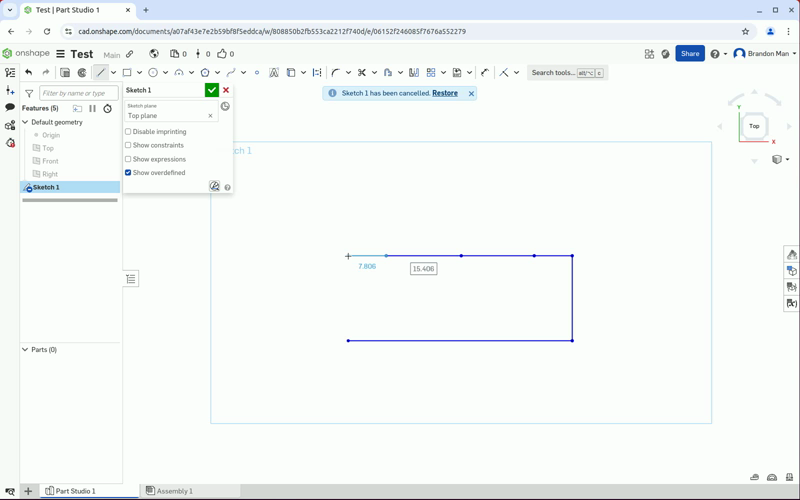
click(348, 255)
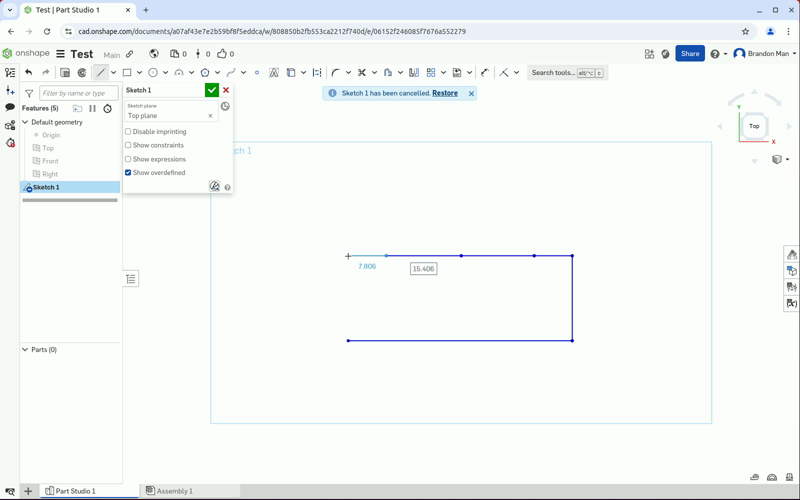
key_up(shift)
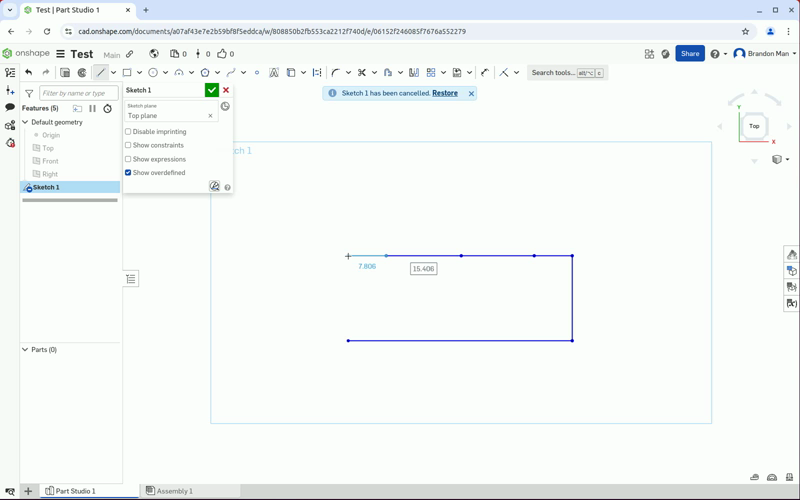
key_down(shift)
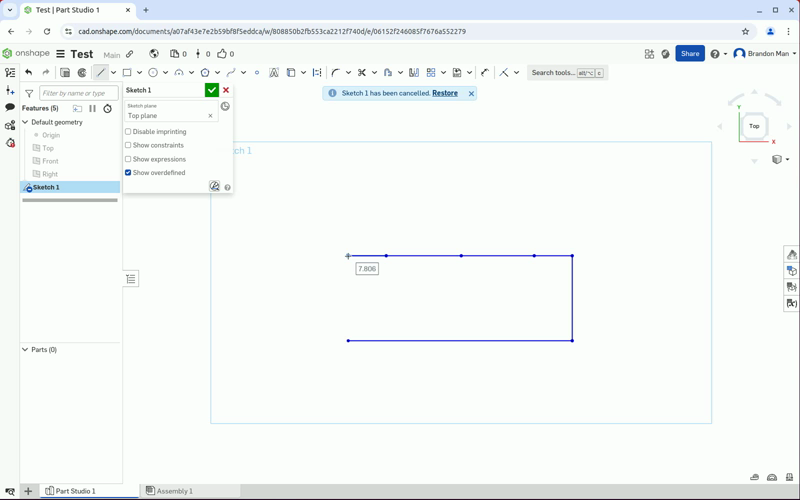
mouse_move(348, 340)
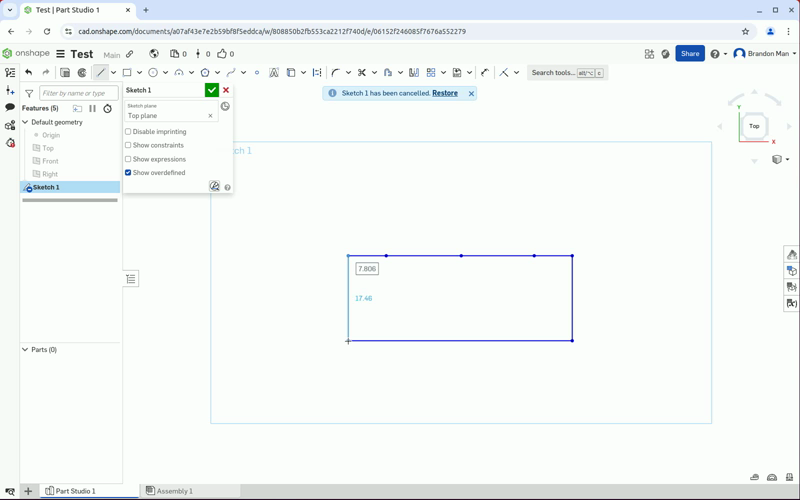
key_up(shift)
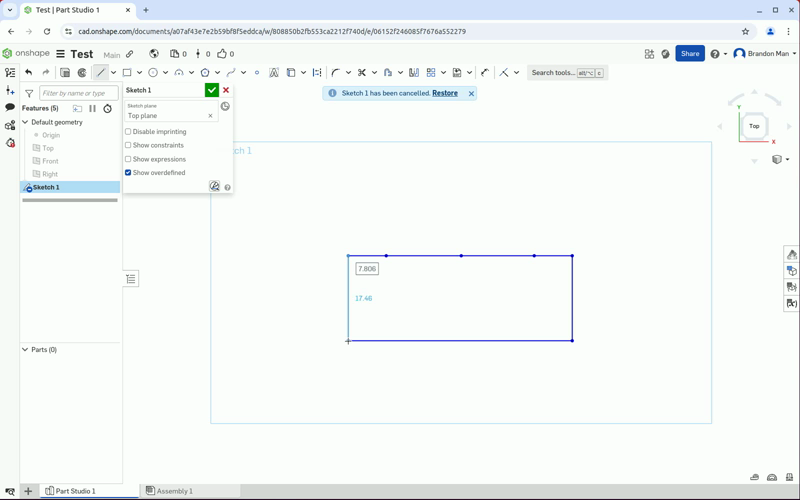
click(348, 340)
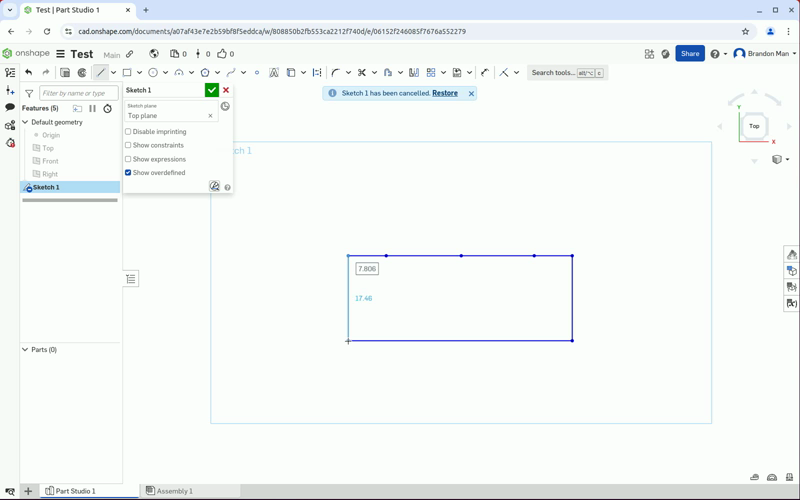
key(esc)
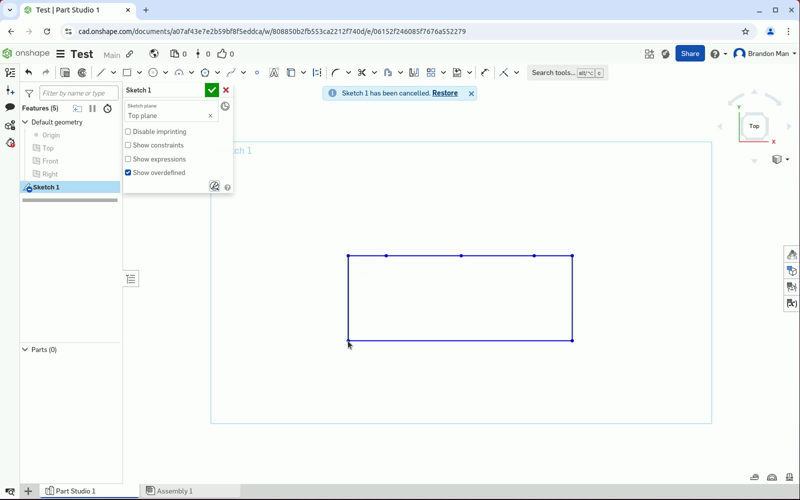
key(c)
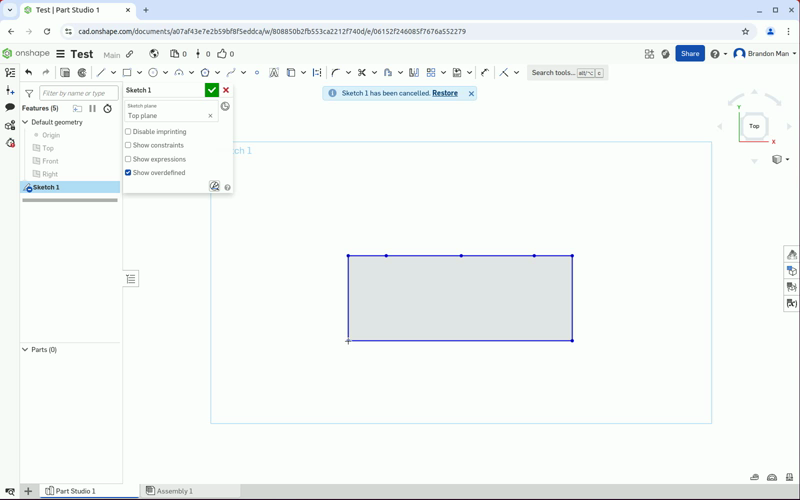
key_down(shift)
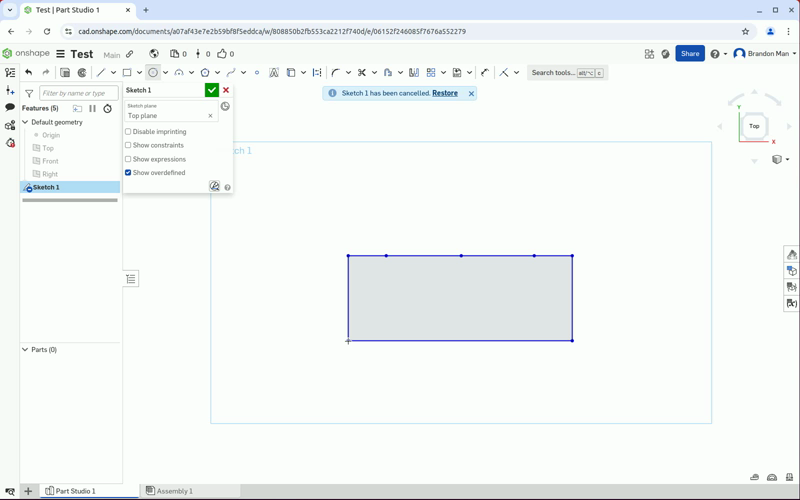
mouse_move(461, 297)
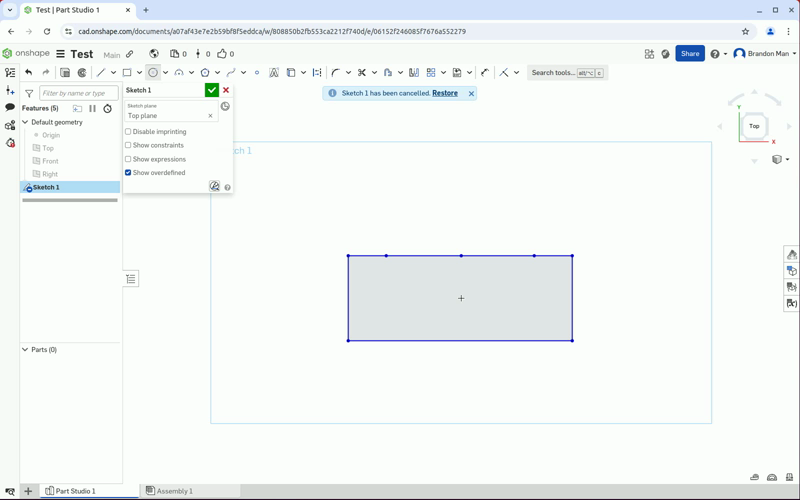
click(461, 297)
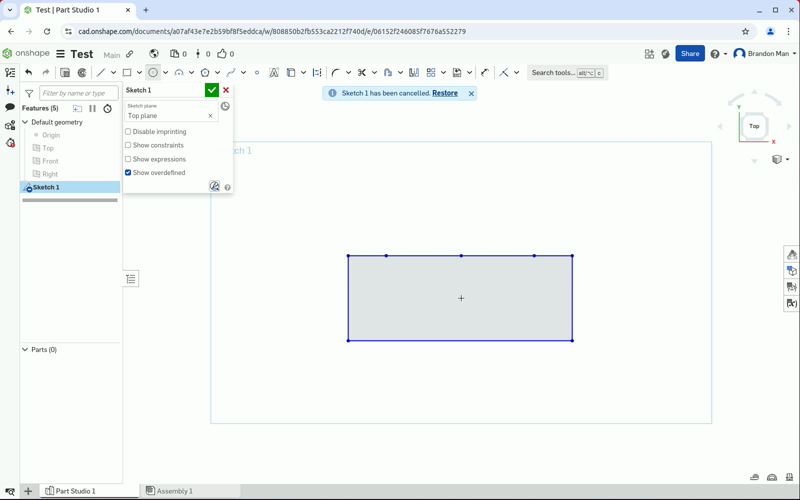
key_up(shift)
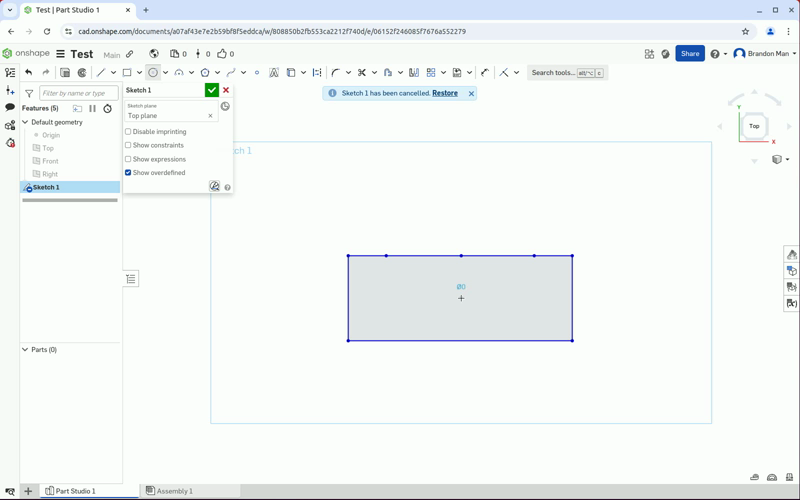
mouse_move(485, 297)
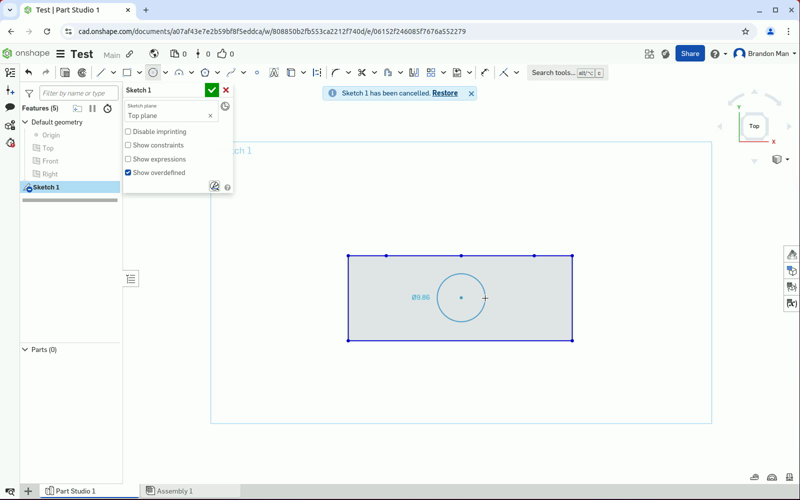
click(485, 297)
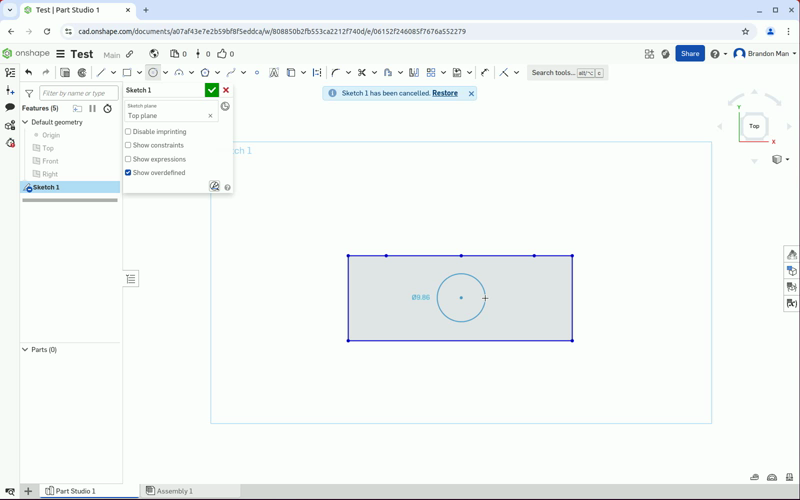
key(esc)
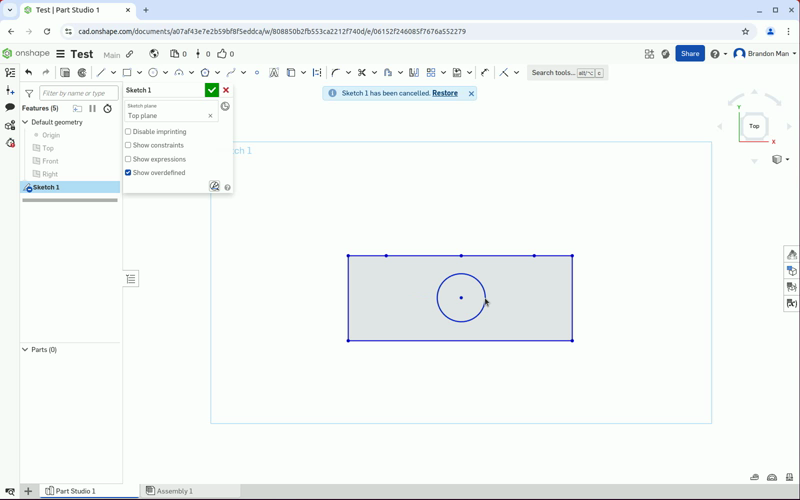
mouse_move(556, 301)
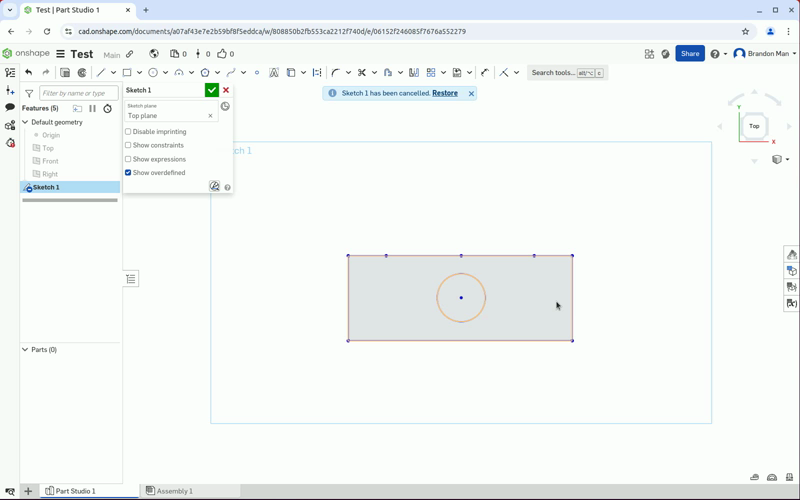
click(556, 301)
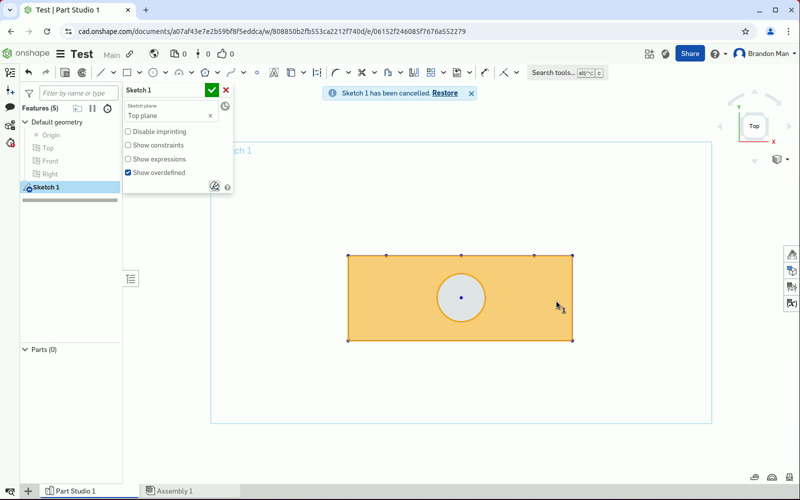
mouse_move(73, 352)
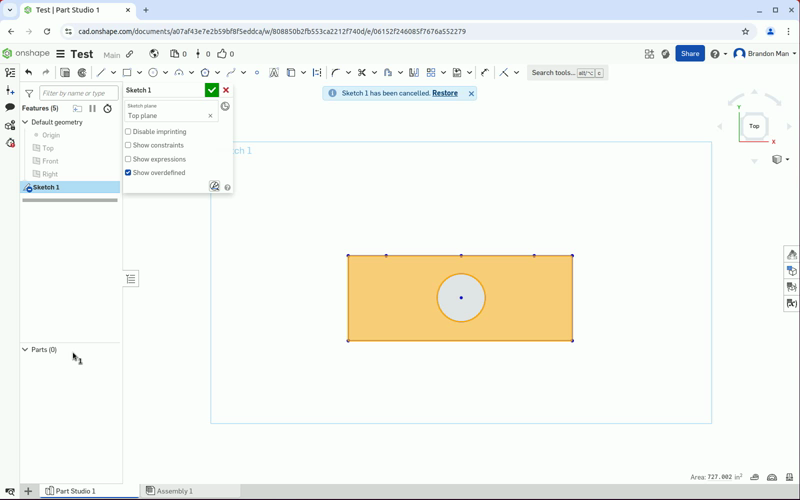
key(shift+y)
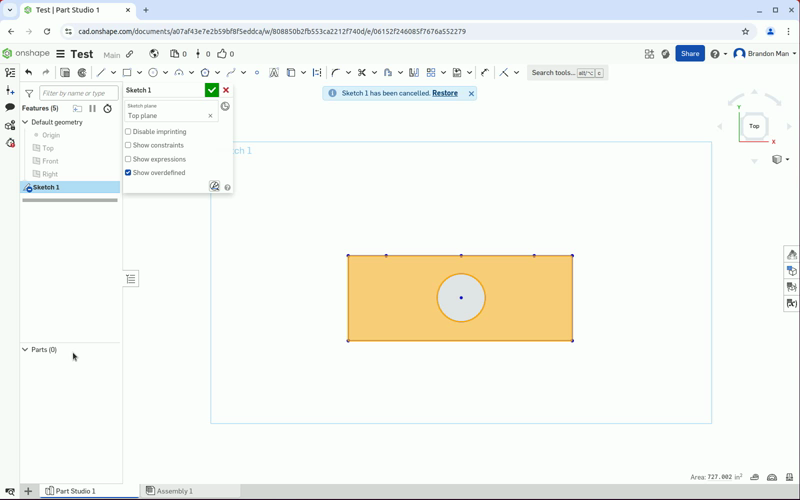
key(shift+e)
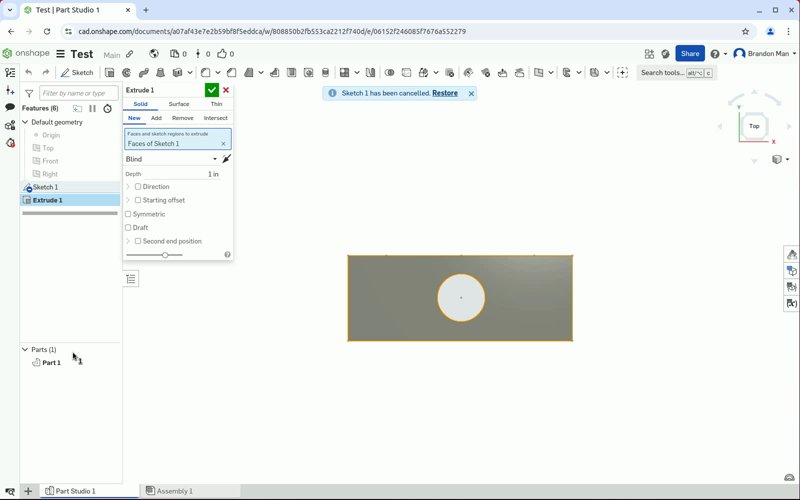
mouse_move(143, 106)
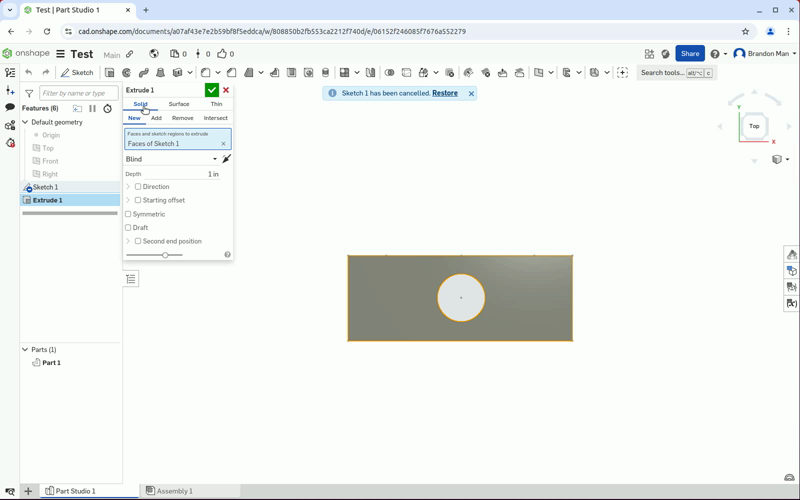
click(143, 106)
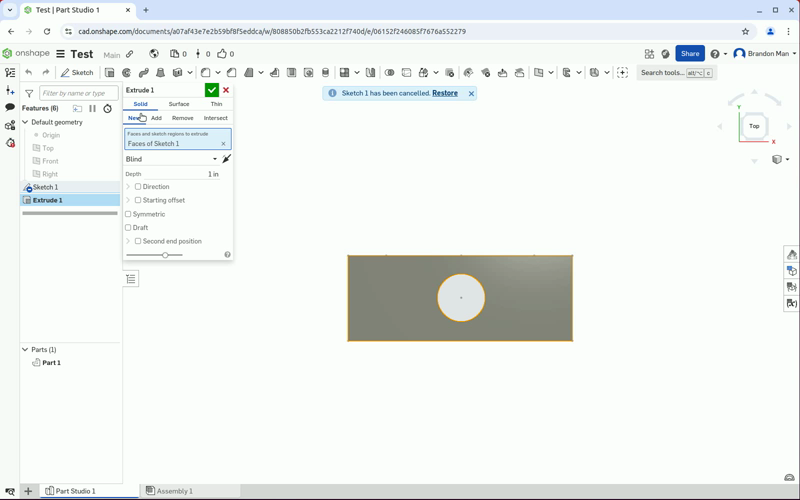
mouse_move(137, 120)
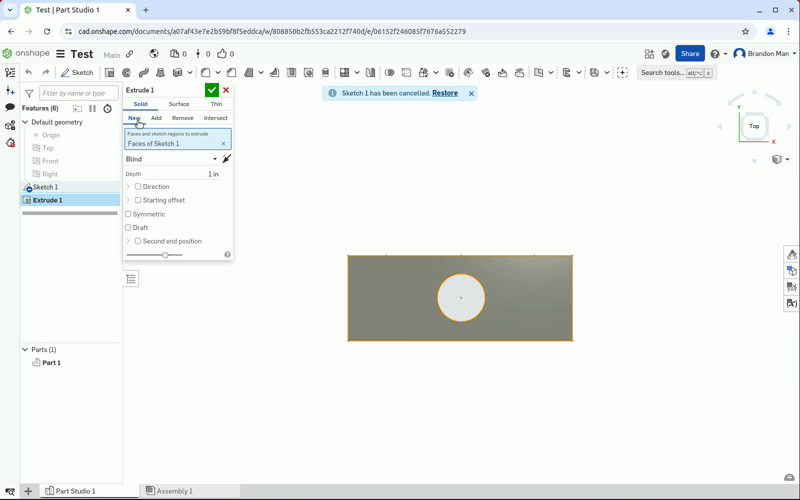
click(137, 120)
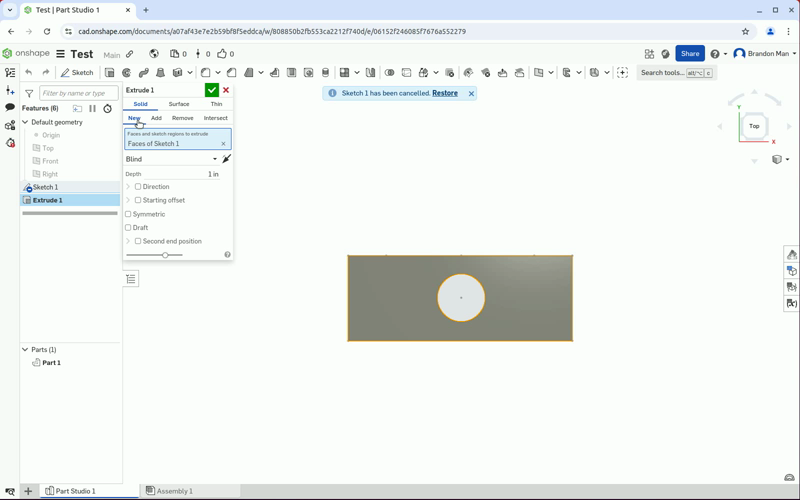
key(tab, 4)
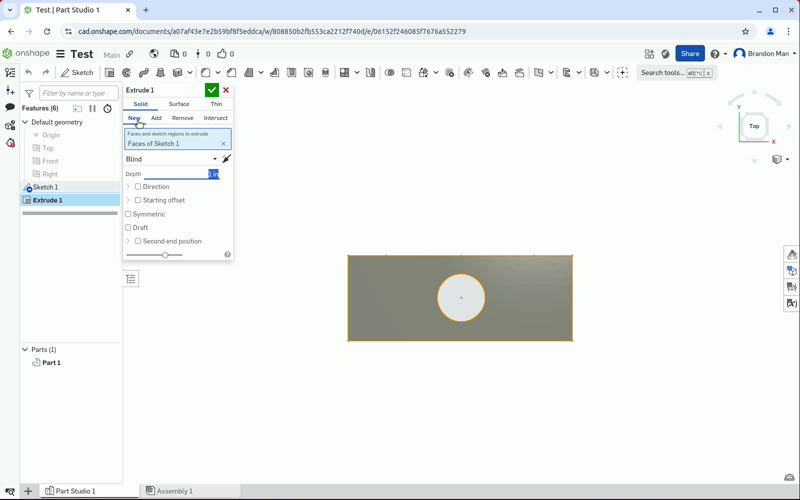
text(10.351)
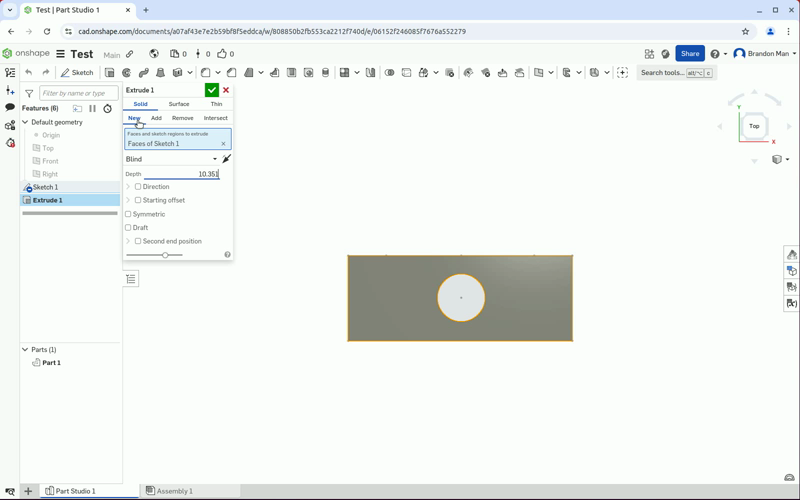
key(enter)
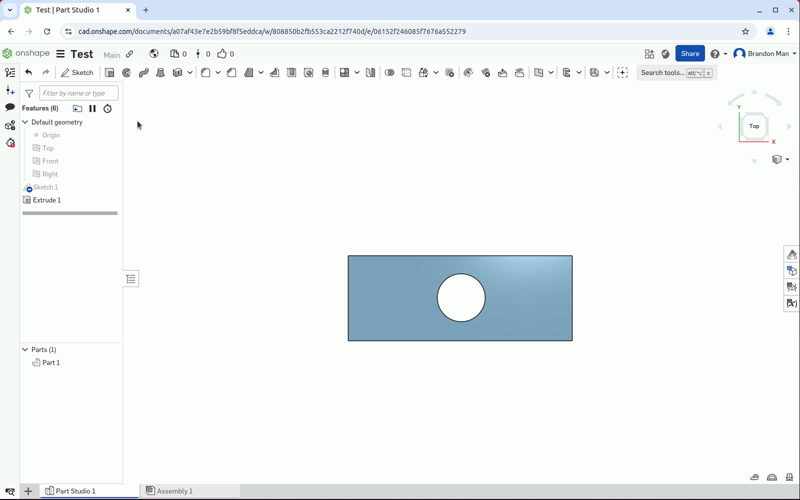
key(shift+h)
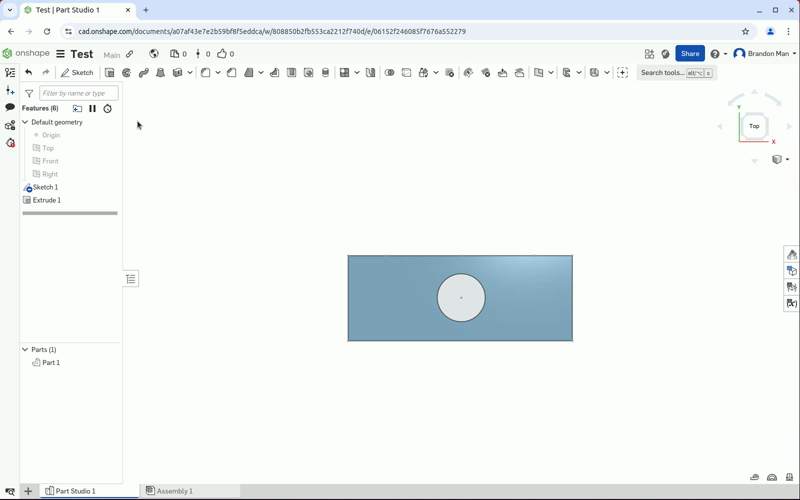
key(shift+h)
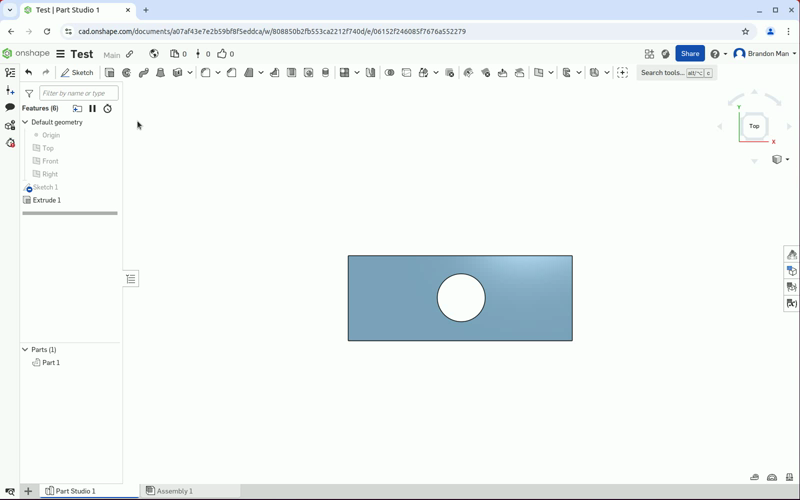
mouse_move(73, 189)
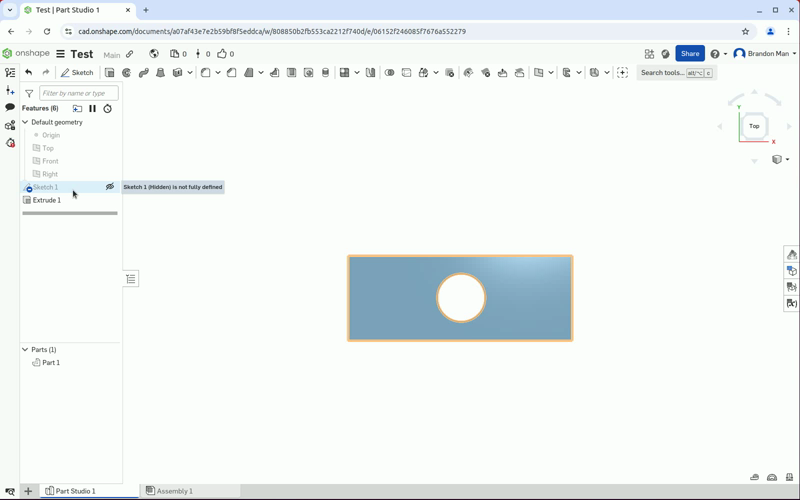
click(73, 189)
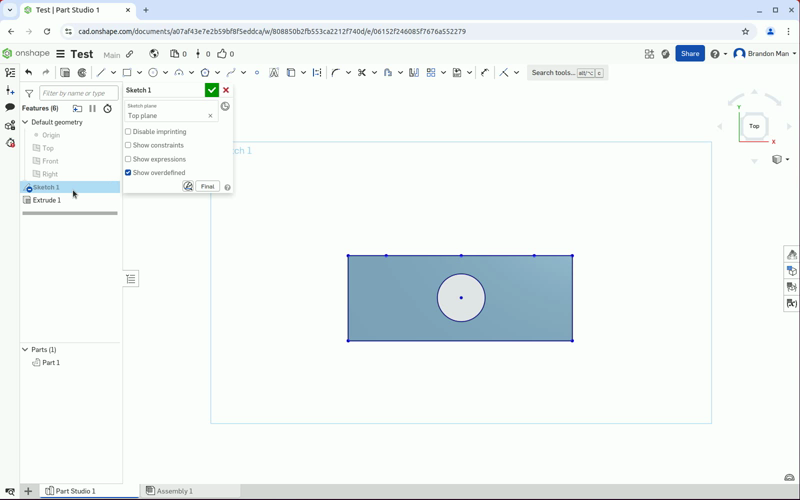
mouse_move(229, 92)
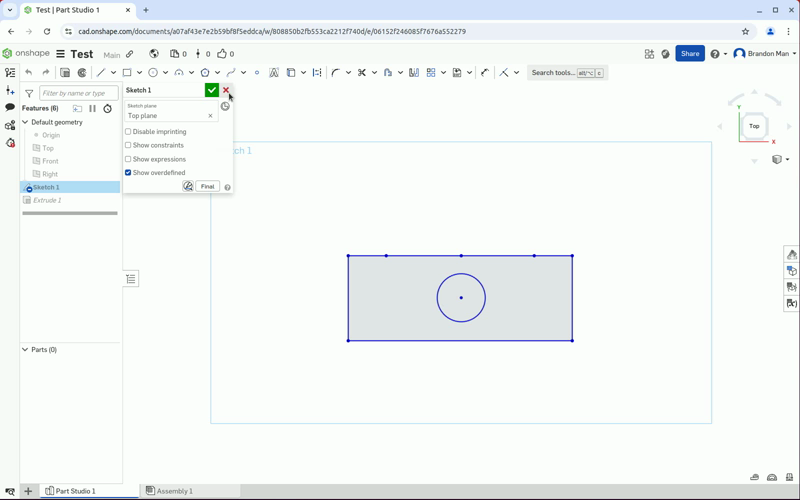
click(229, 92)
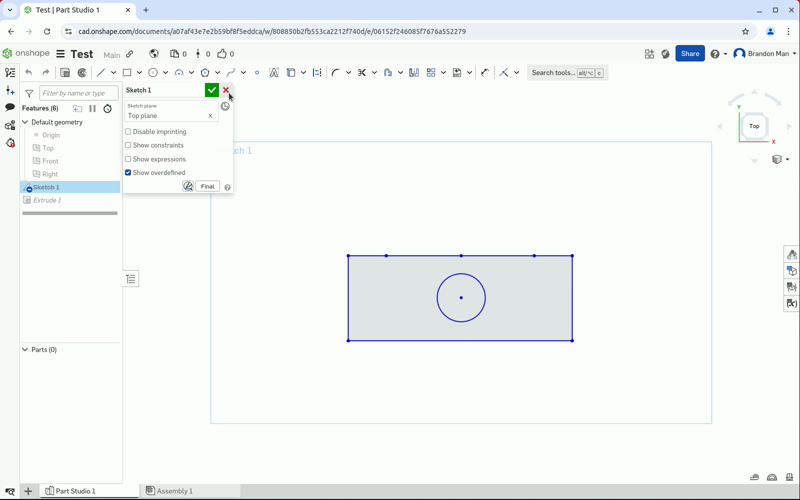
key(shift+s)
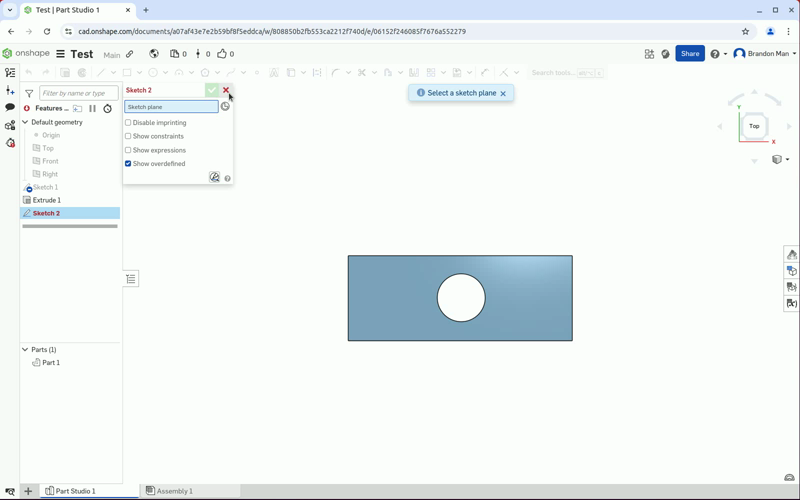
mouse_move(73, 150)
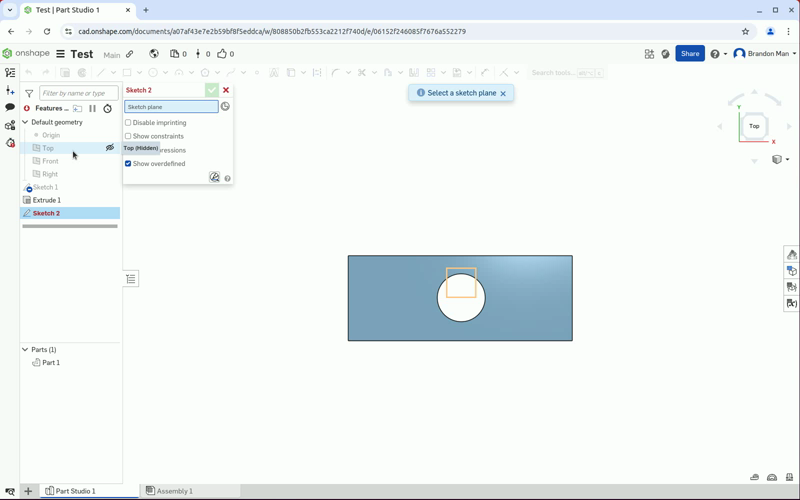
click(73, 150)
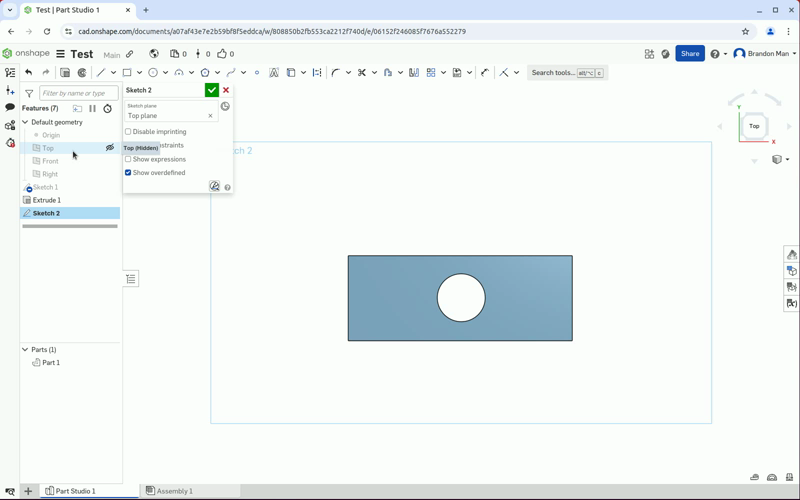
mouse_move(73, 352)
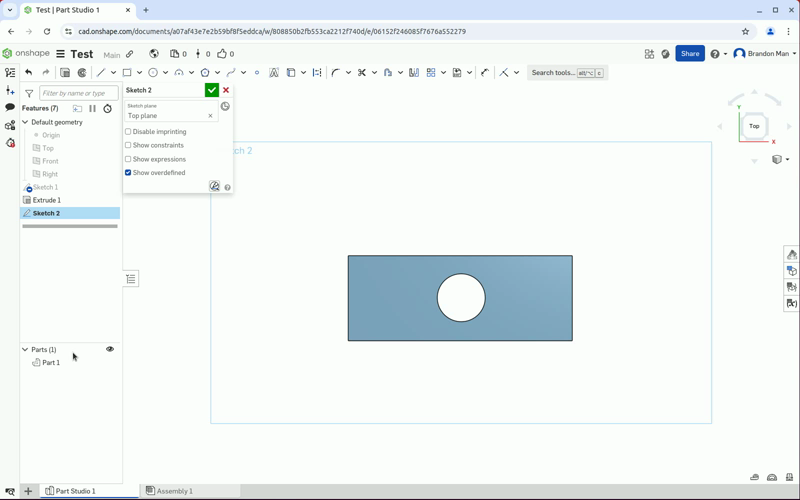
key(y)
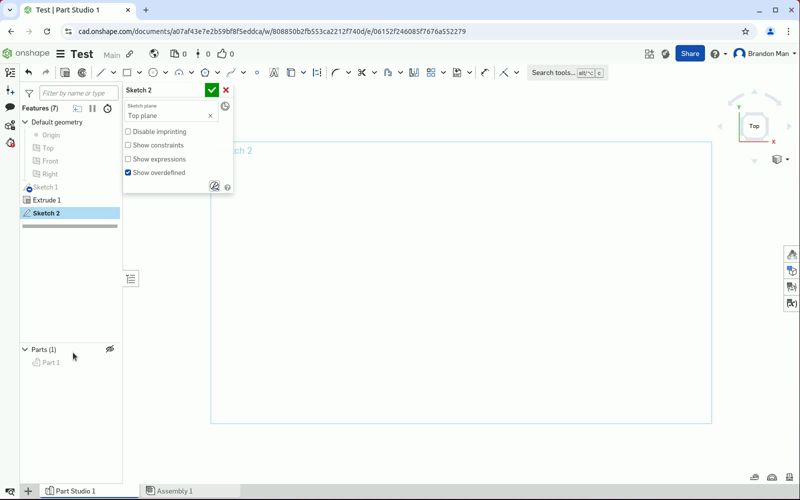
key(l)
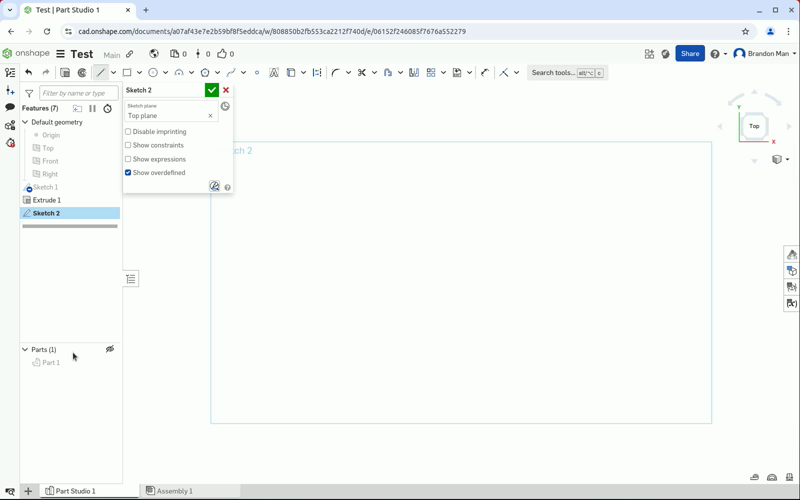
key_down(shift)
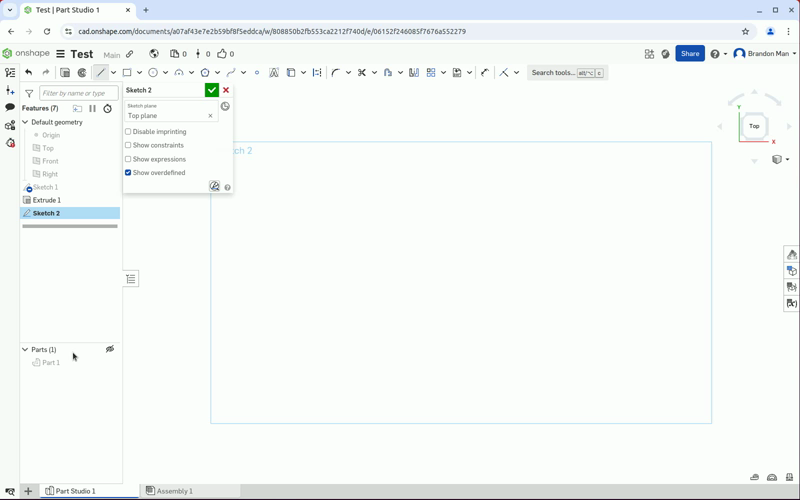
mouse_move(348, 255)
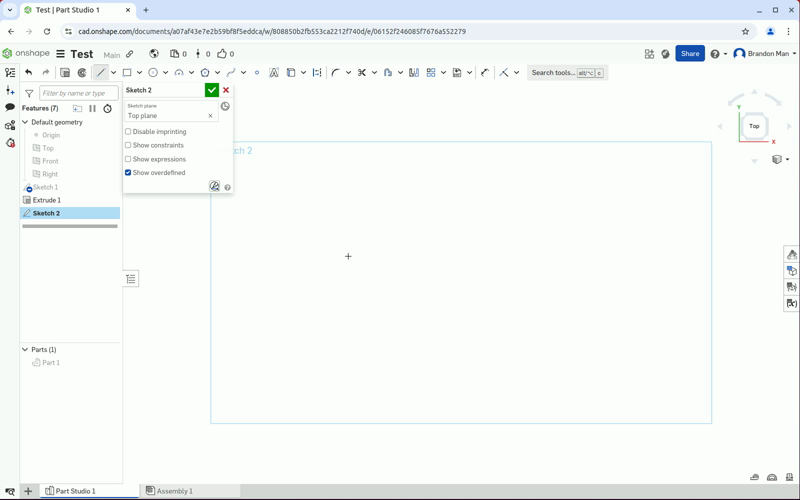
click(348, 255)
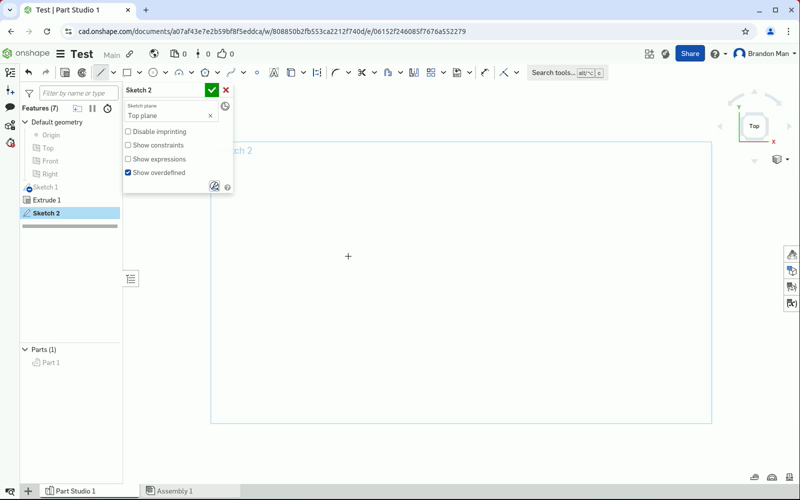
key_up(shift)
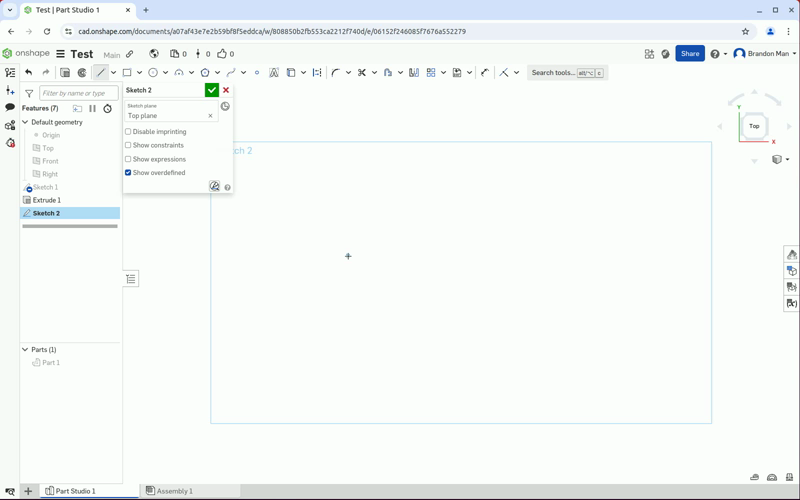
key_down(shift)
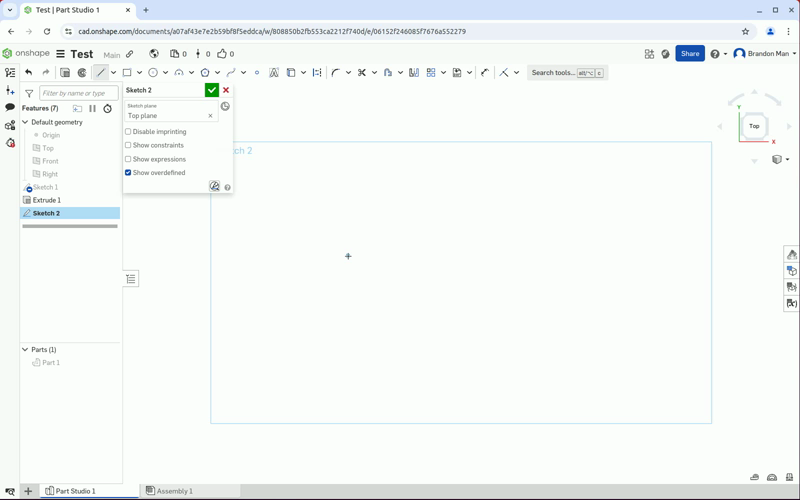
mouse_move(378, 255)
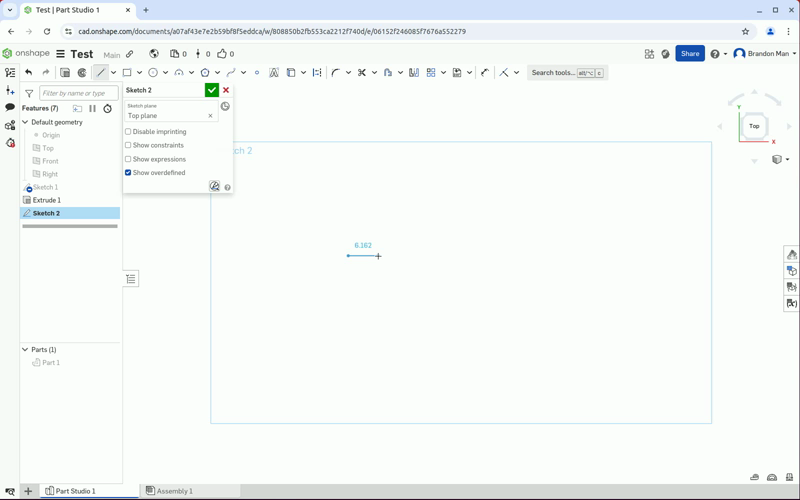
mouse_move(386, 255)
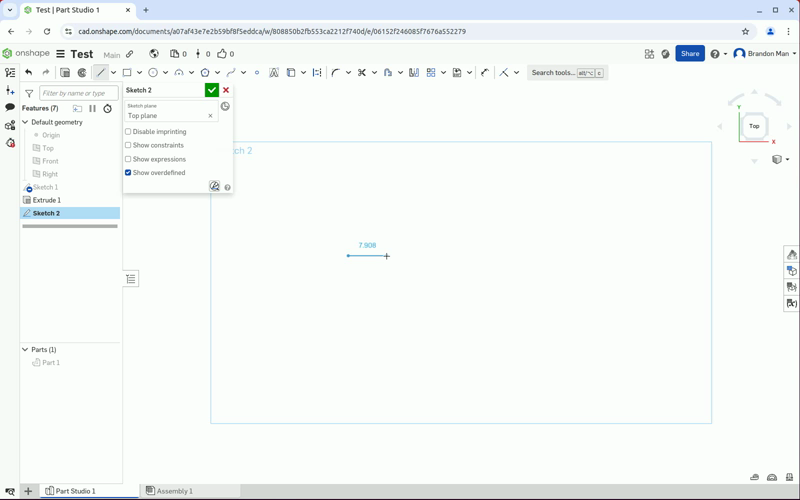
click(386, 255)
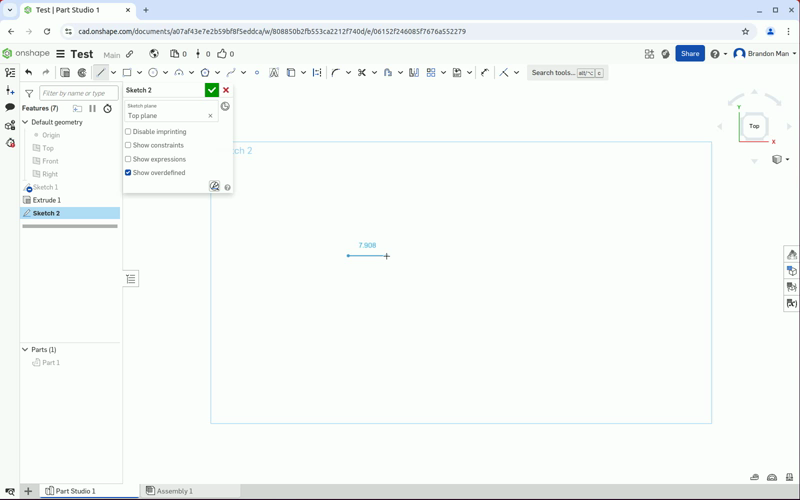
key_up(shift)
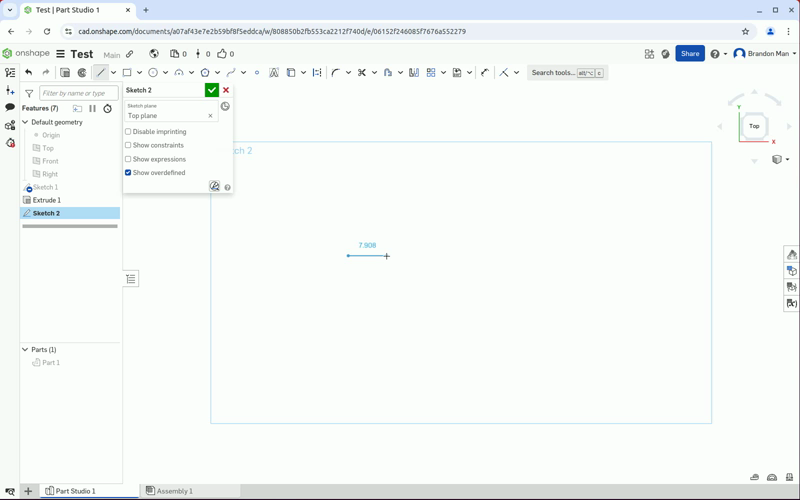
key_down(shift)
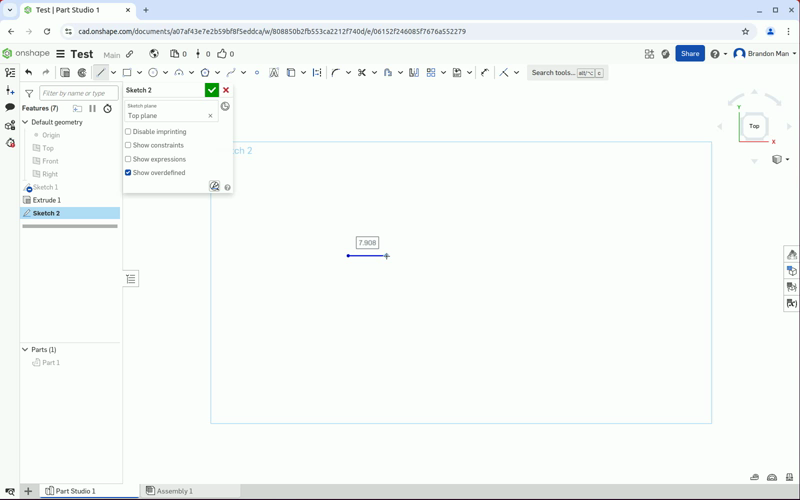
mouse_move(416, 255)
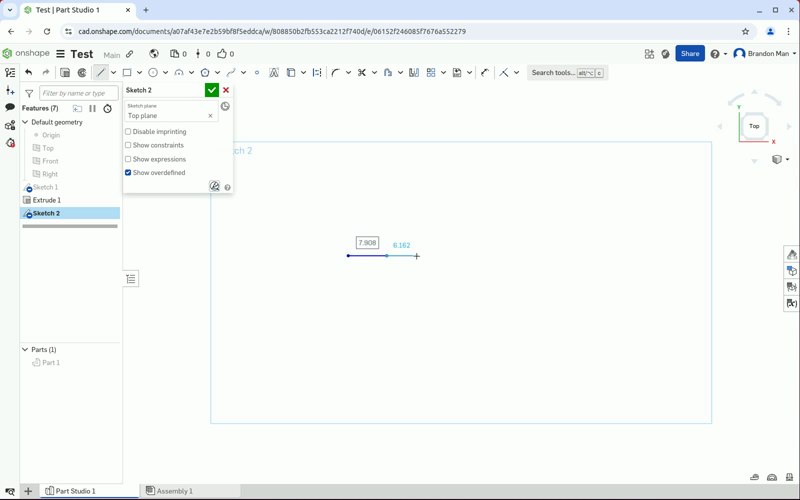
mouse_move(386, 224)
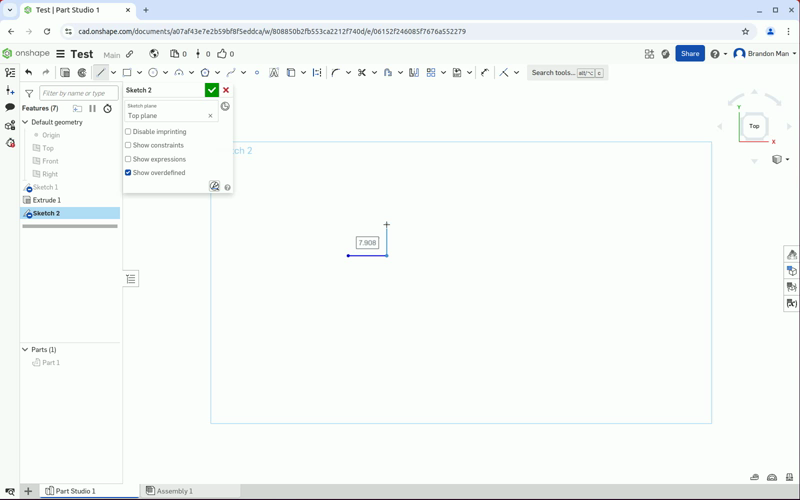
click(386, 224)
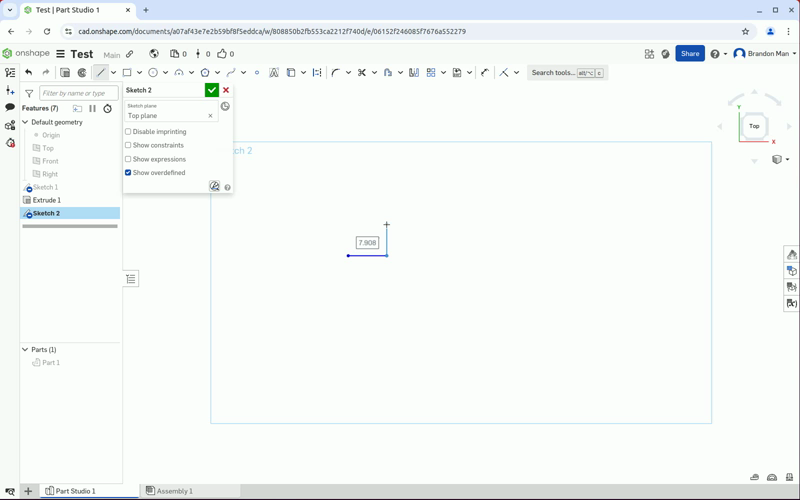
key_up(shift)
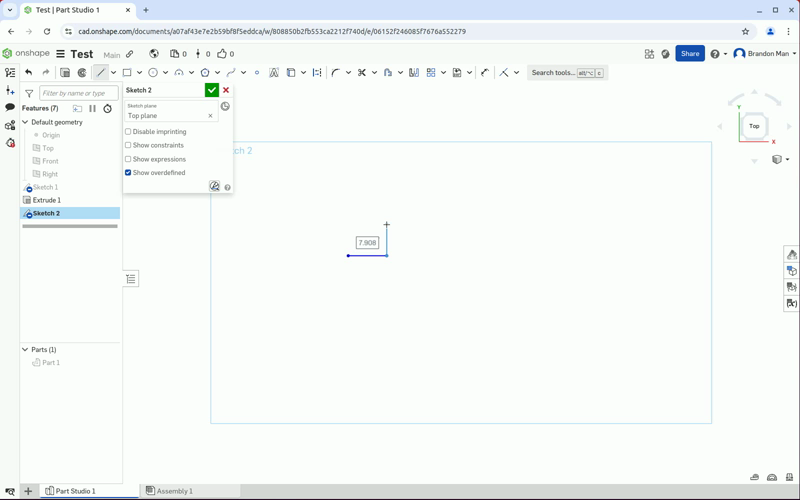
key_down(shift)
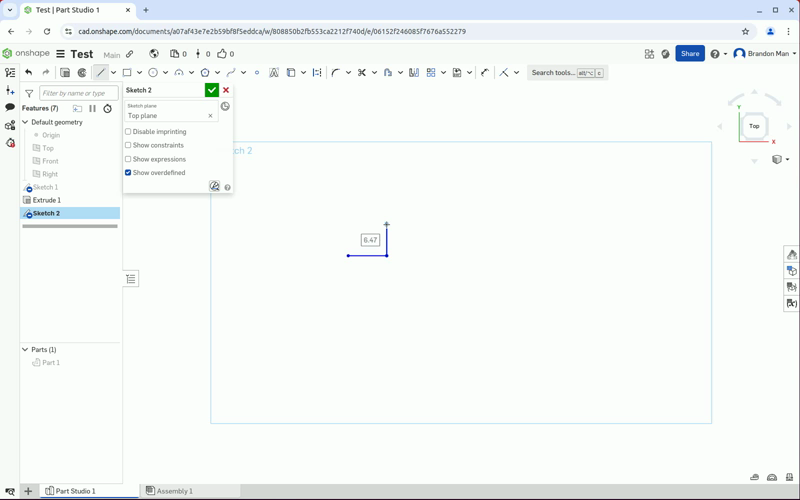
mouse_move(416, 224)
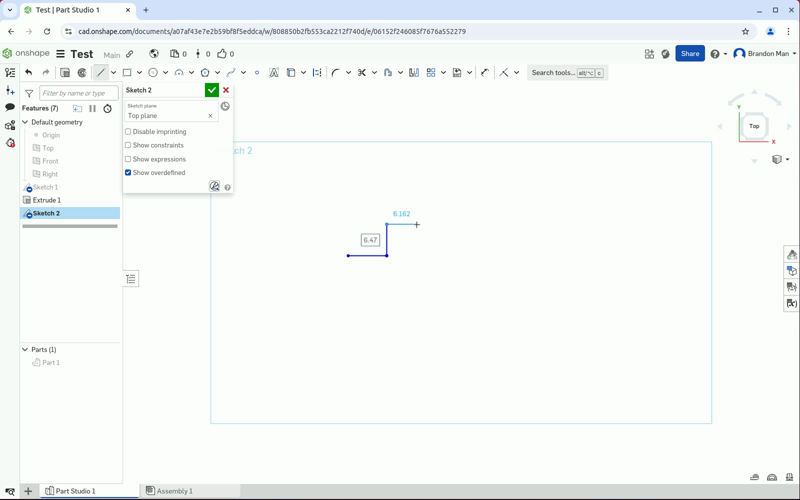
mouse_move(348, 224)
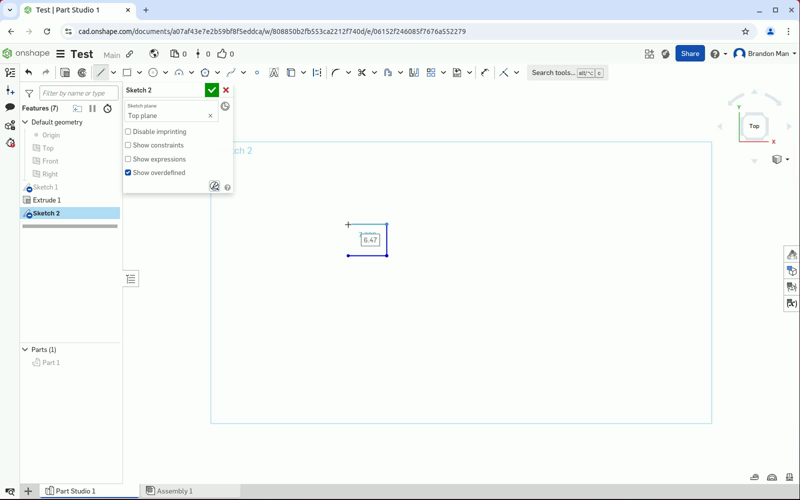
click(348, 224)
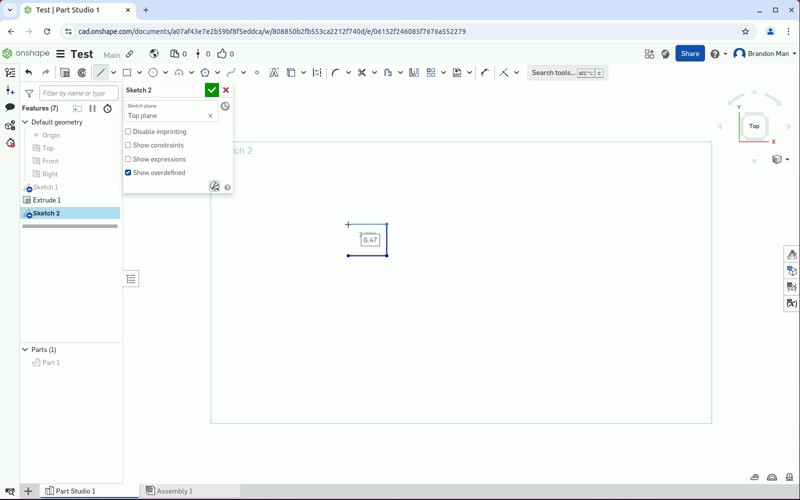
key_up(shift)
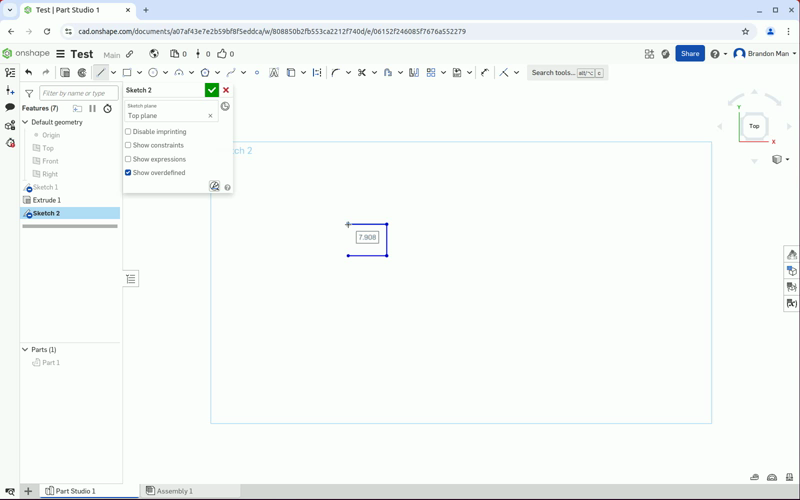
mouse_move(378, 224)
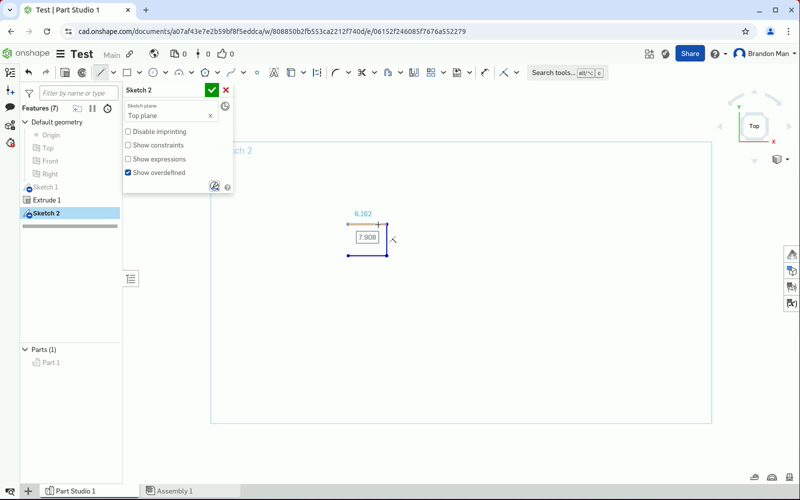
key_down(shift)
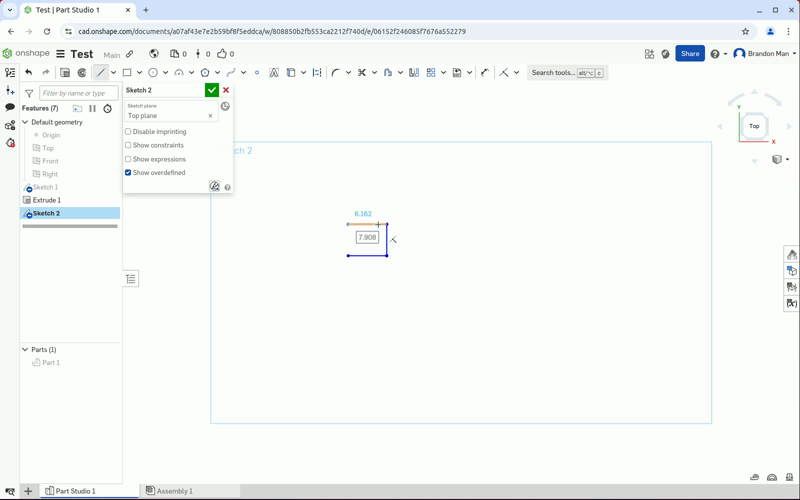
mouse_move(348, 255)
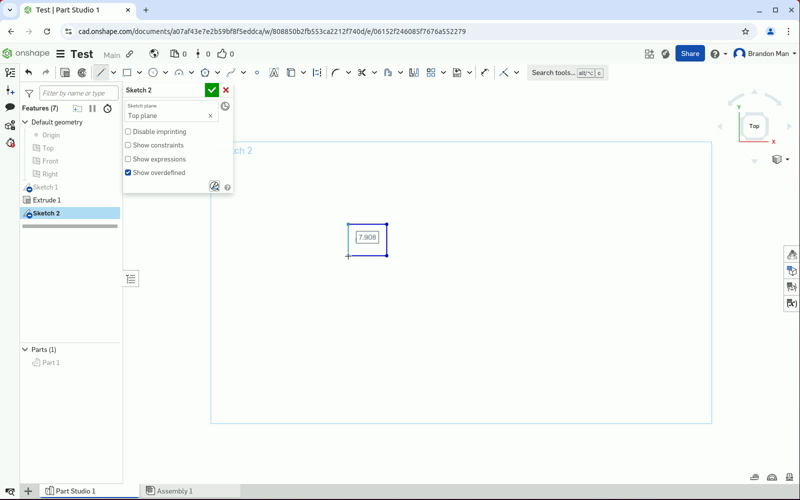
key_up(shift)
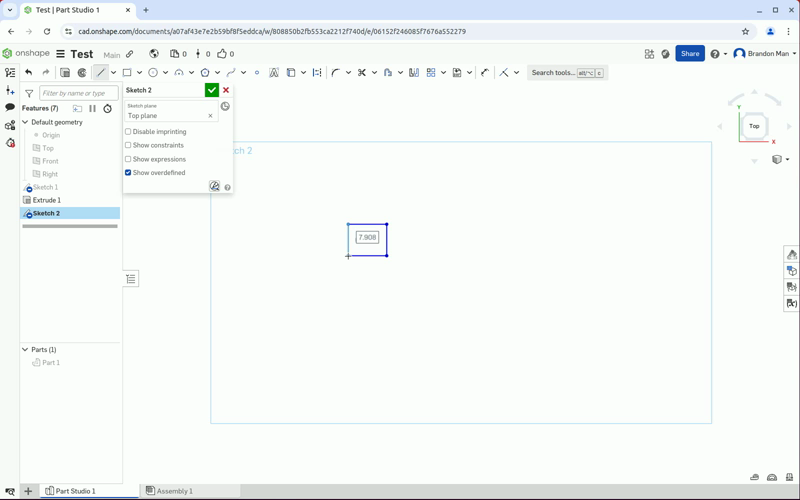
click(348, 255)
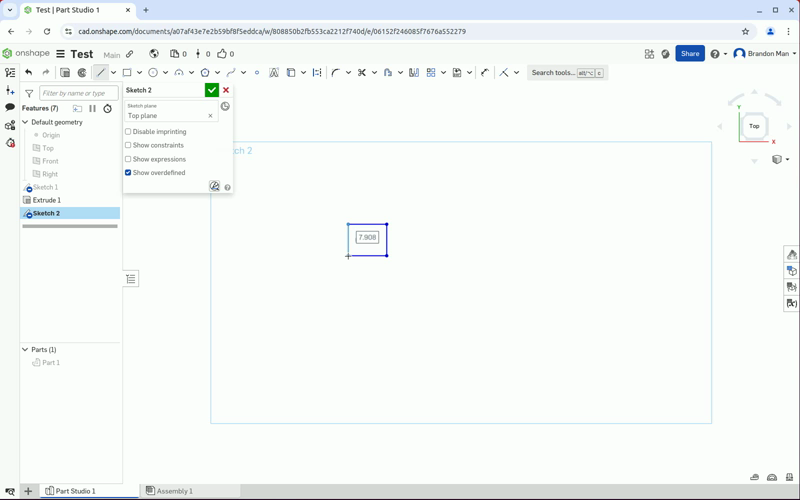
key(esc)
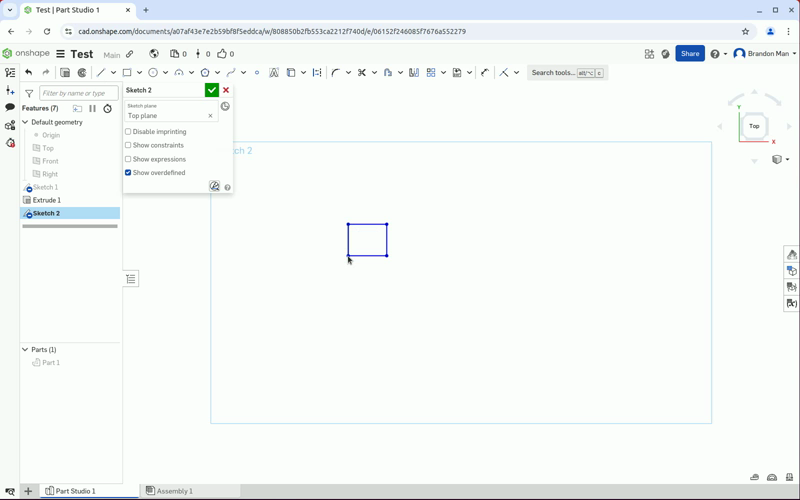
mouse_move(373, 226)
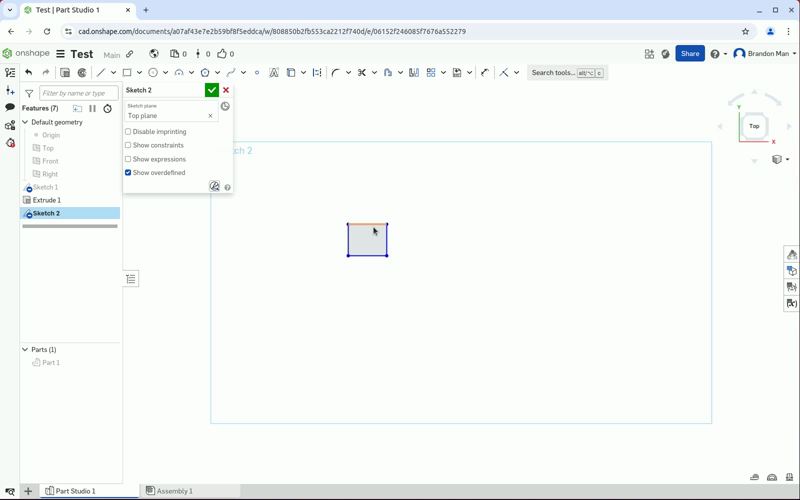
scroll(6)
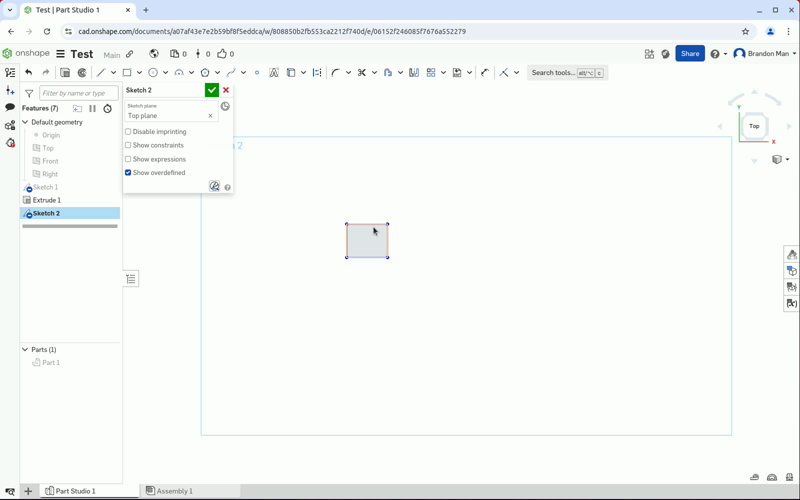
scroll(6)
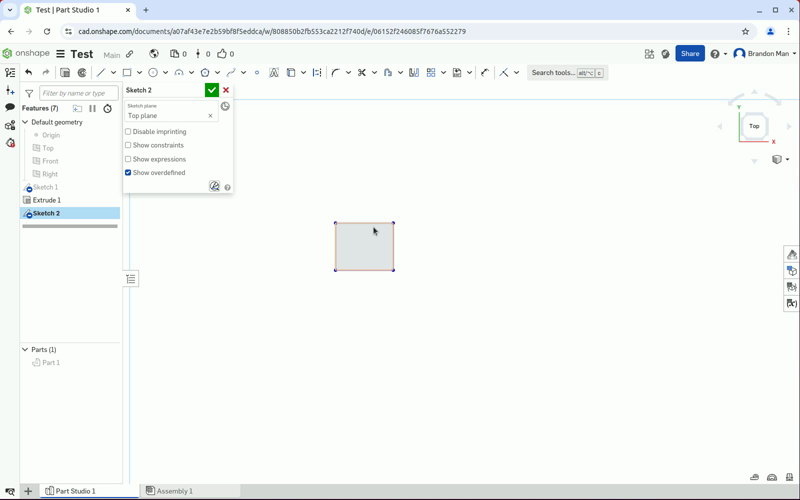
scroll(6)
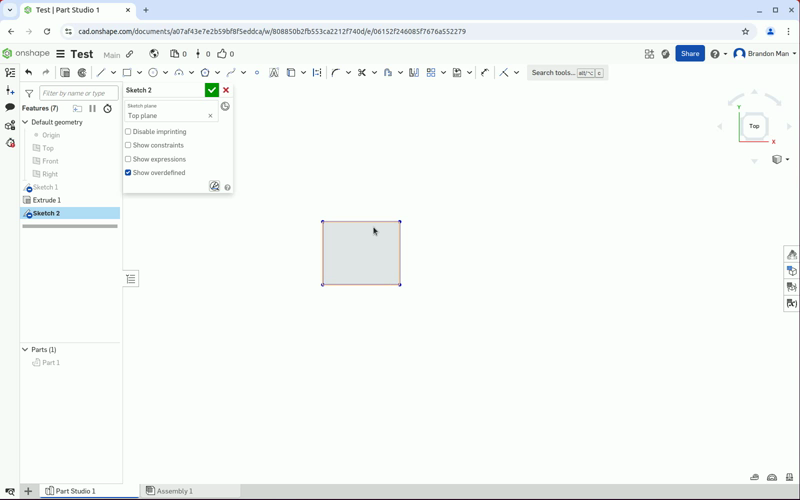
scroll(6)
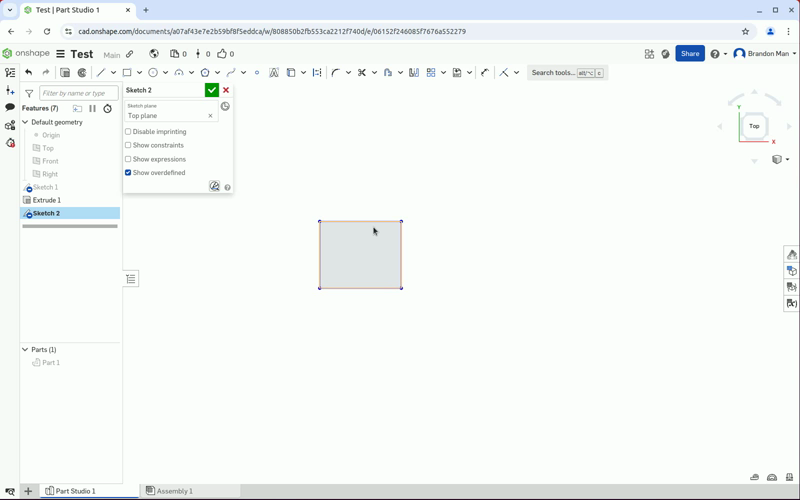
scroll(6)
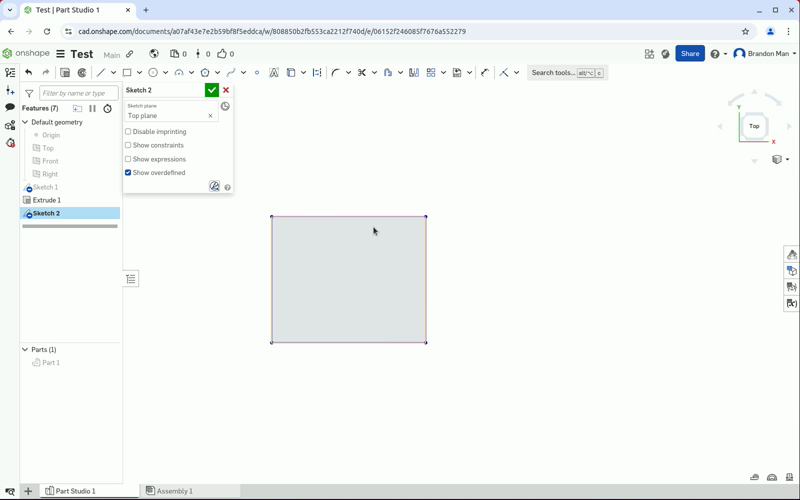
scroll(6)
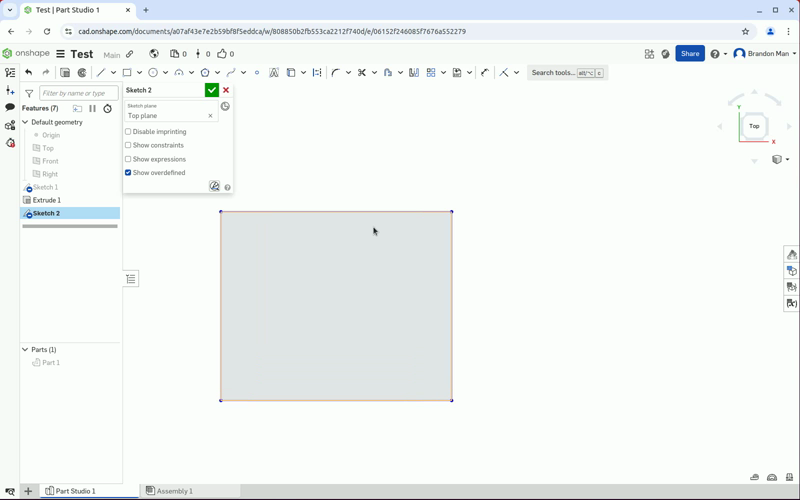
scroll(6)
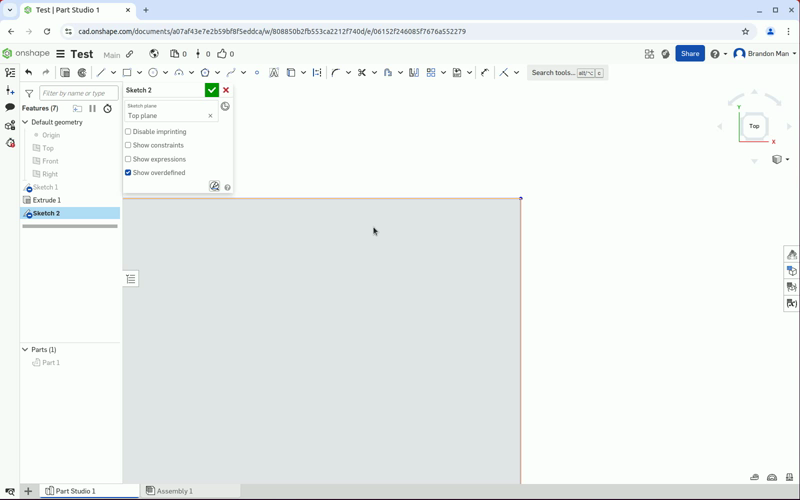
click(373, 226)
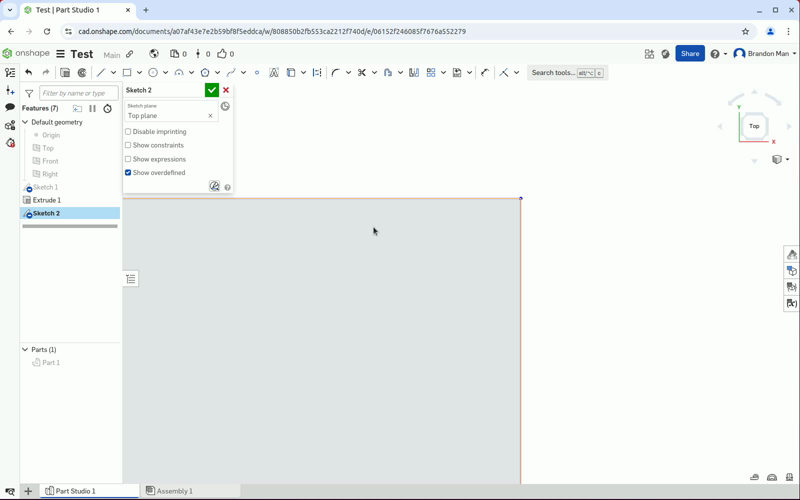
scroll(-6)
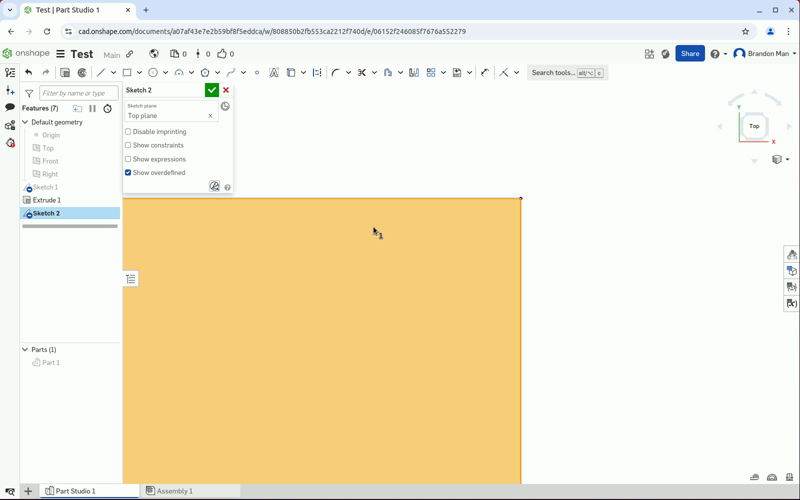
scroll(-6)
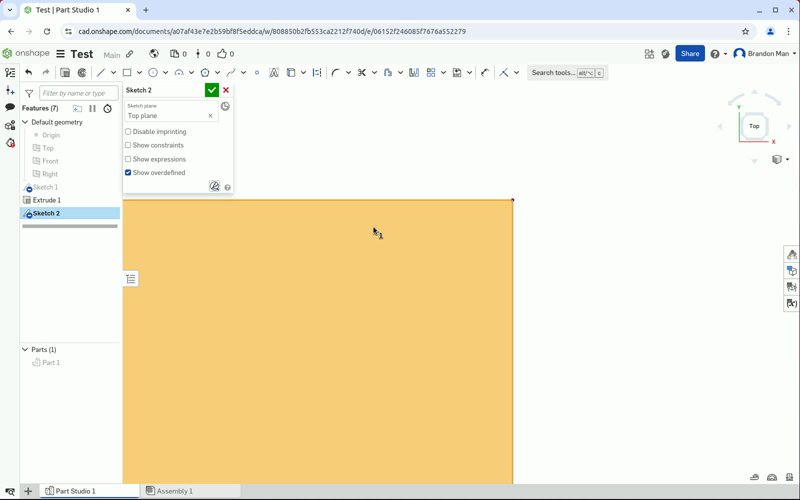
scroll(-6)
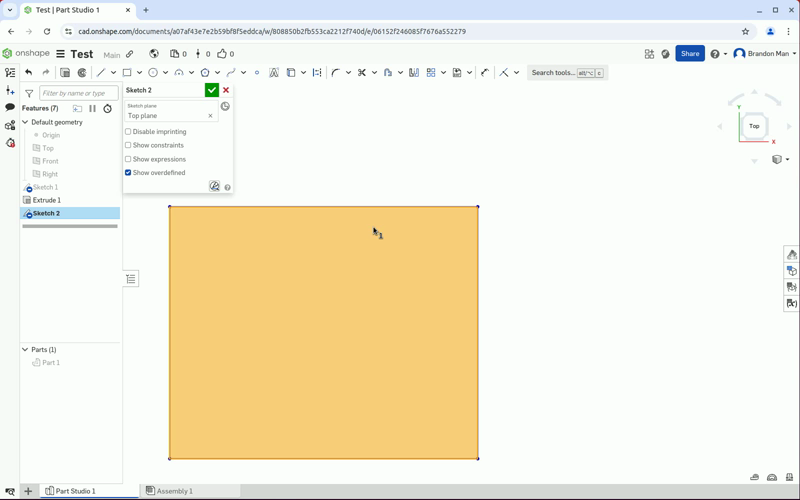
scroll(-6)
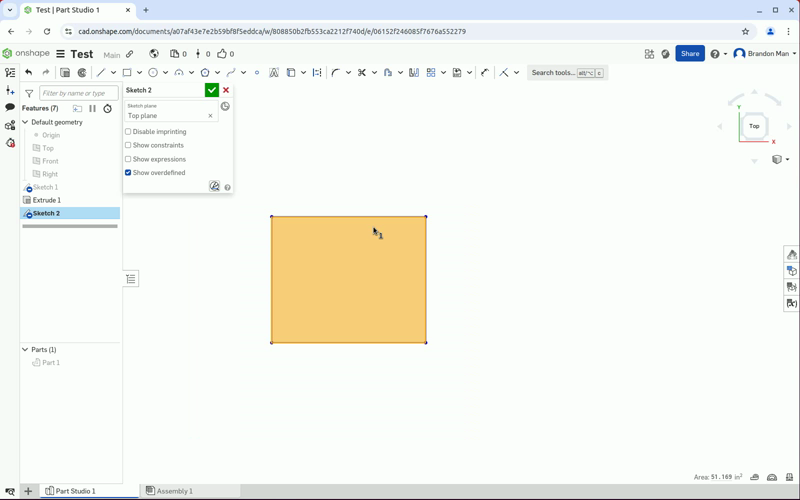
scroll(-6)
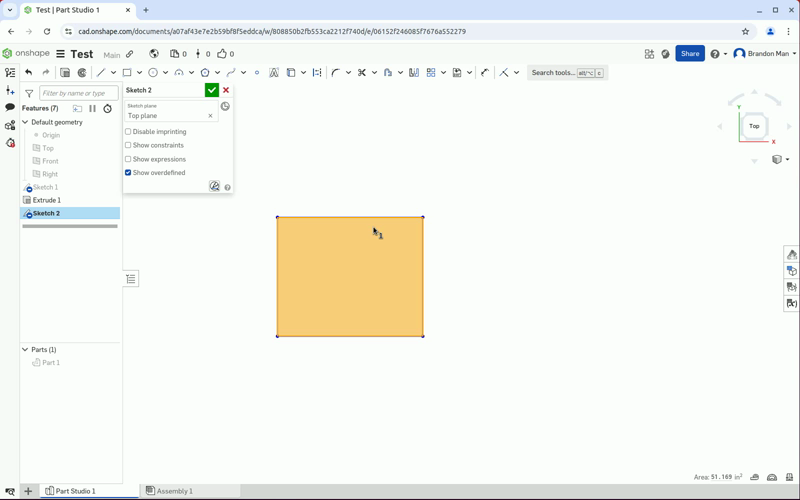
scroll(-6)
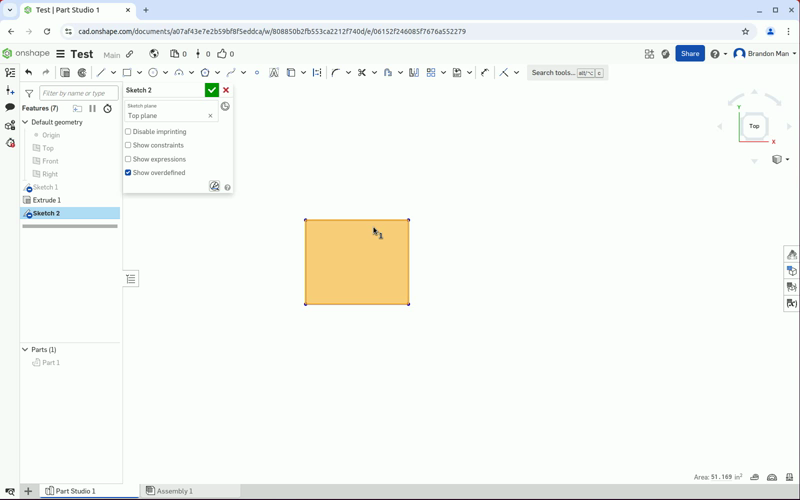
scroll(-6)
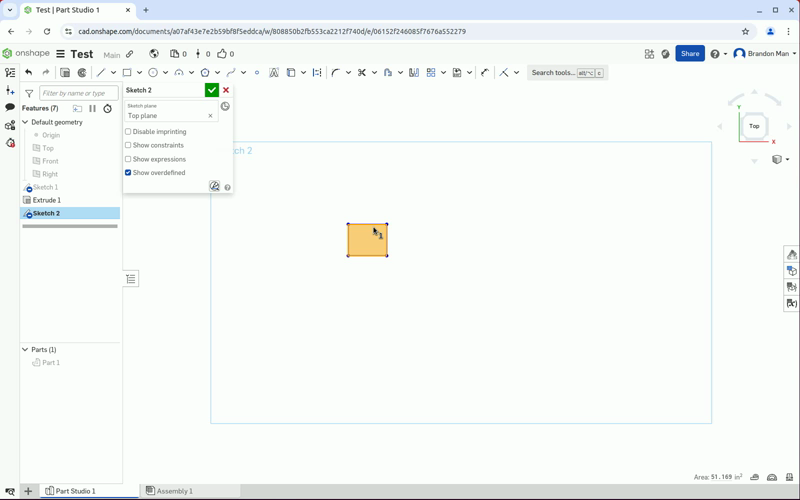
mouse_move(73, 352)
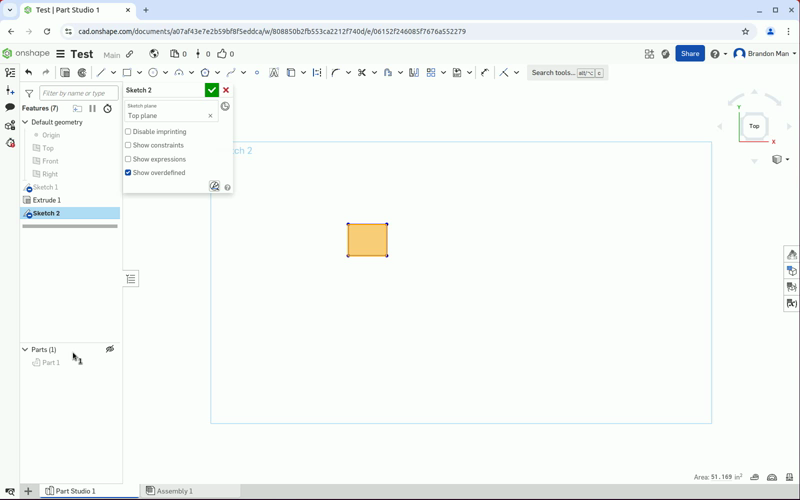
key(shift+y)
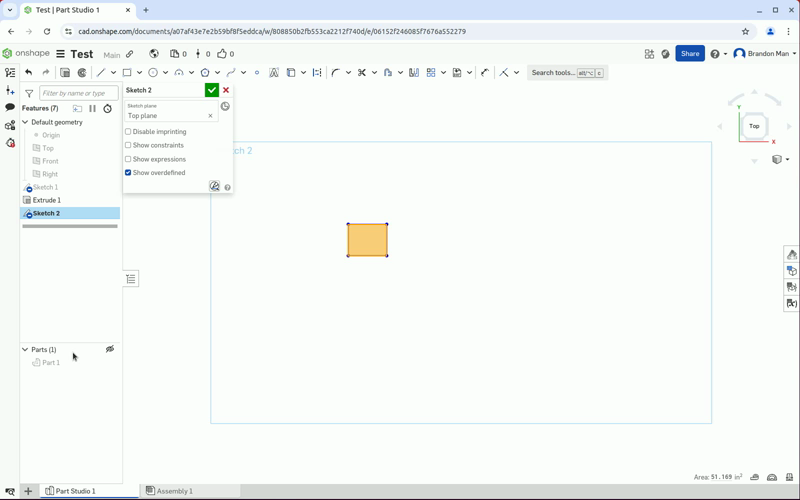
key(shift+e)
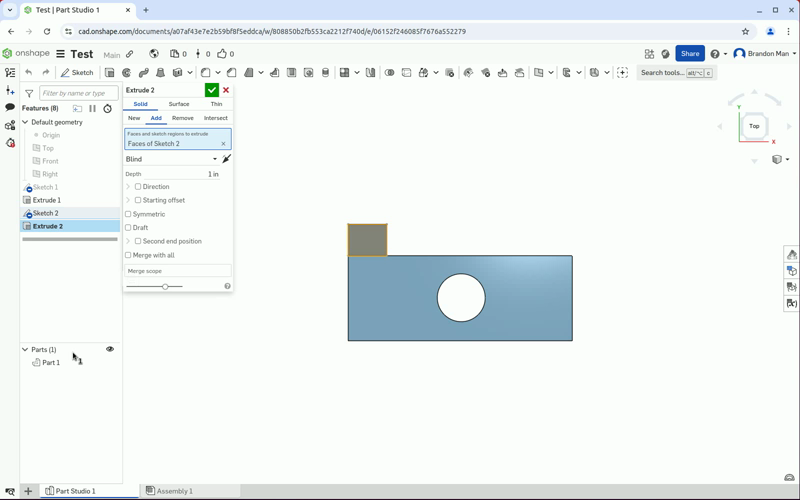
mouse_move(143, 106)
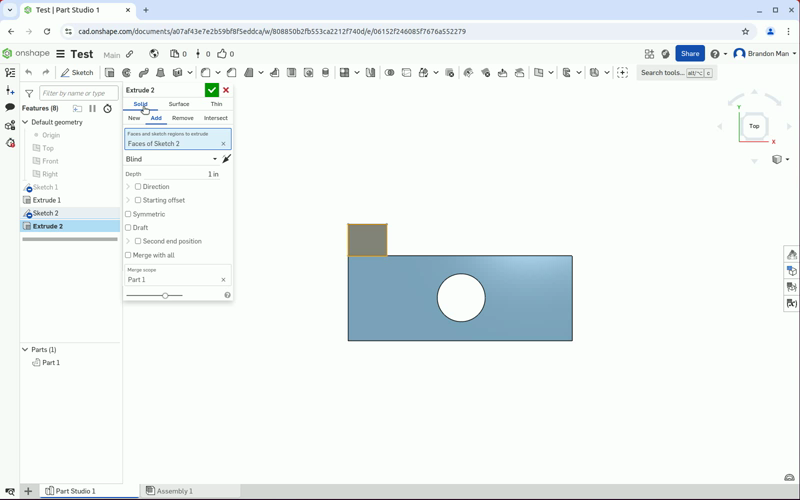
click(143, 106)
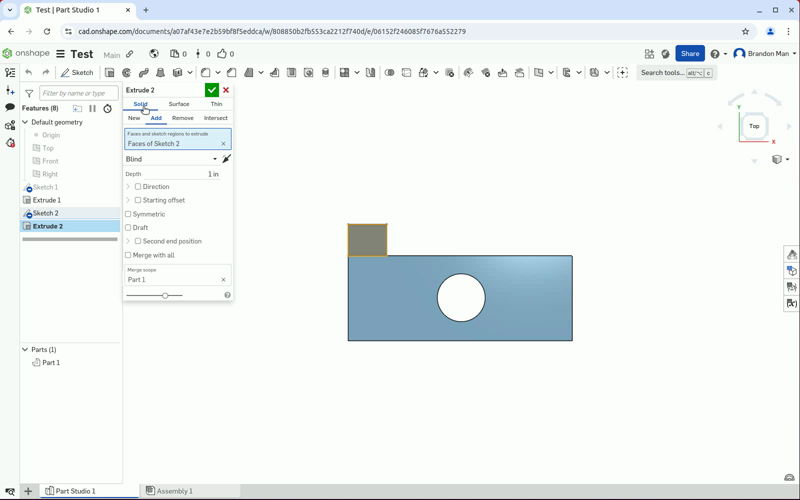
mouse_move(137, 120)
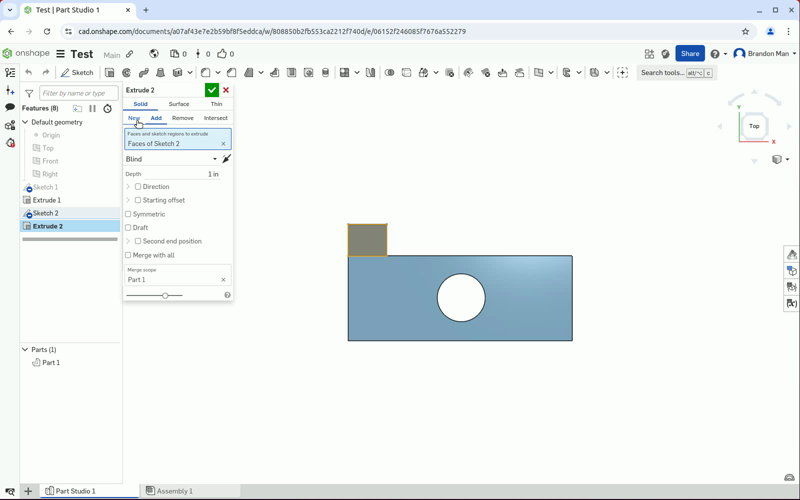
click(137, 120)
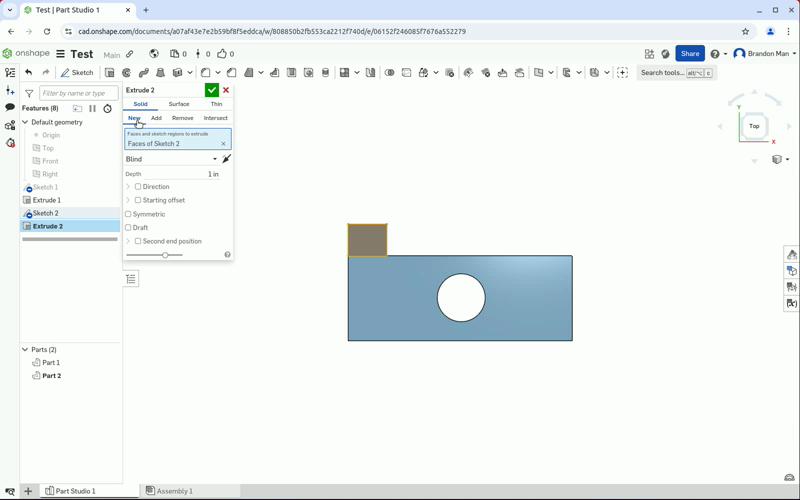
key(tab, 4)
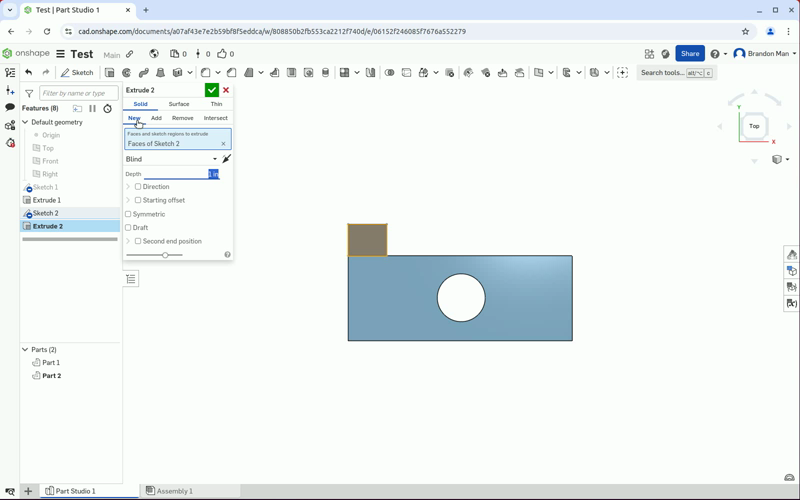
text(23.108)
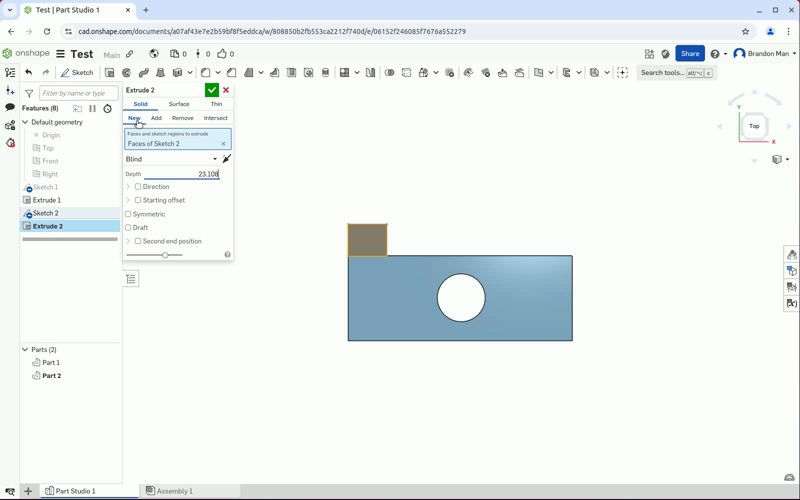
key(enter)
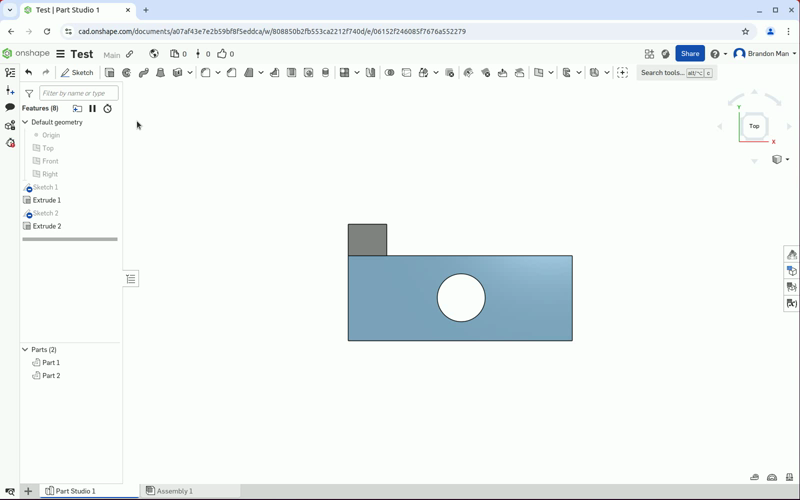
key(shift+h)
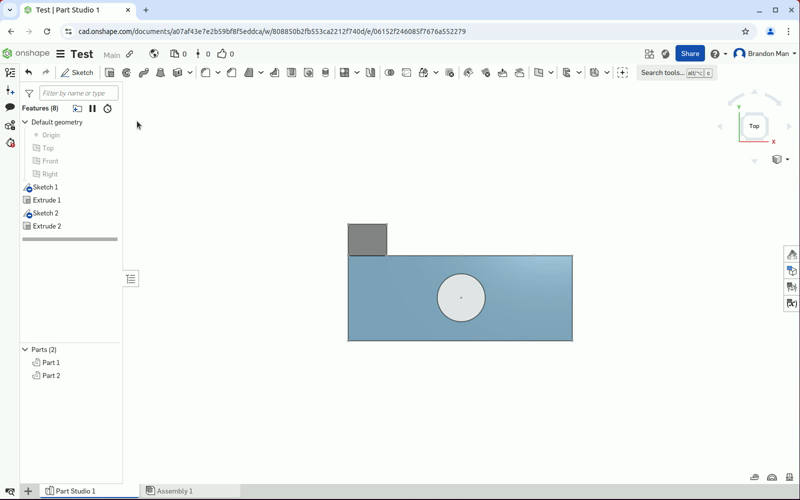
key(shift+h)
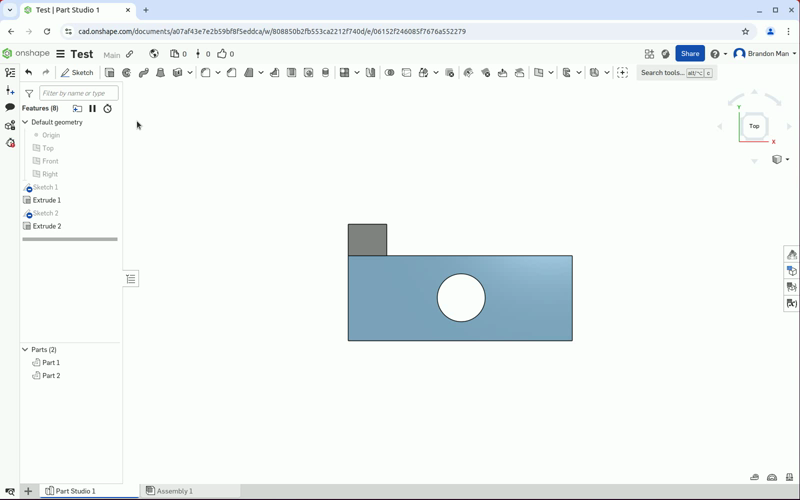
mouse_move(73, 189)
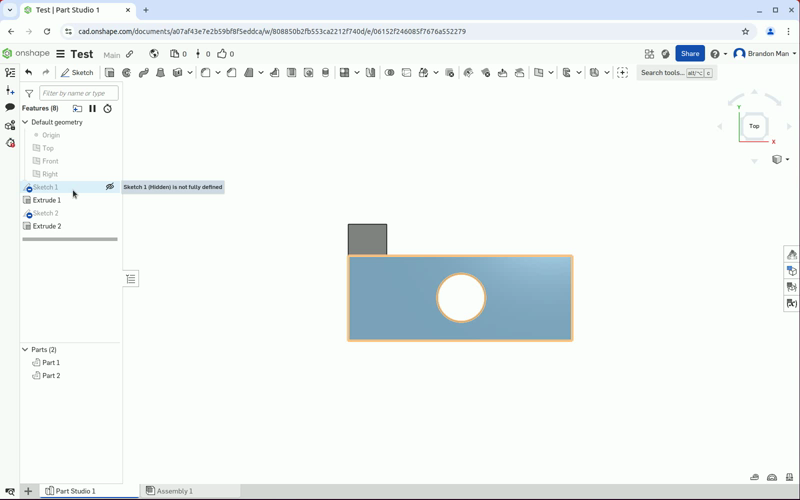
click(73, 189)
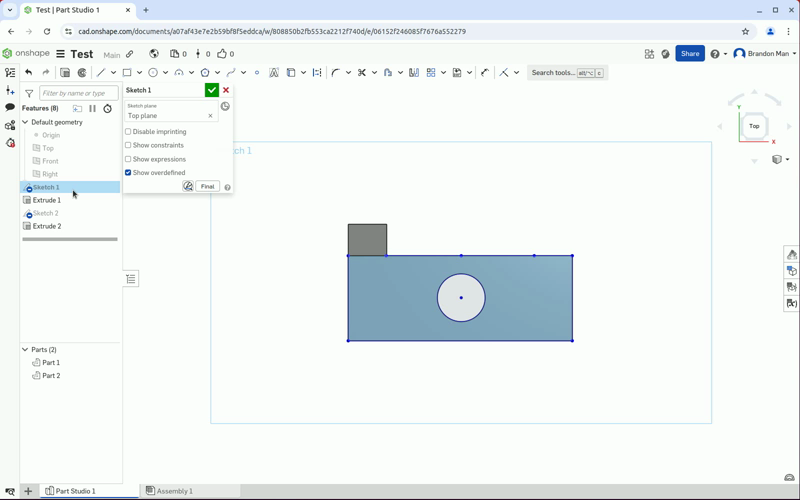
mouse_move(229, 92)
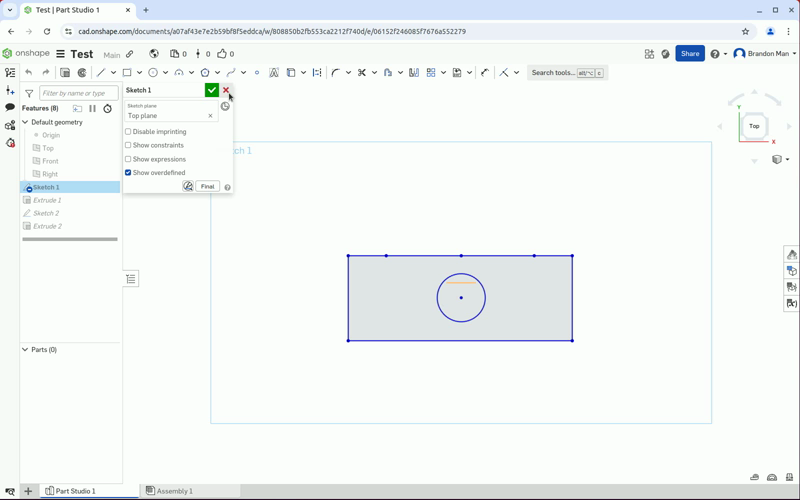
click(229, 92)
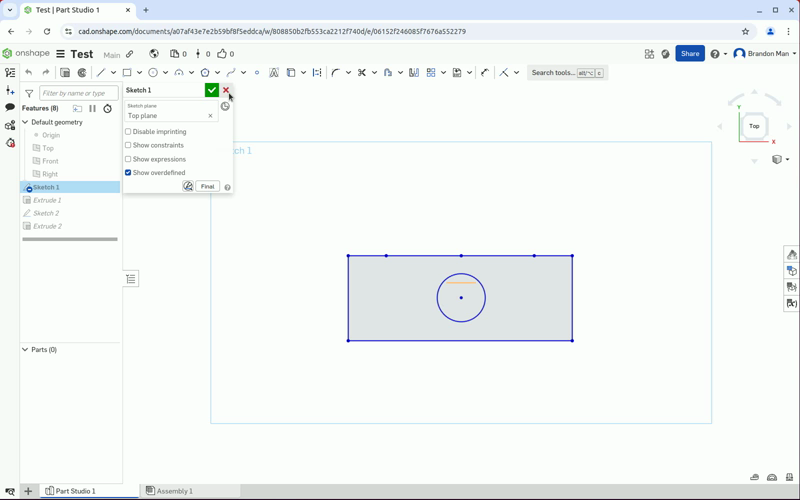
key(shift+s)
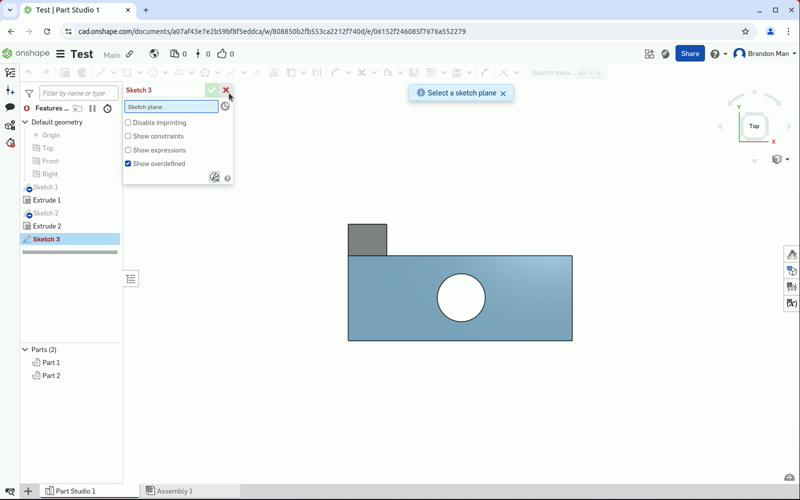
mouse_move(73, 150)
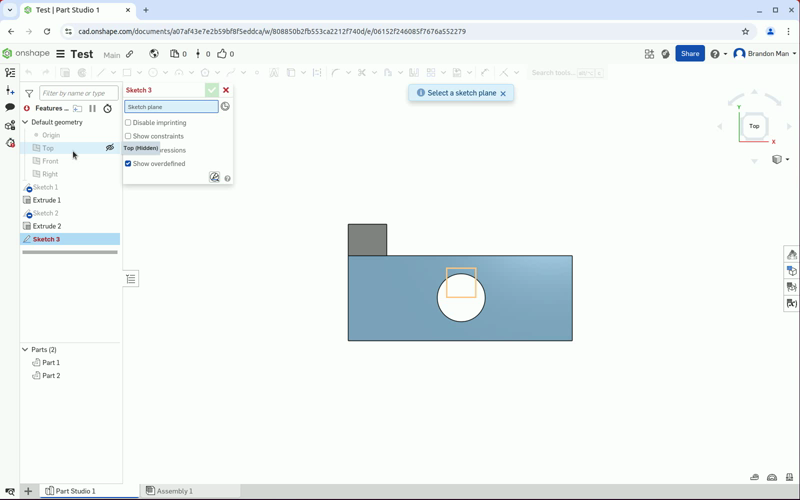
click(73, 150)
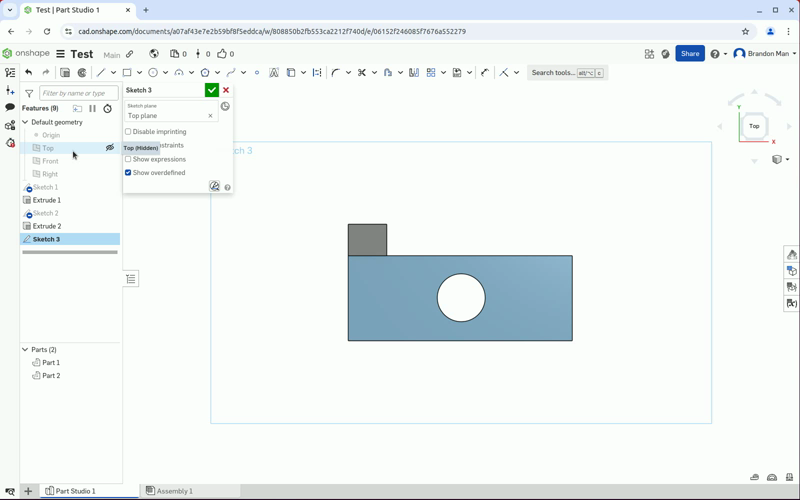
mouse_move(73, 352)
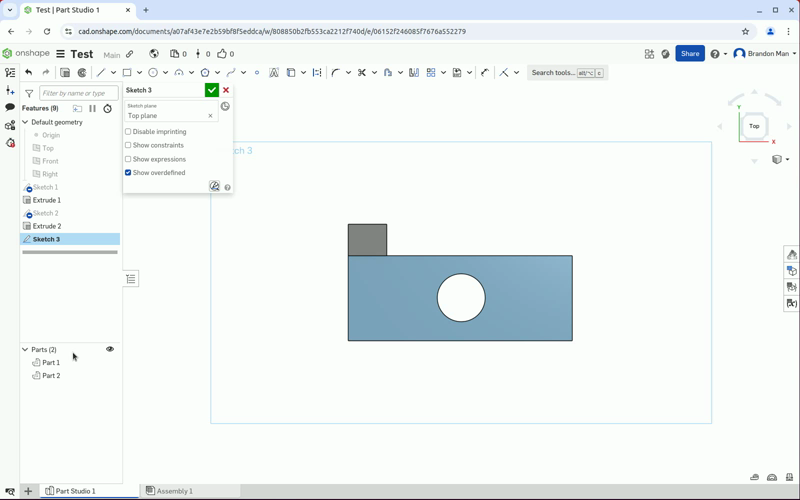
key(y)
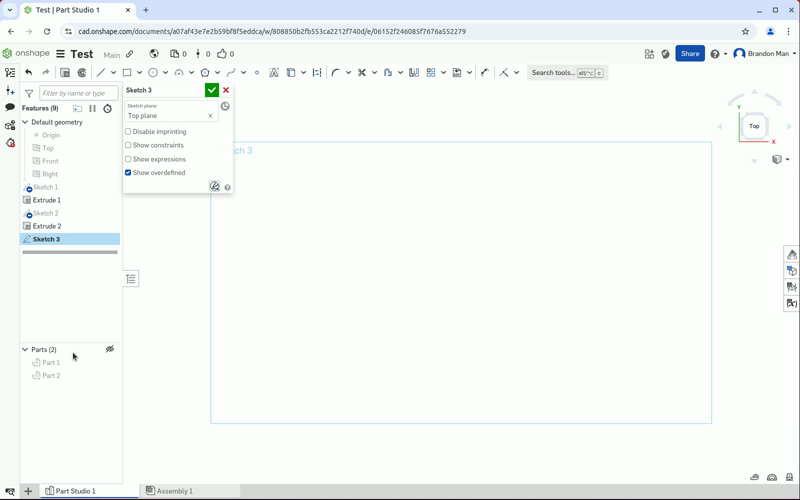
key(l)
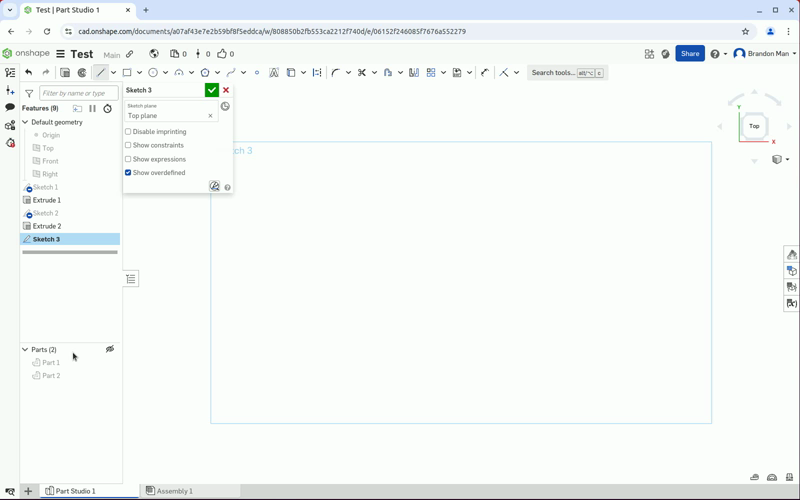
key_down(shift)
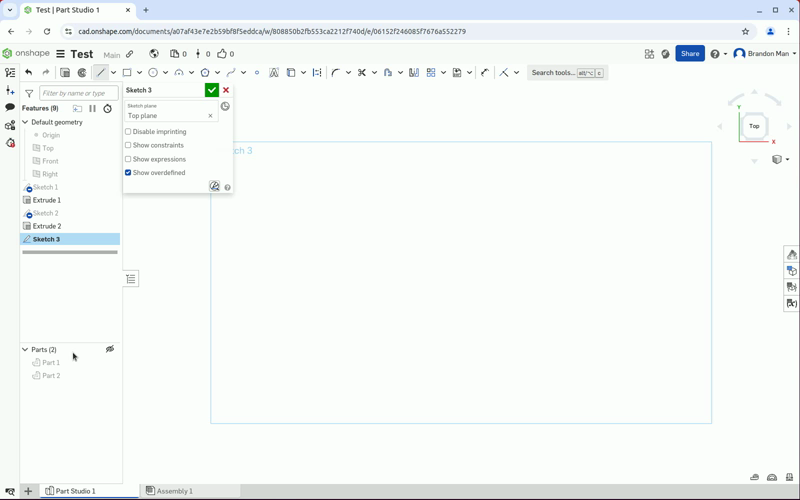
mouse_move(385, 255)
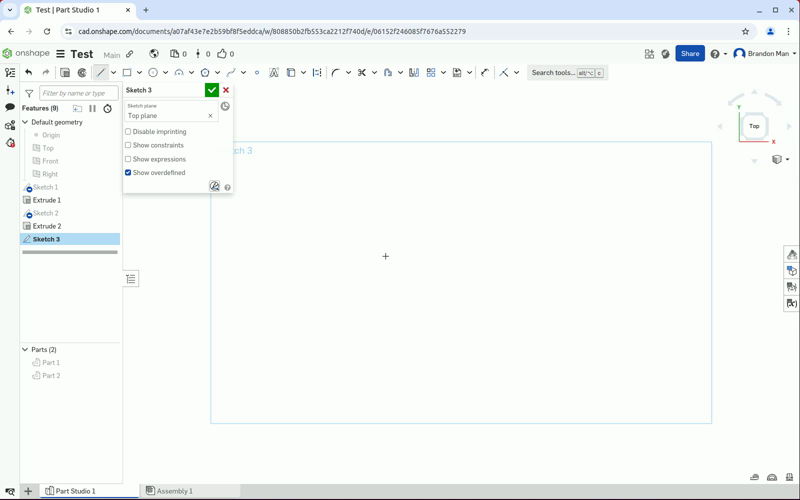
click(385, 255)
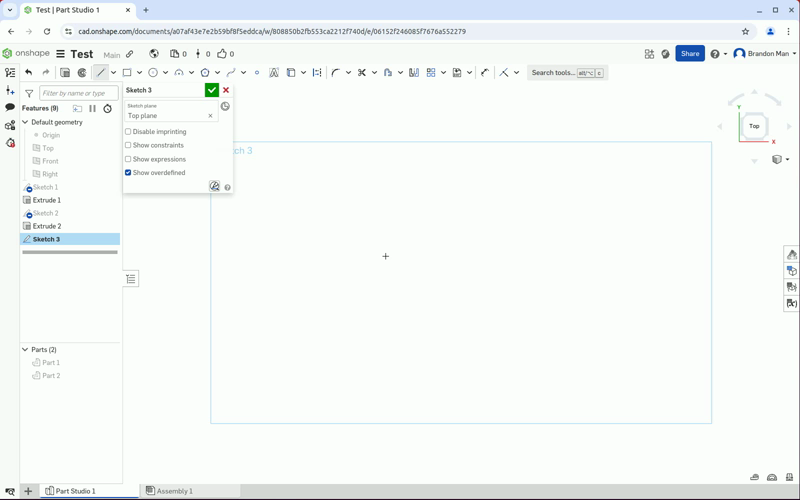
key_up(shift)
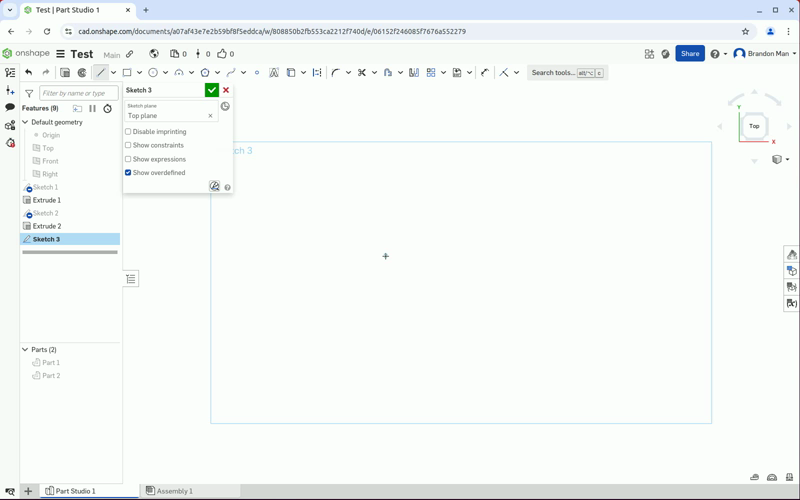
key_down(shift)
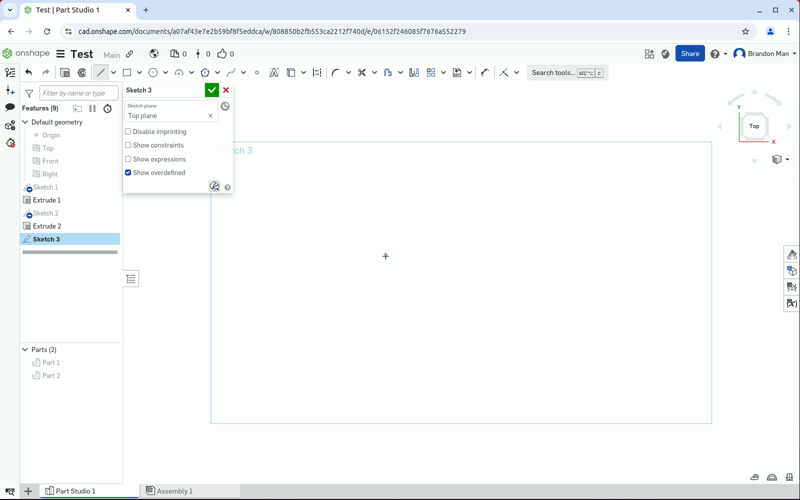
mouse_move(461, 255)
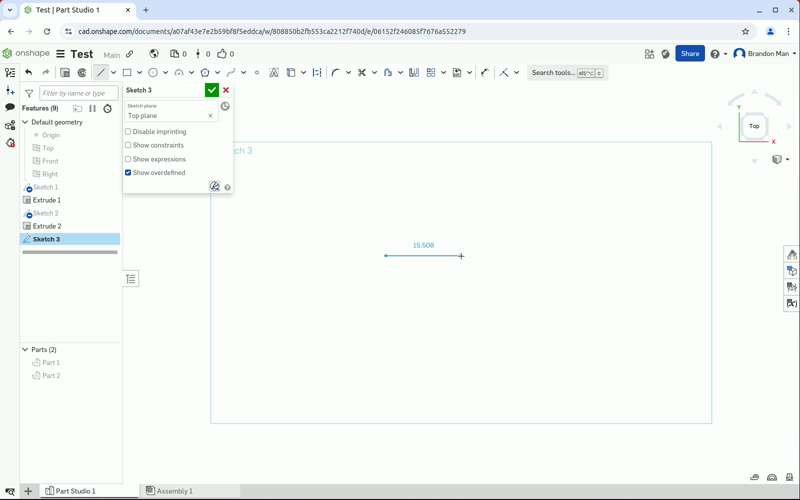
click(461, 255)
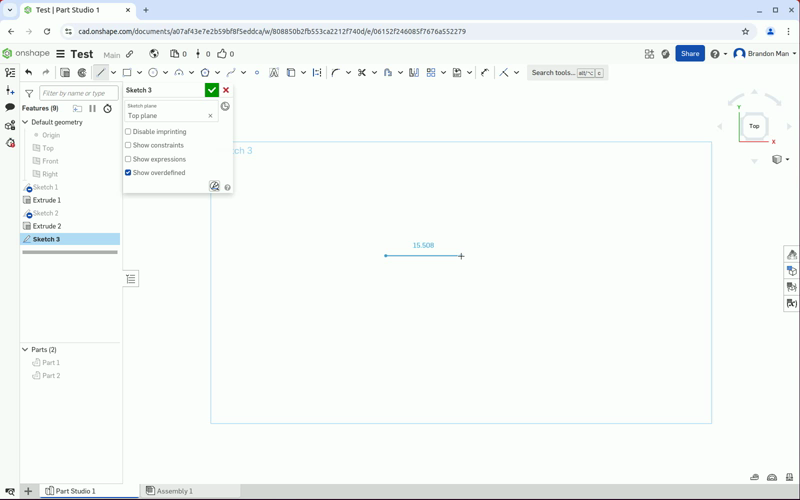
key_up(shift)
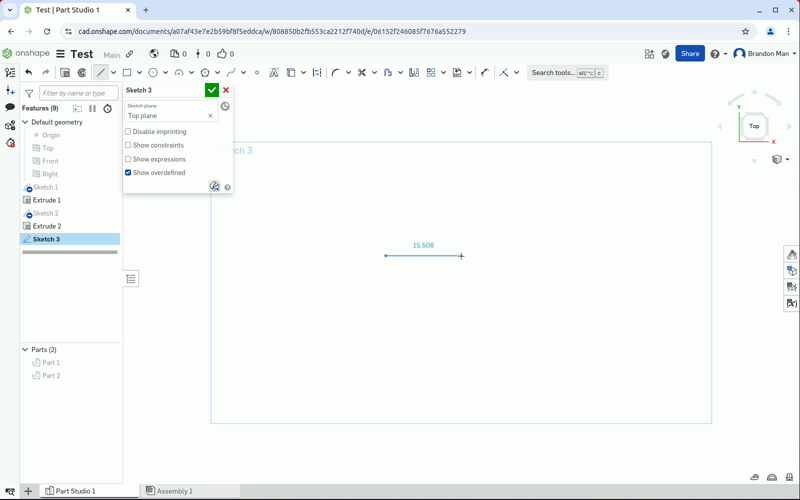
key_down(shift)
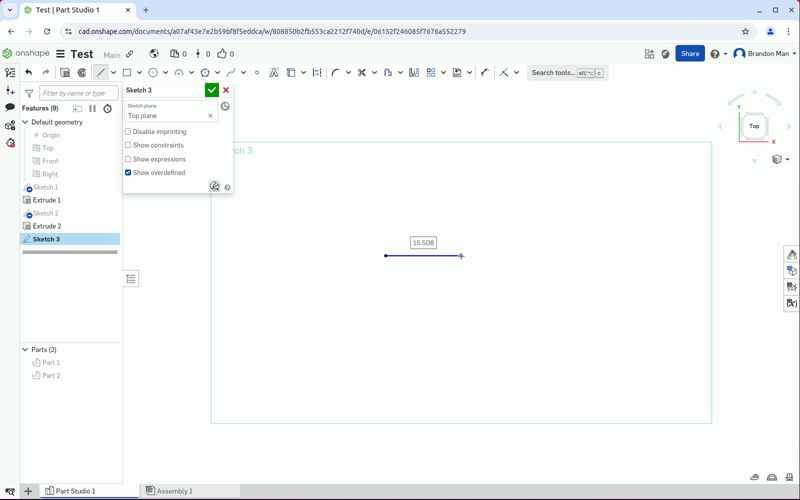
mouse_move(491, 255)
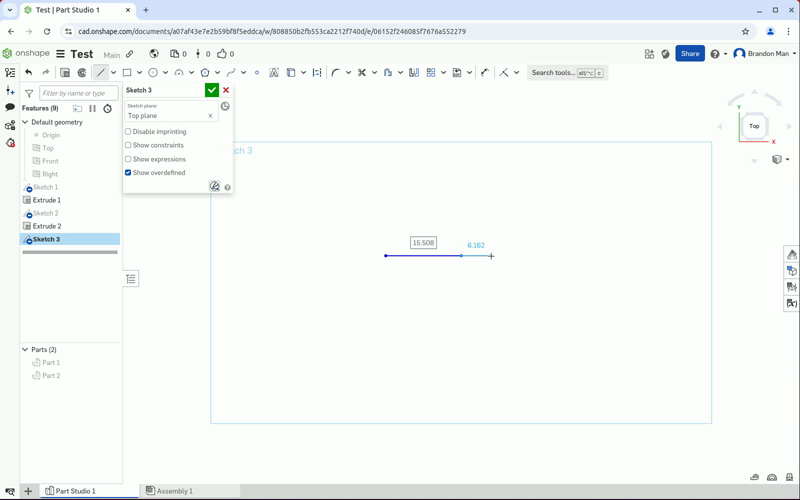
mouse_move(461, 224)
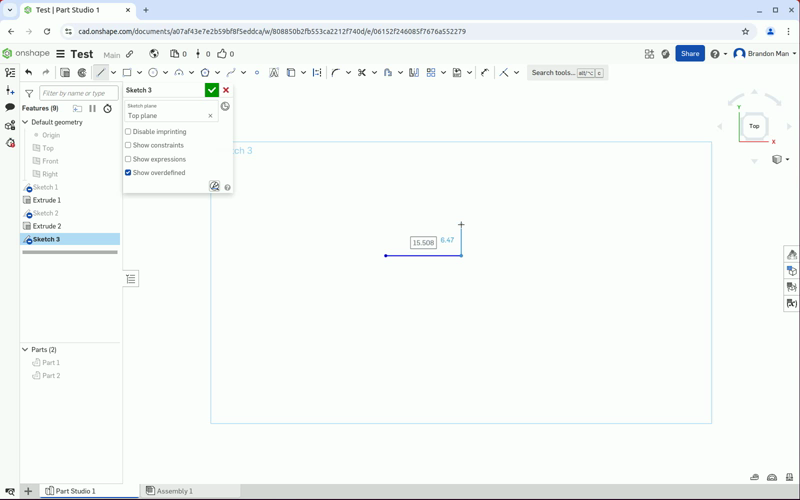
click(461, 224)
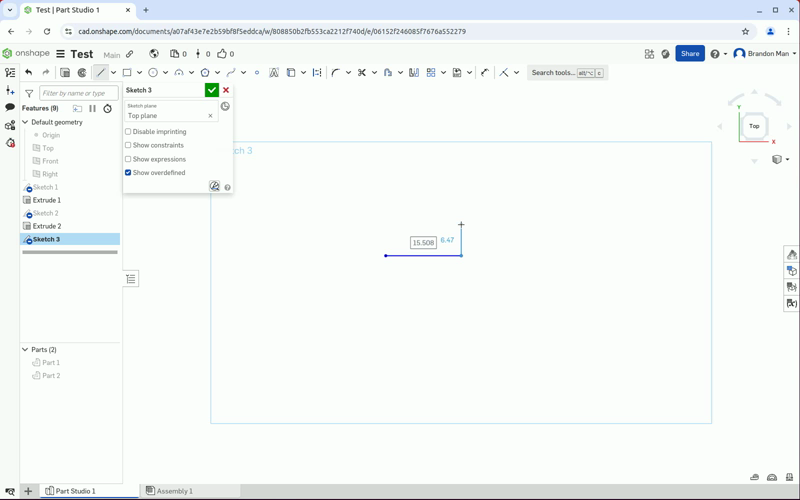
key_up(shift)
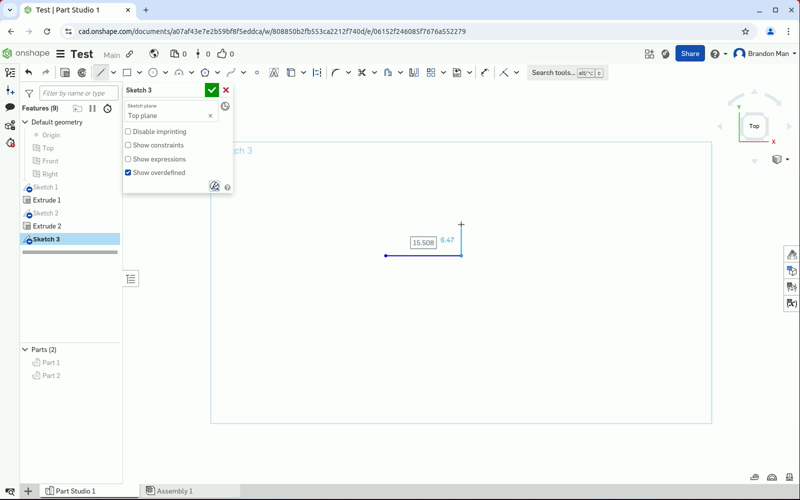
key_down(shift)
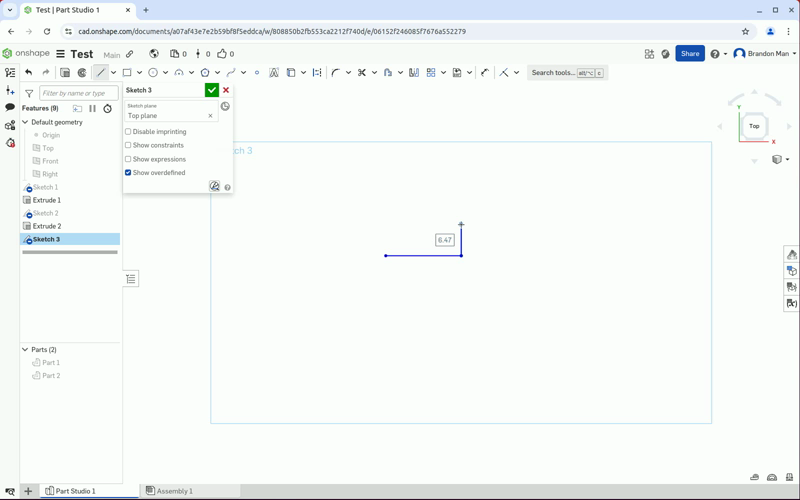
mouse_move(385, 224)
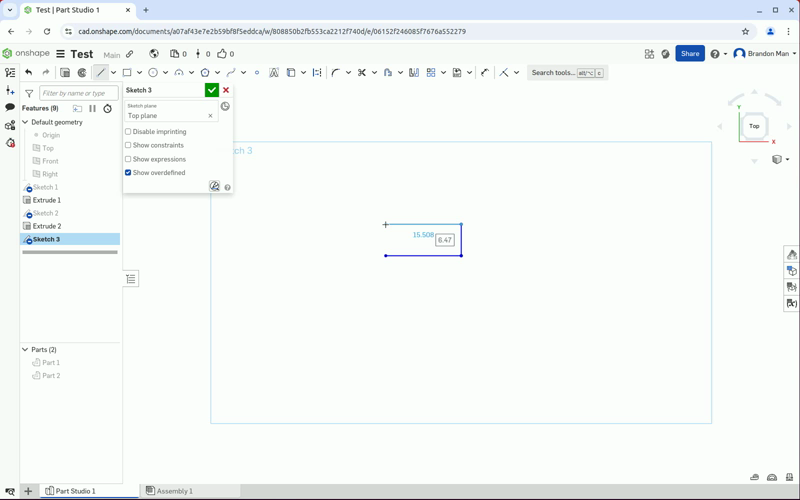
click(385, 224)
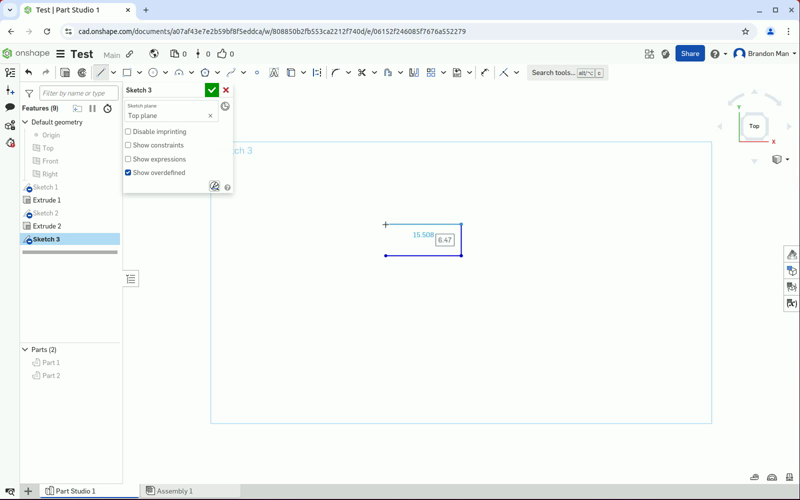
key_up(shift)
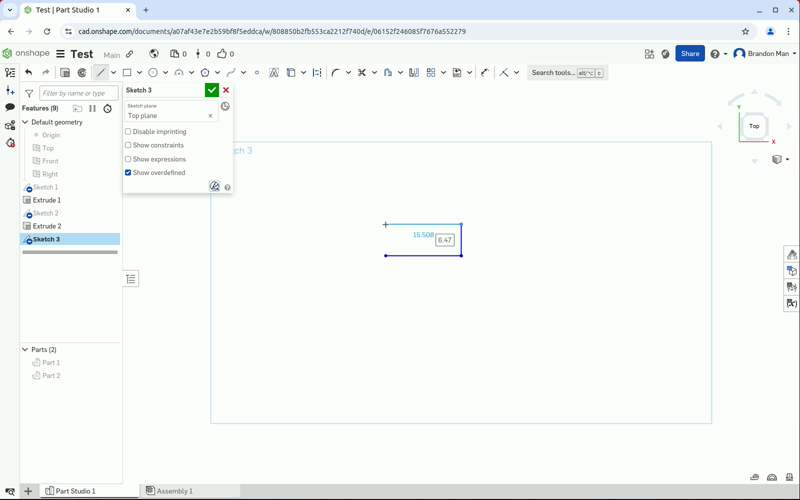
mouse_move(415, 224)
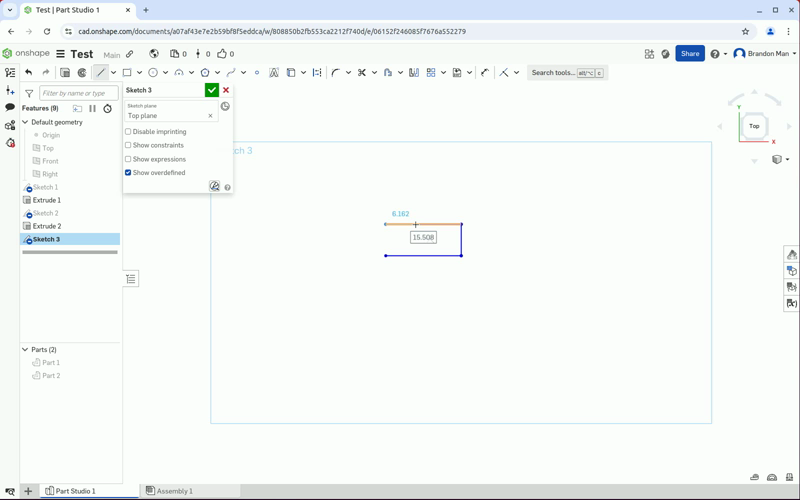
key_down(shift)
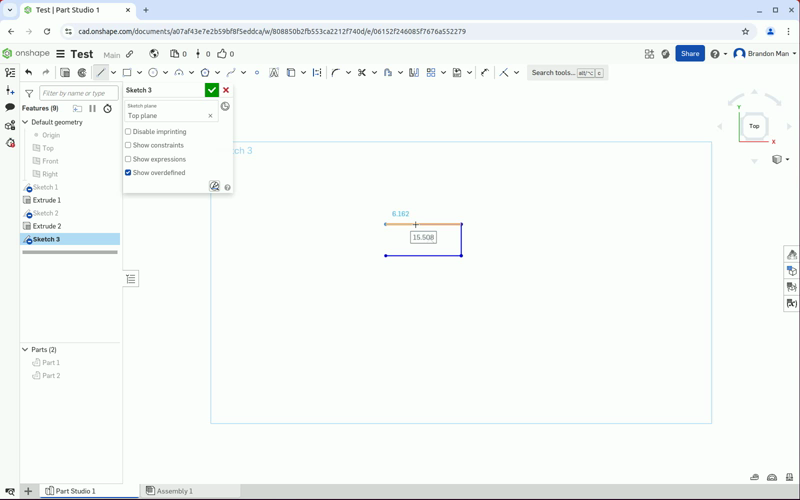
mouse_move(385, 255)
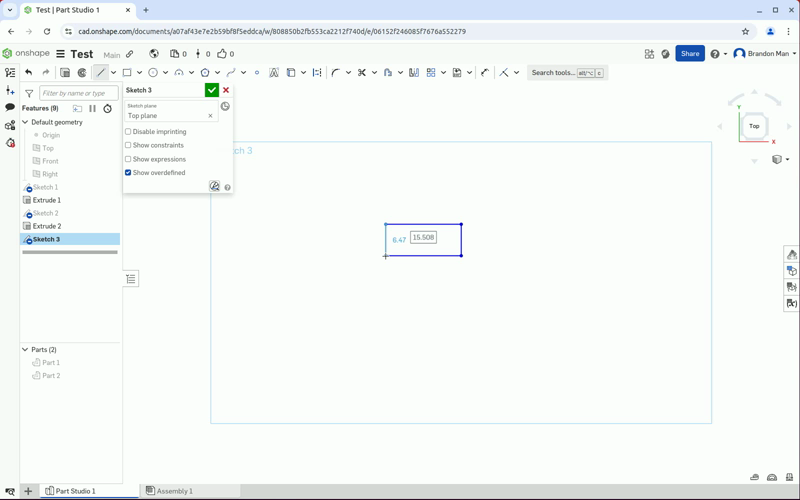
key_up(shift)
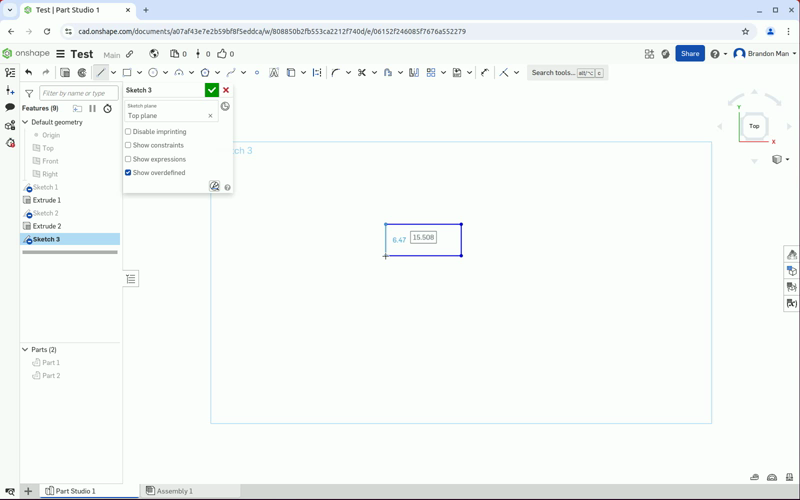
click(385, 255)
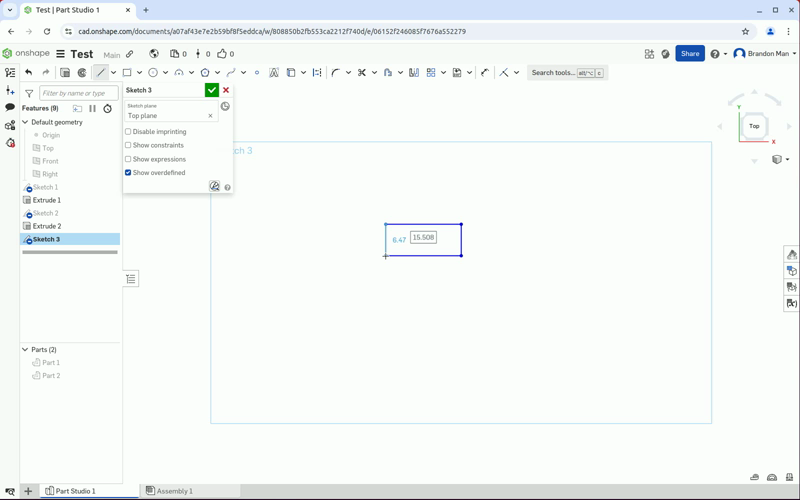
key(esc)
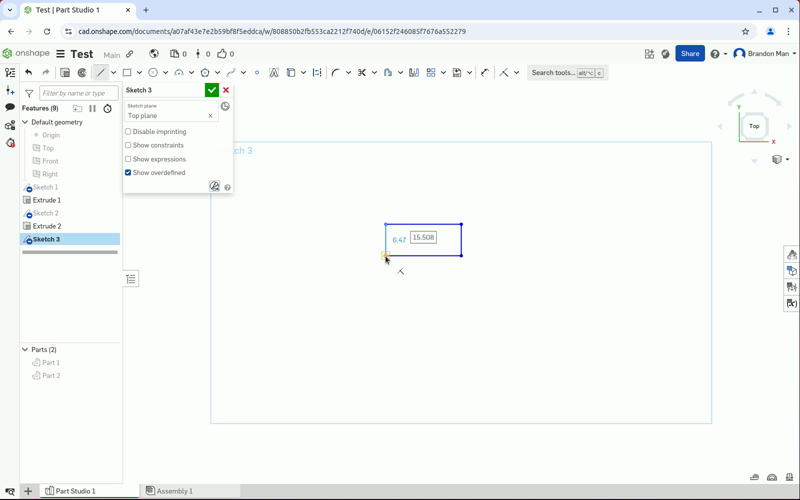
mouse_move(412, 228)
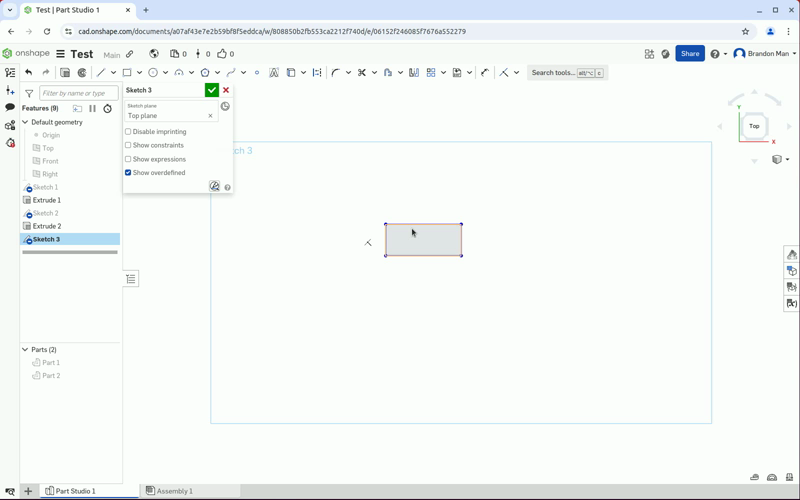
click(412, 228)
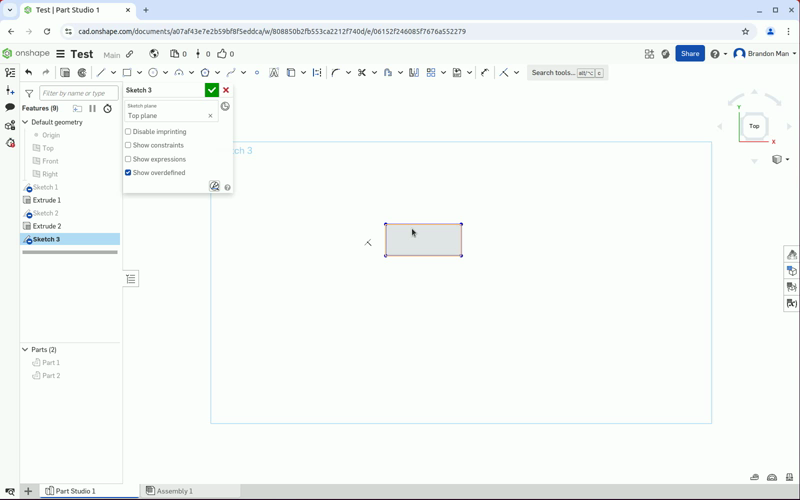
mouse_move(73, 352)
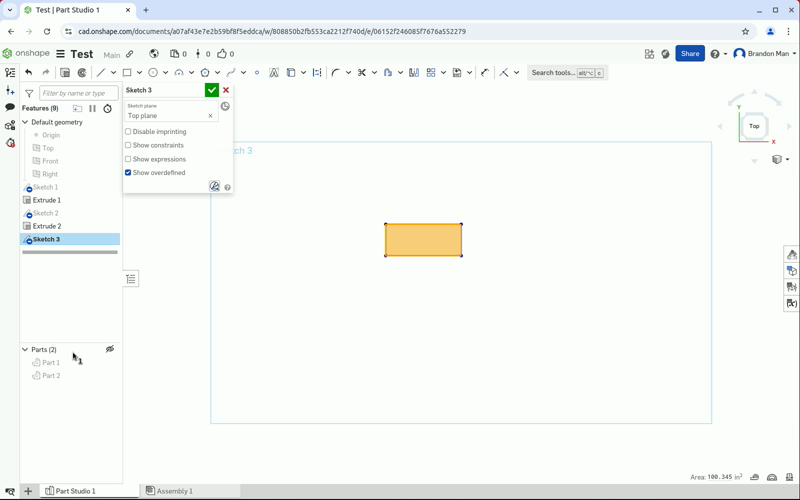
key(shift+y)
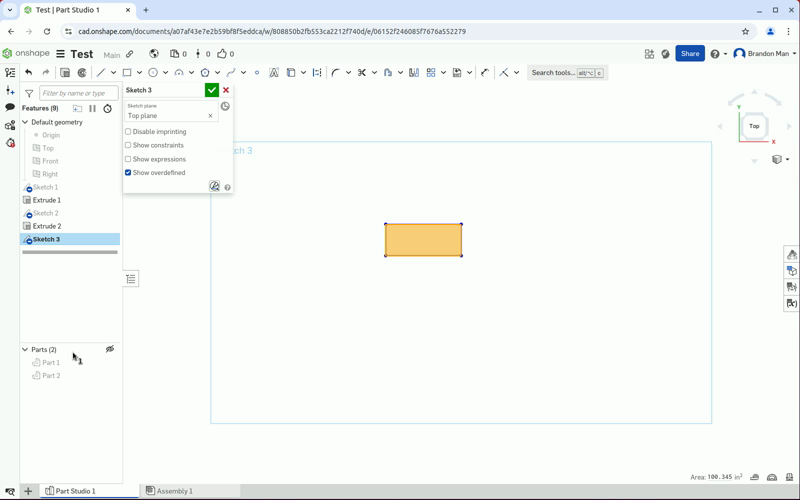
key(shift+e)
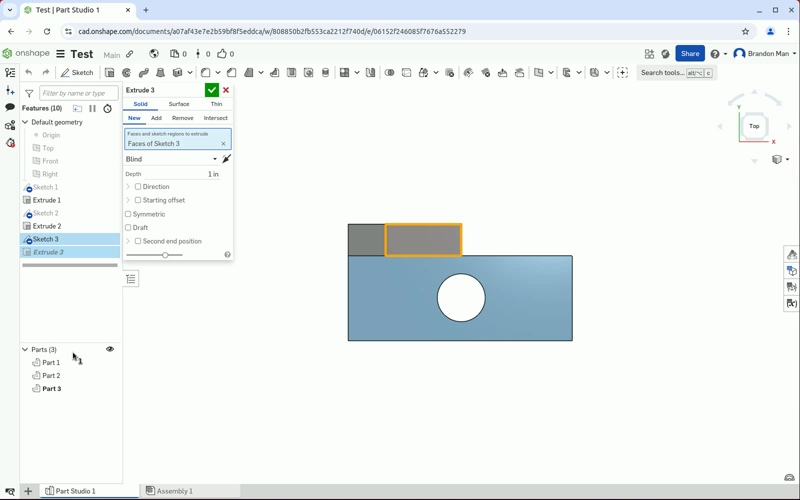
mouse_move(143, 106)
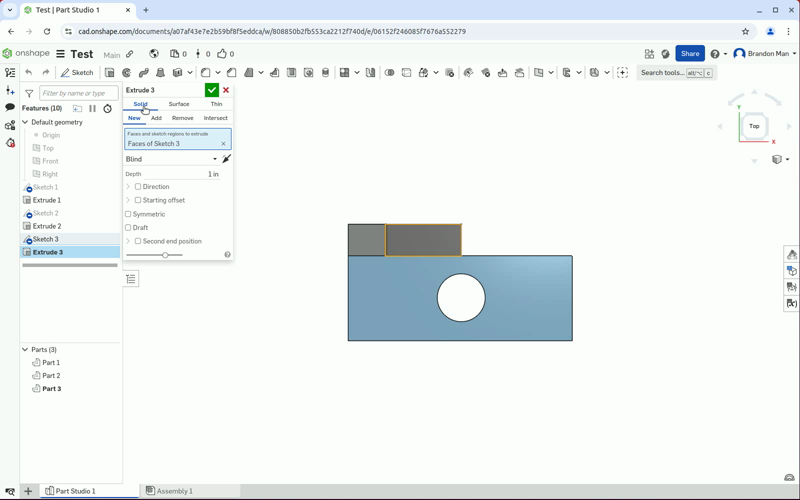
click(143, 106)
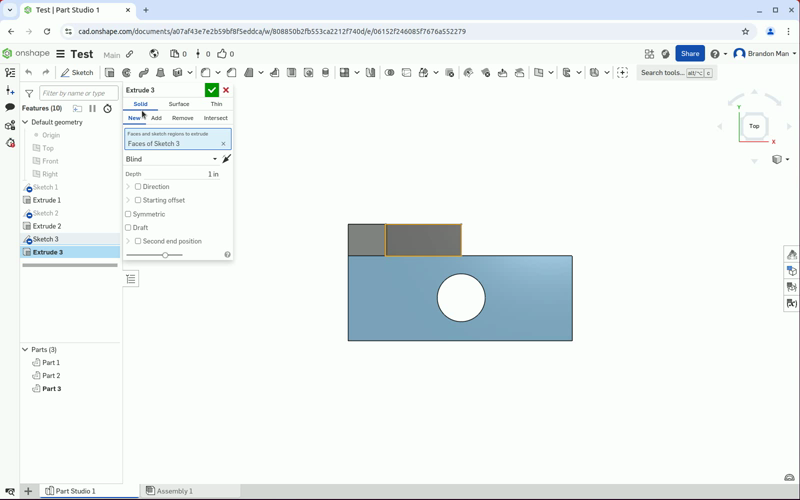
mouse_move(137, 120)
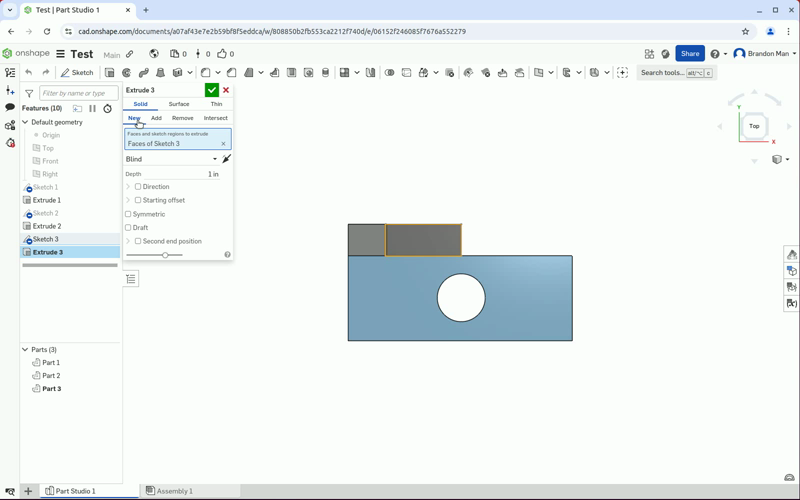
click(137, 120)
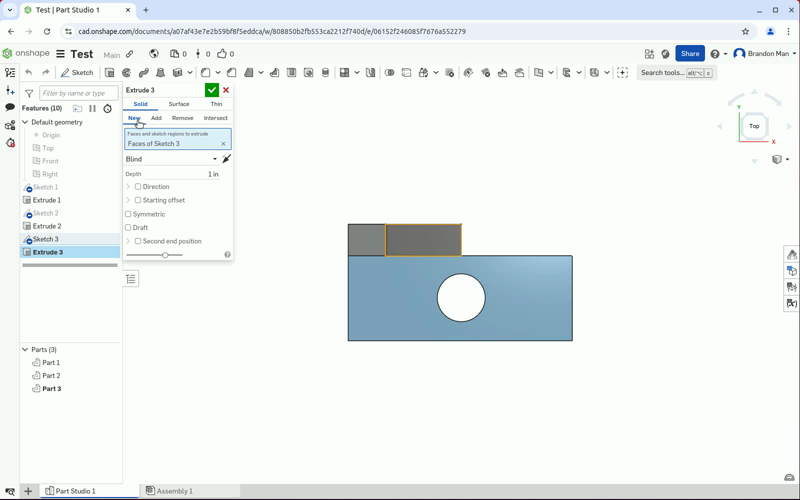
key(tab, 4)
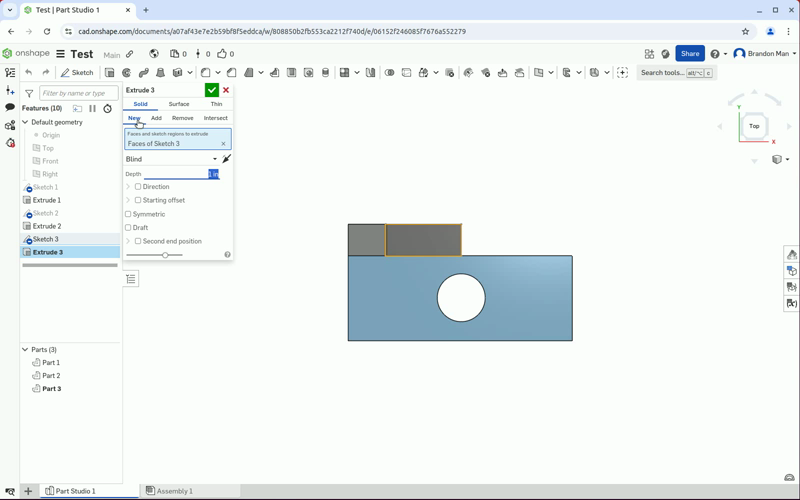
text(23.108)
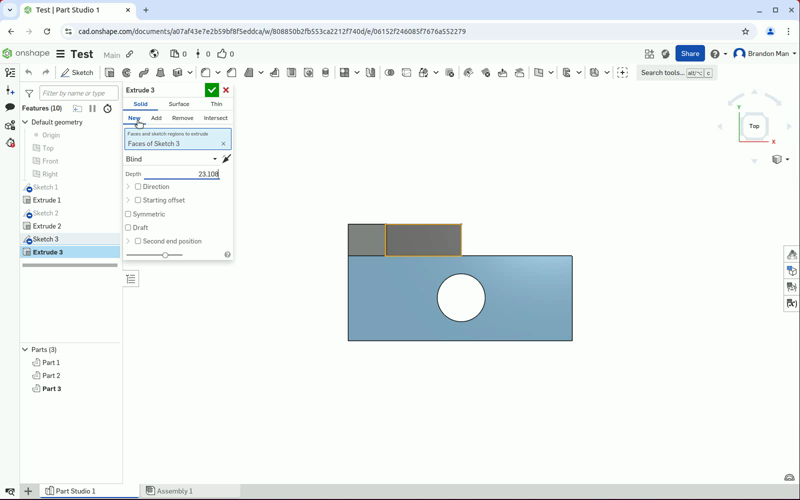
key(enter)
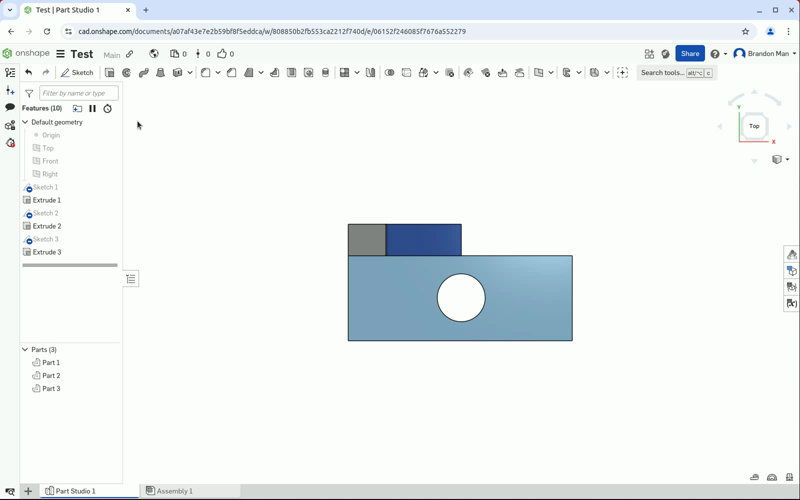
key(shift+h)
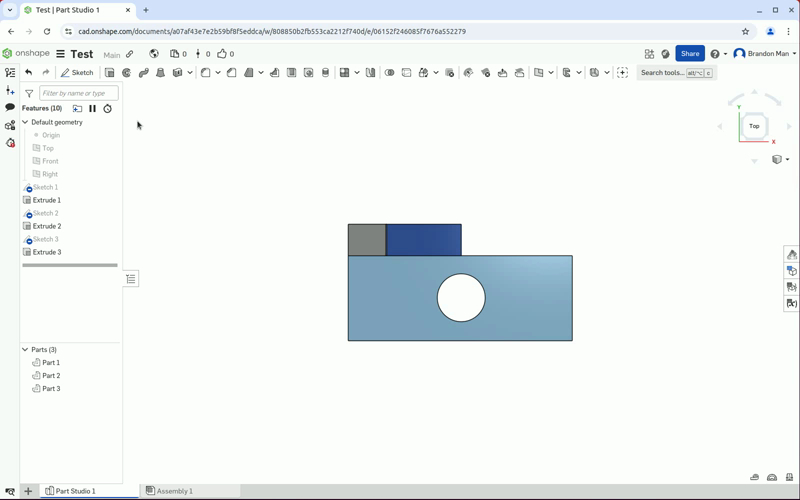
key(shift+h)
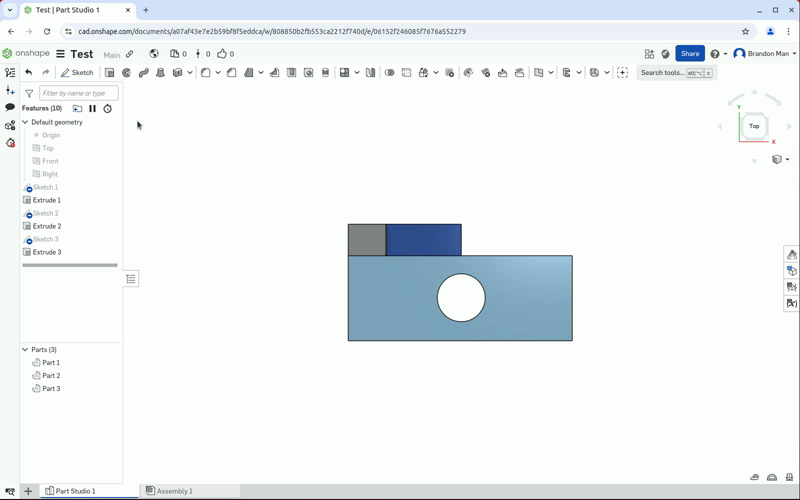
mouse_move(73, 189)
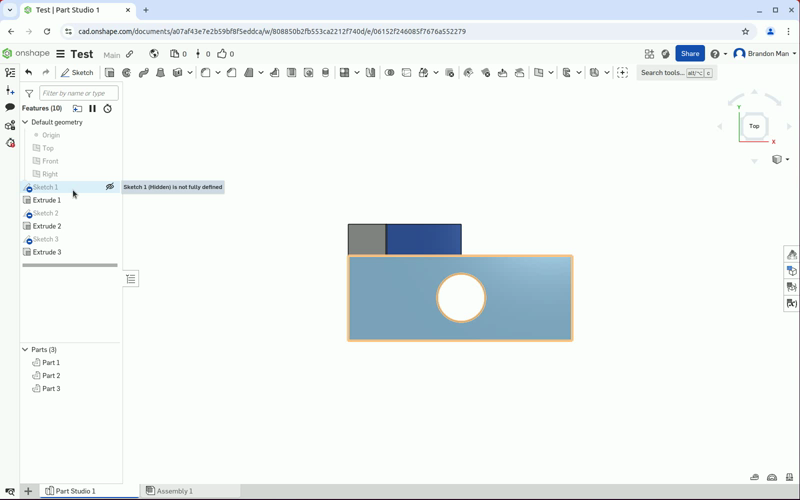
click(73, 189)
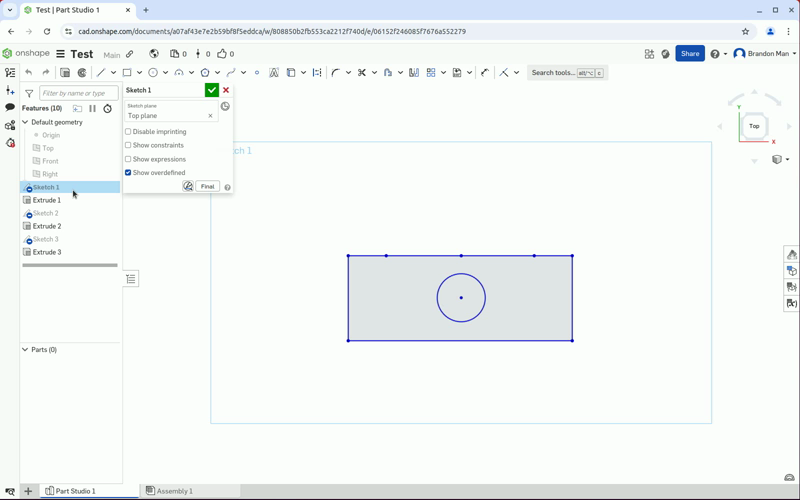
mouse_move(229, 92)
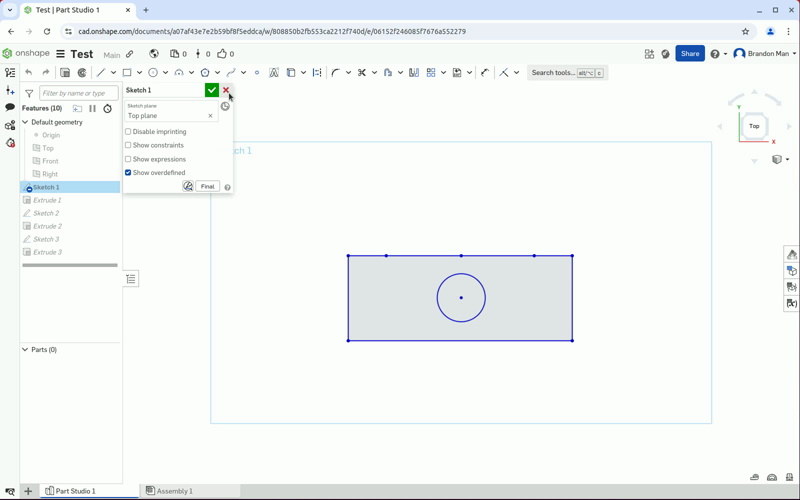
click(229, 92)
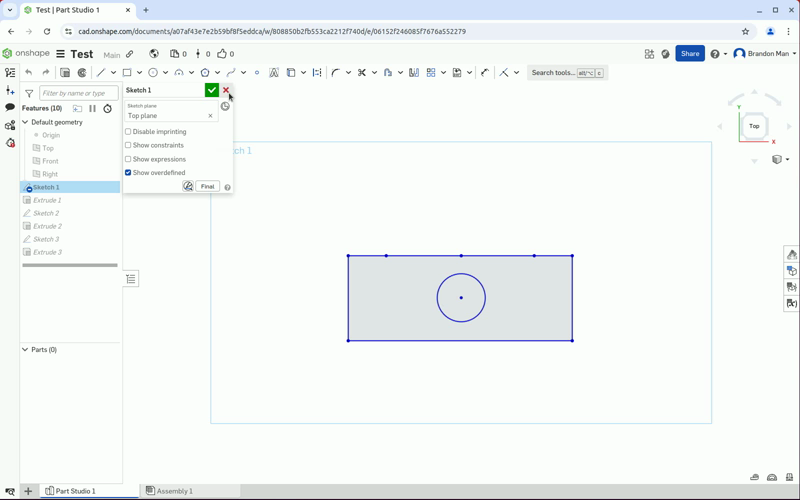
key(shift+s)
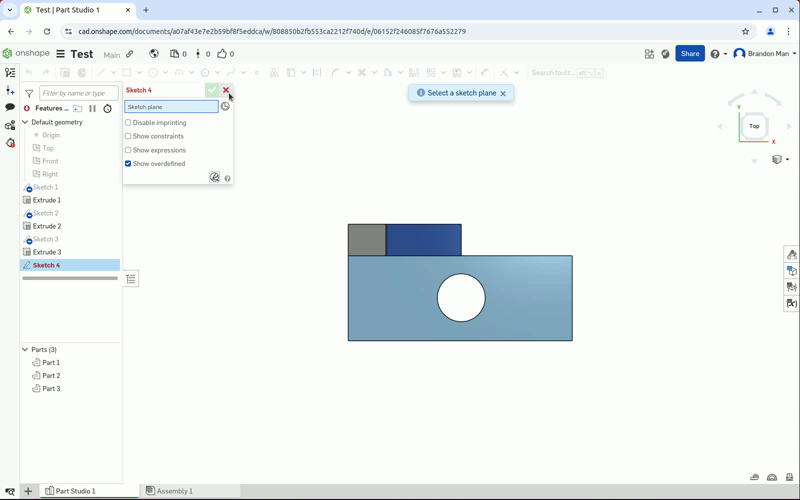
mouse_move(73, 150)
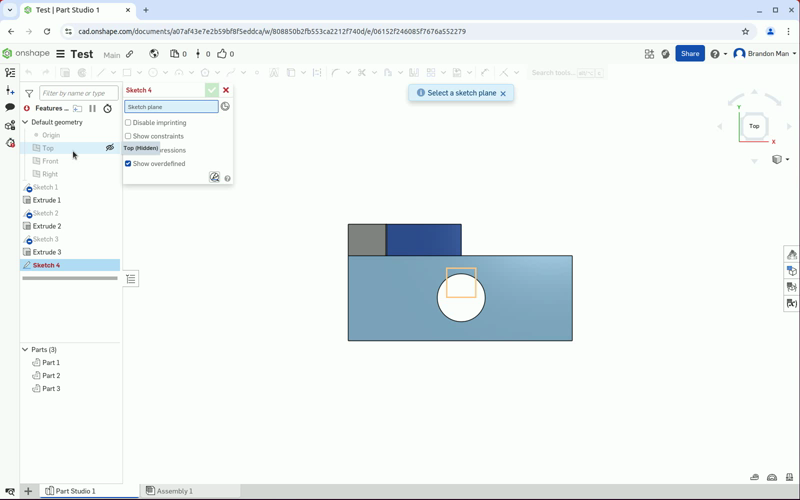
click(73, 150)
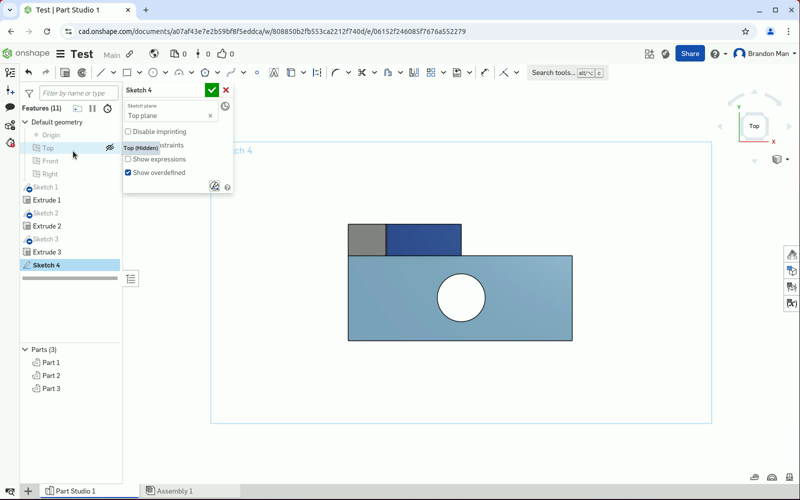
mouse_move(73, 352)
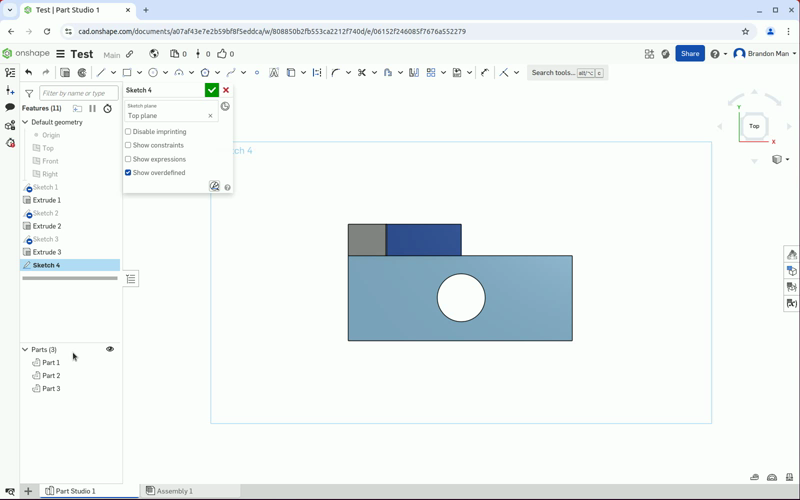
key(y)
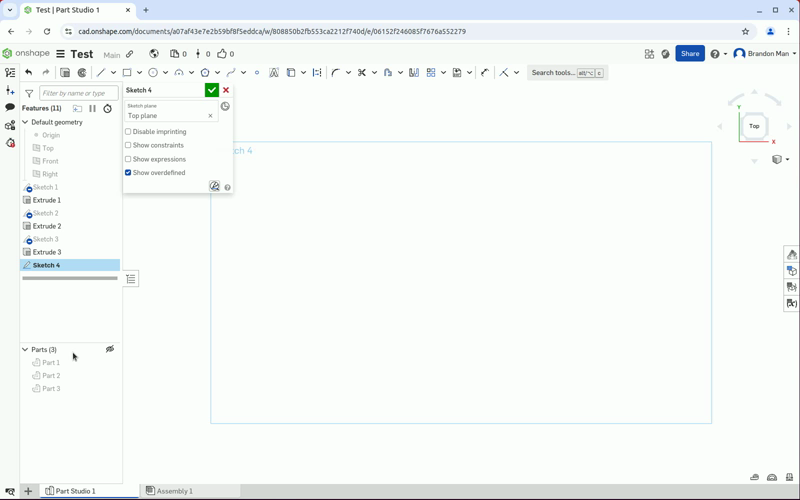
key(l)
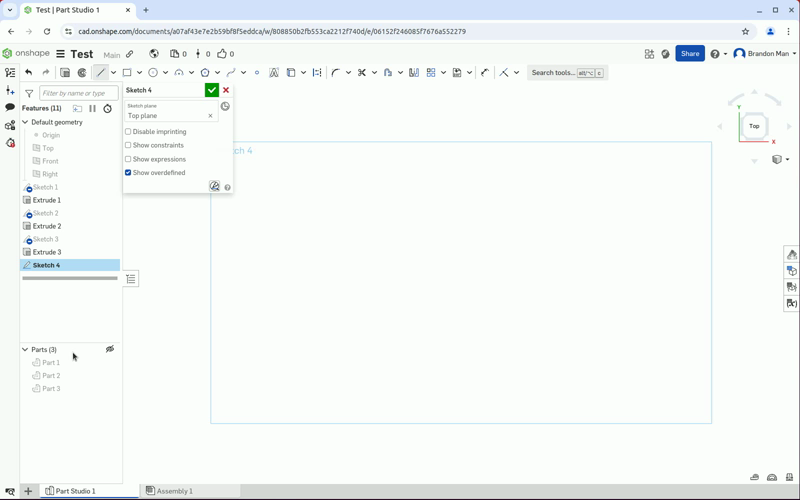
key_down(shift)
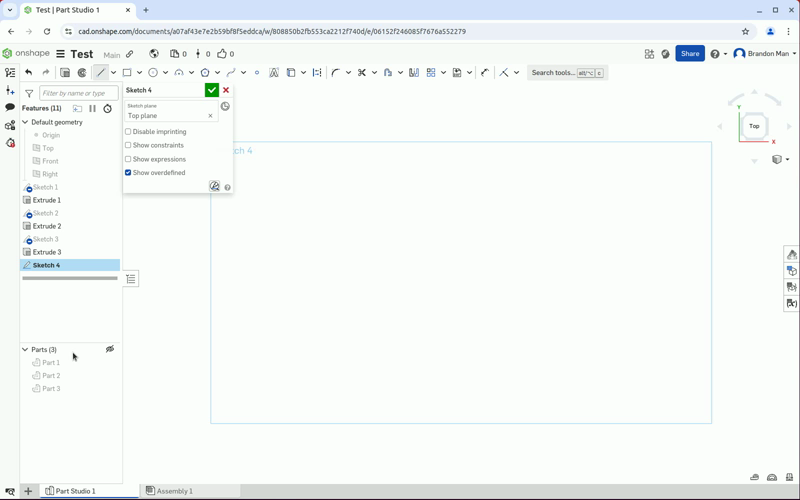
mouse_move(460, 255)
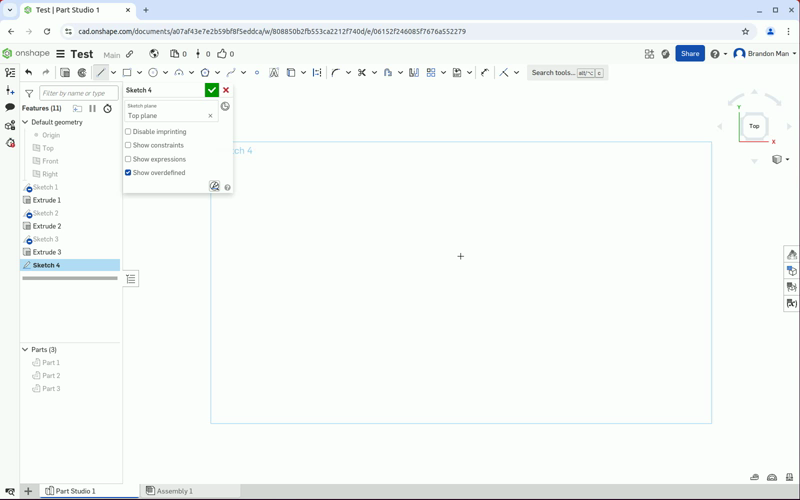
click(460, 255)
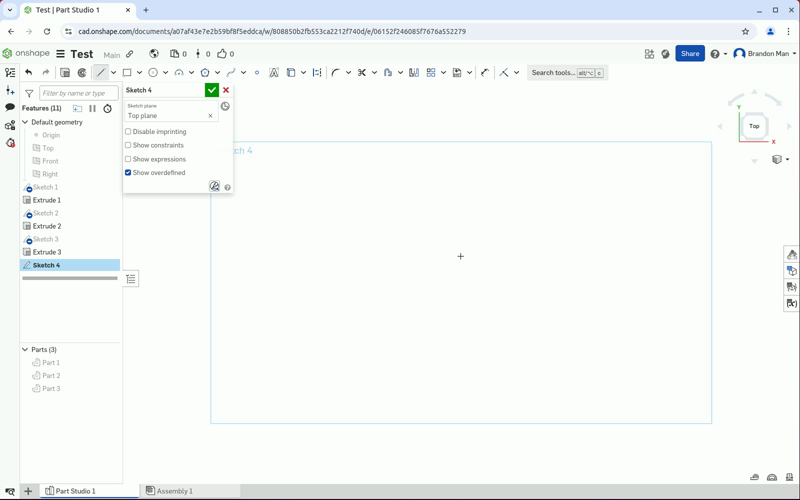
key_up(shift)
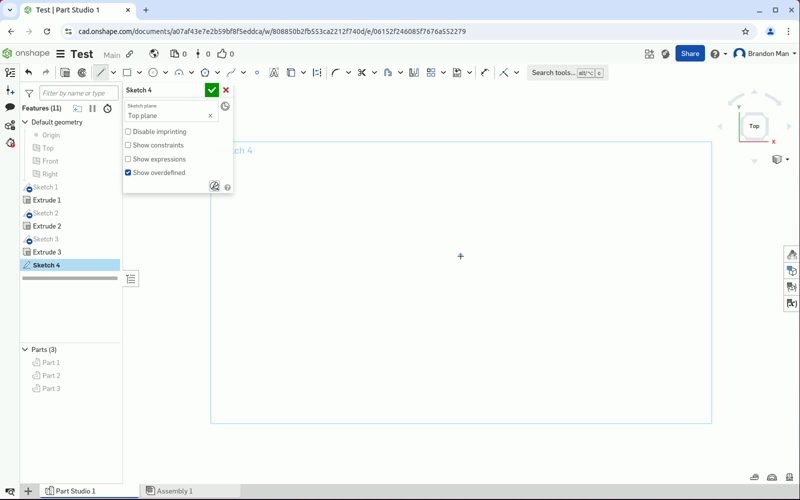
key_down(shift)
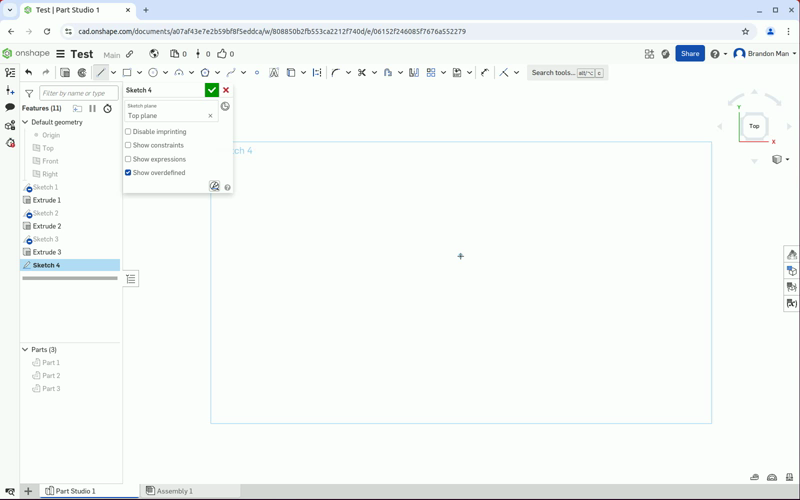
mouse_move(536, 255)
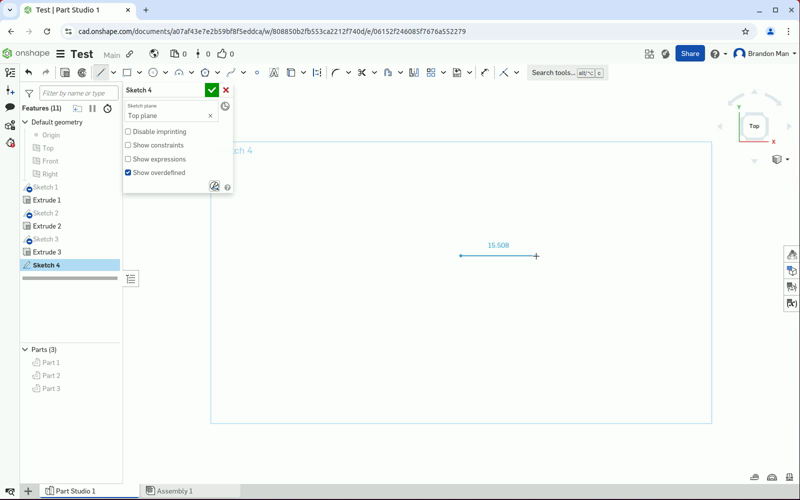
click(536, 255)
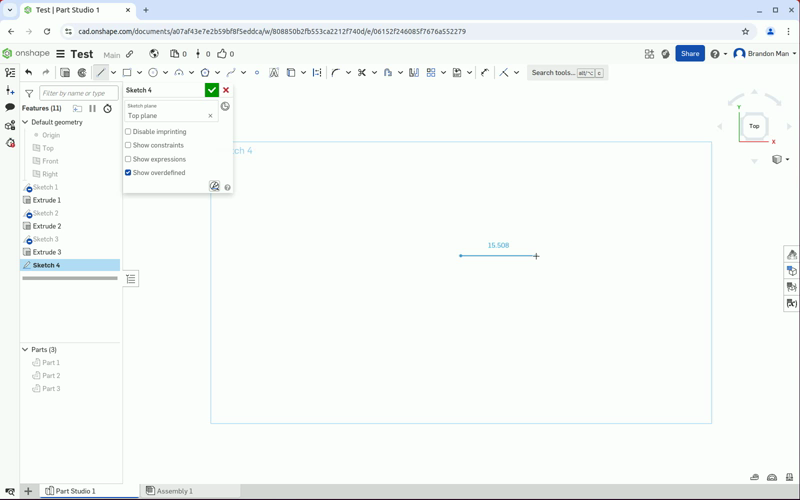
key_up(shift)
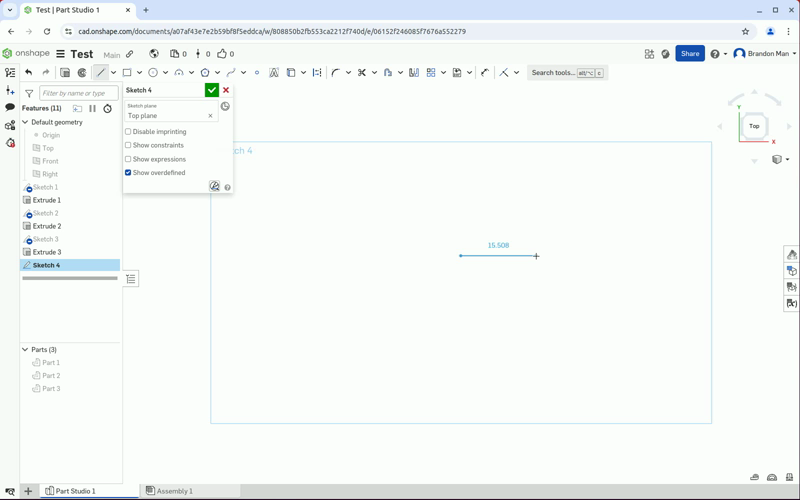
key_down(shift)
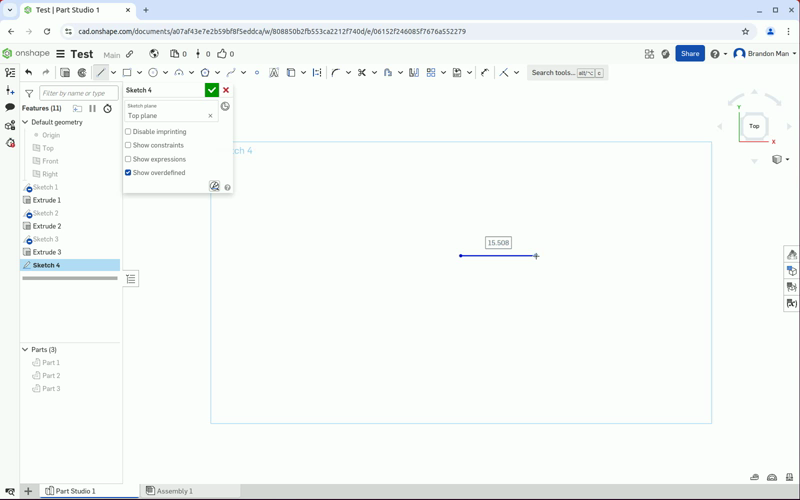
mouse_move(566, 255)
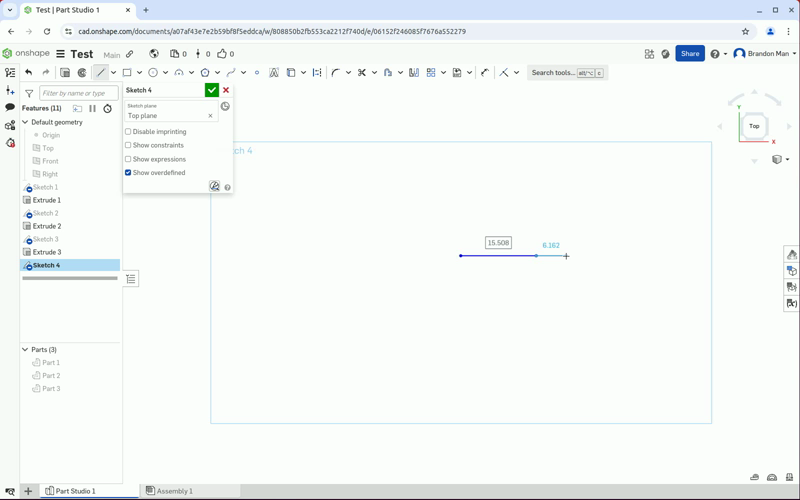
mouse_move(536, 224)
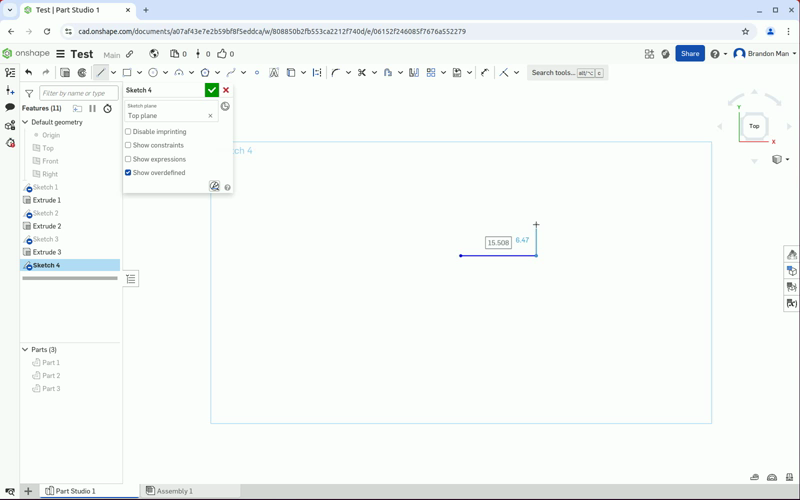
click(536, 224)
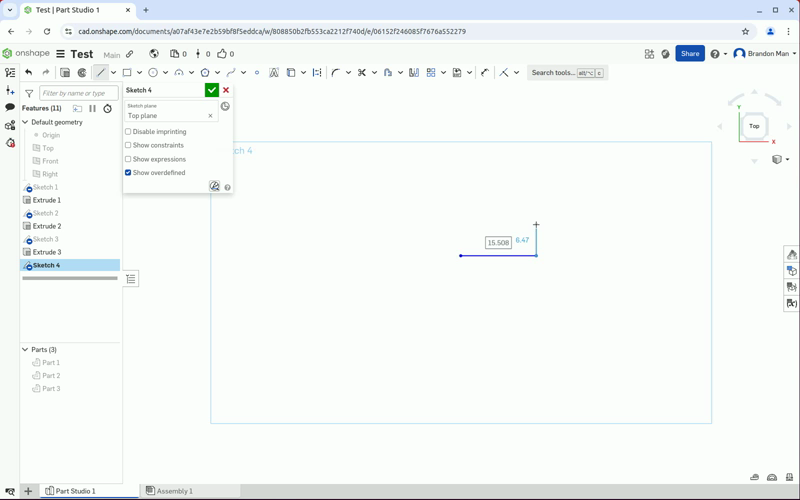
key_up(shift)
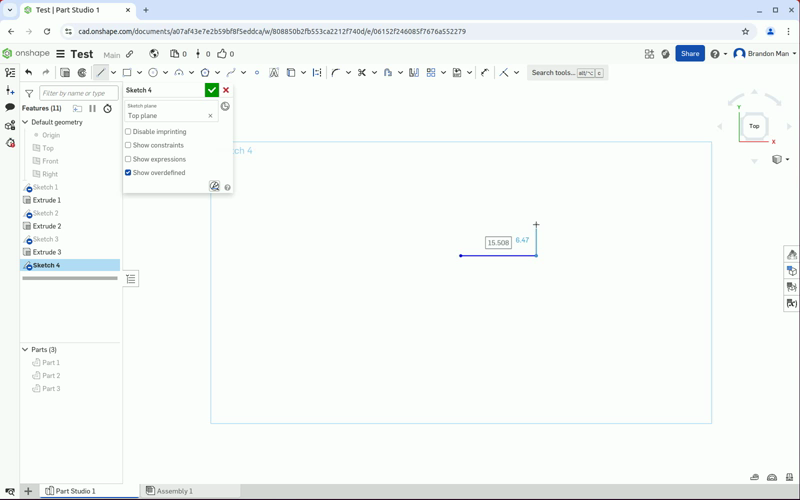
key_down(shift)
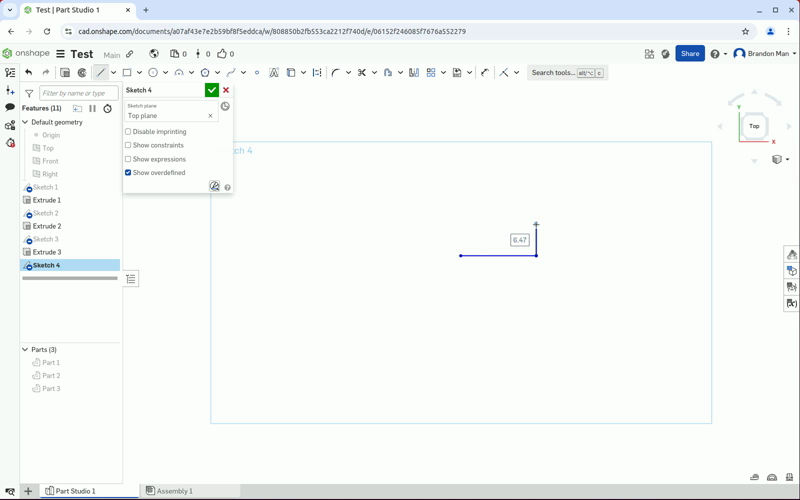
mouse_move(460, 224)
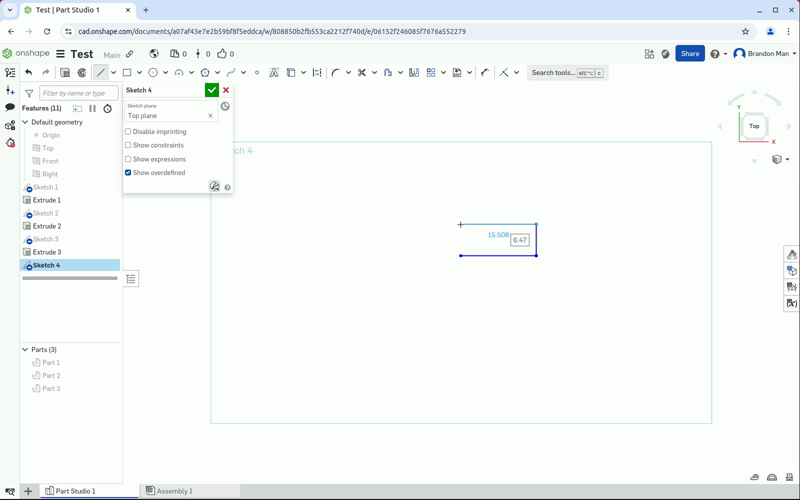
click(460, 224)
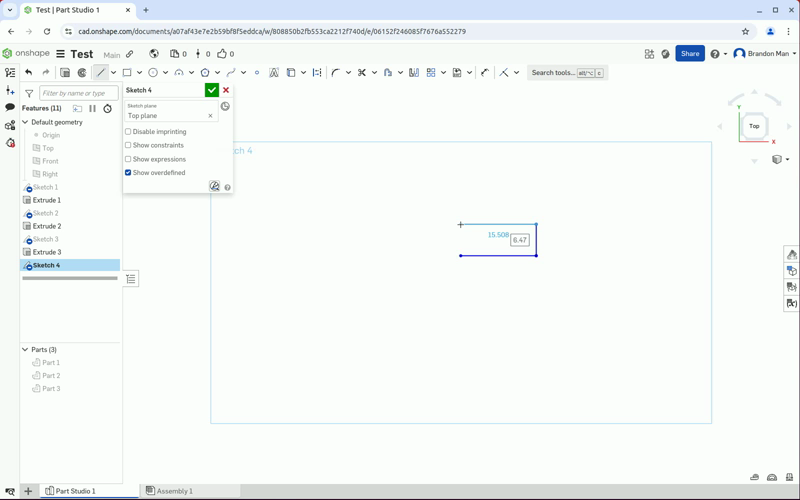
key_up(shift)
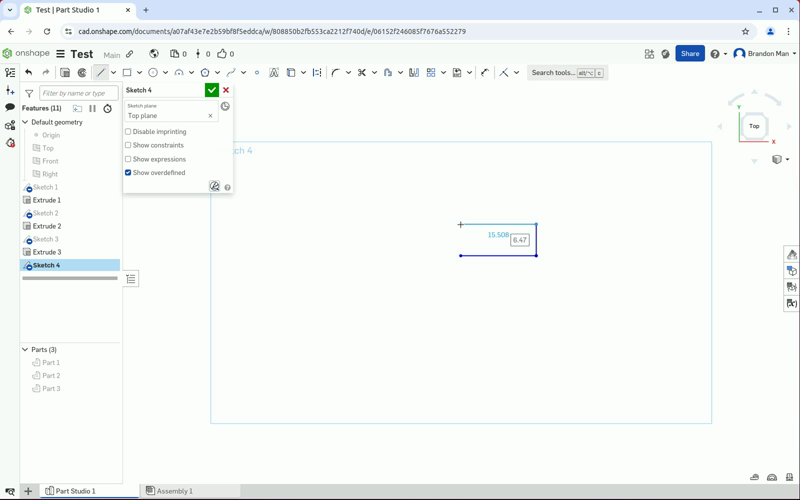
mouse_move(490, 224)
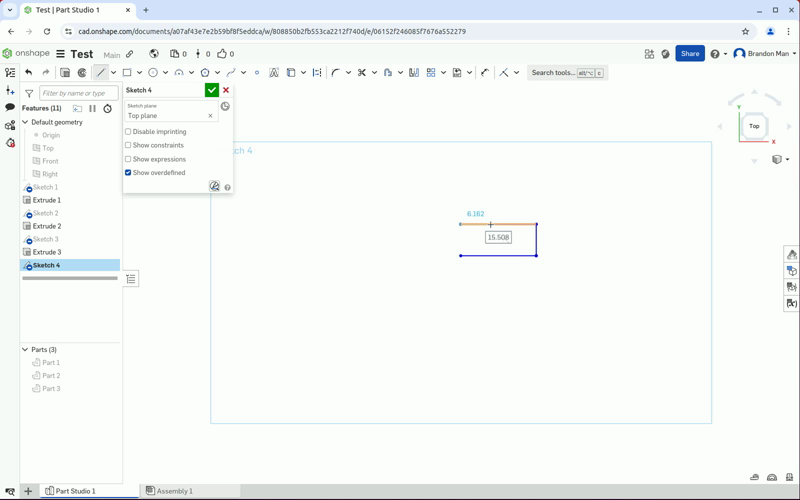
key_down(shift)
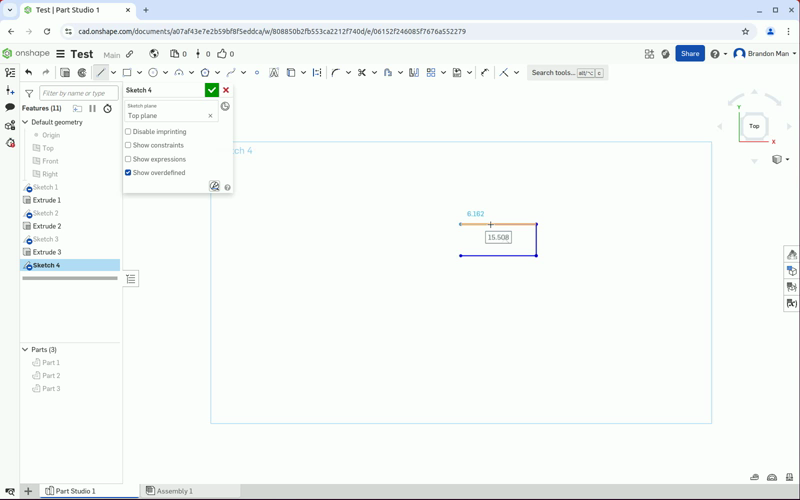
mouse_move(460, 255)
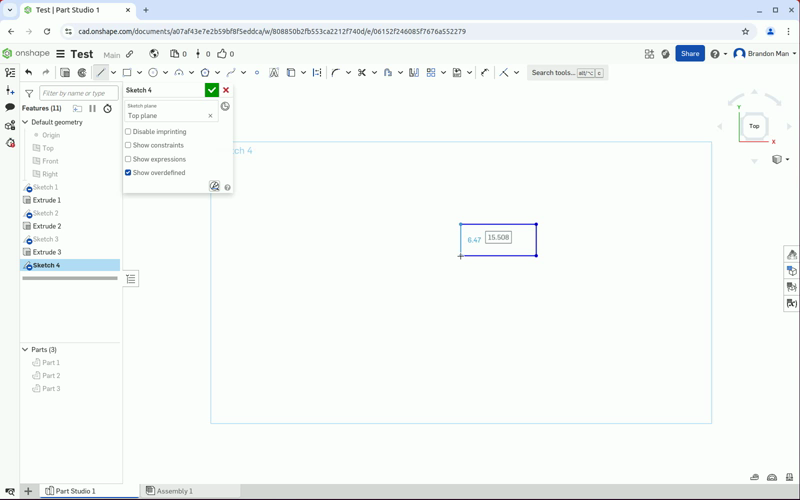
key_up(shift)
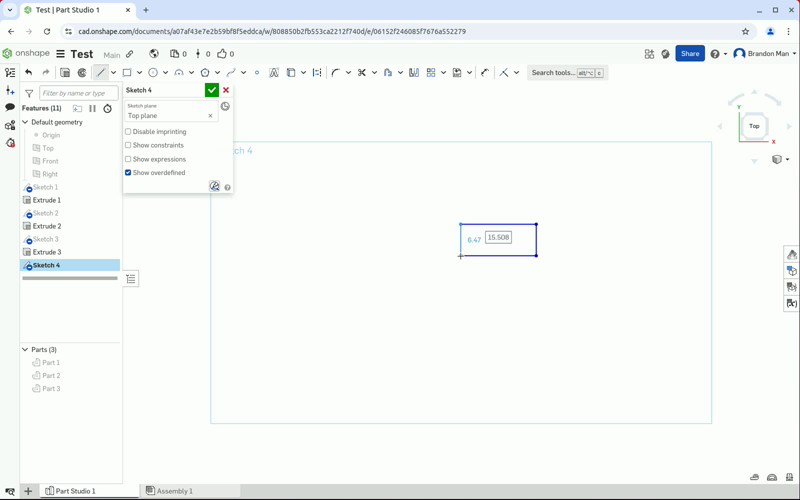
click(460, 255)
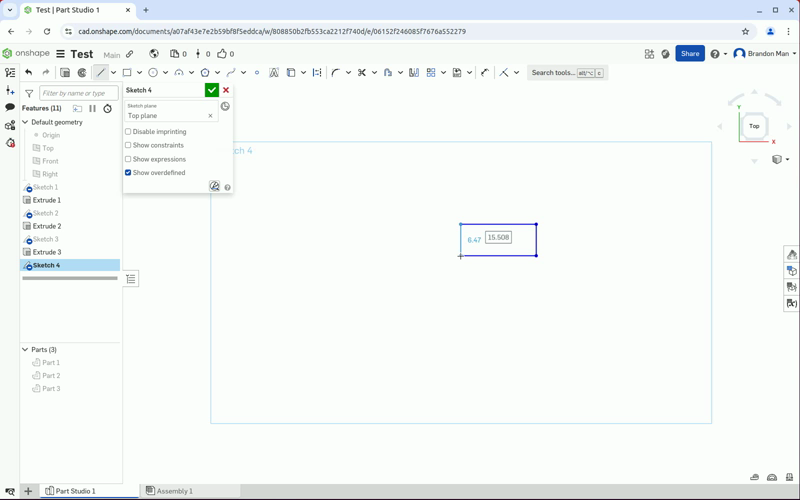
key(esc)
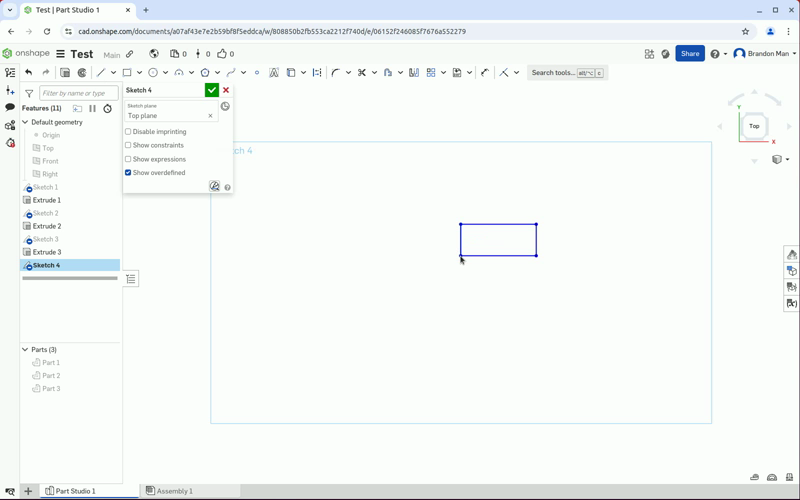
mouse_move(480, 254)
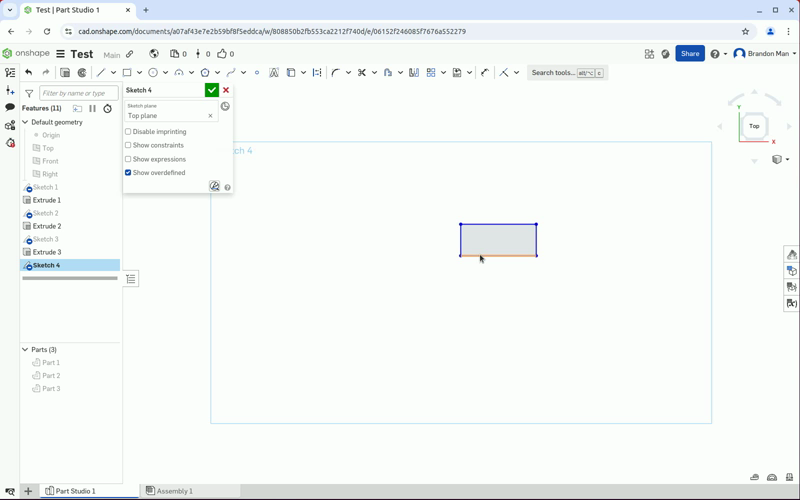
click(480, 254)
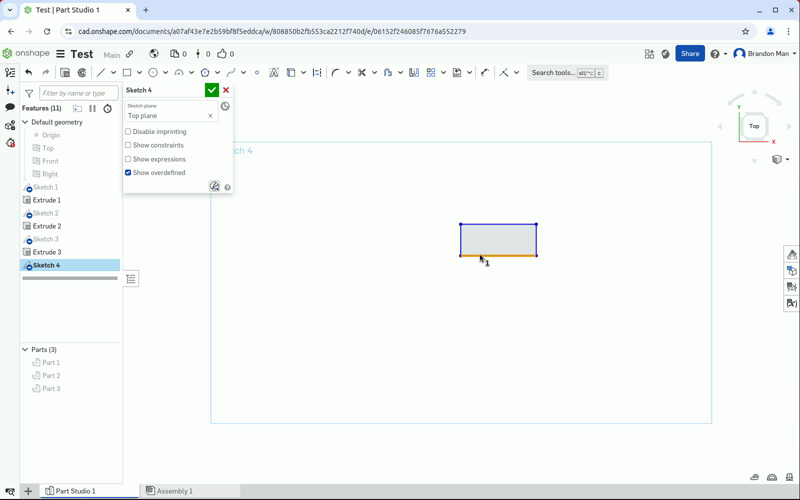
mouse_move(73, 352)
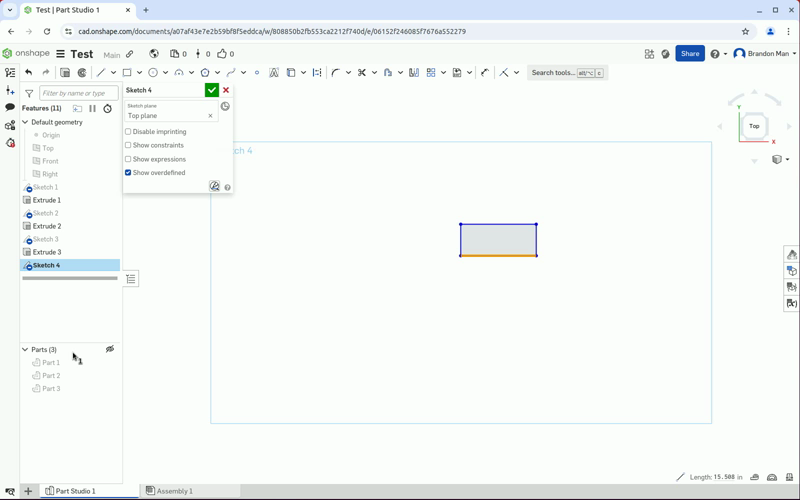
key(shift+y)
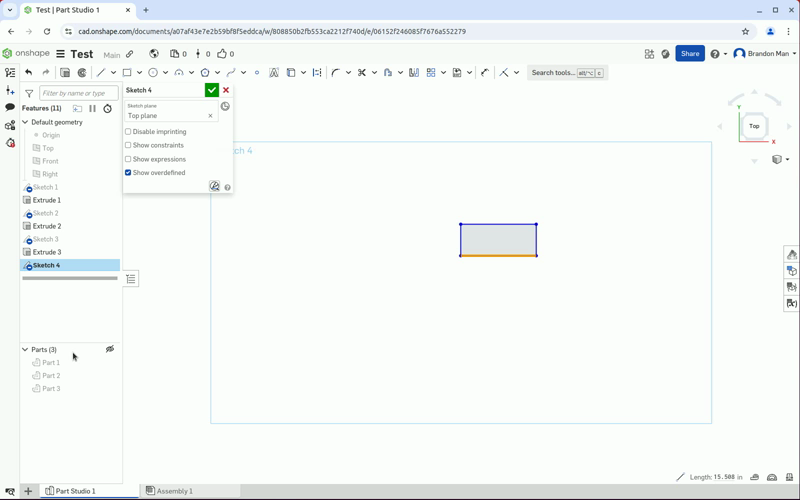
key(shift+e)
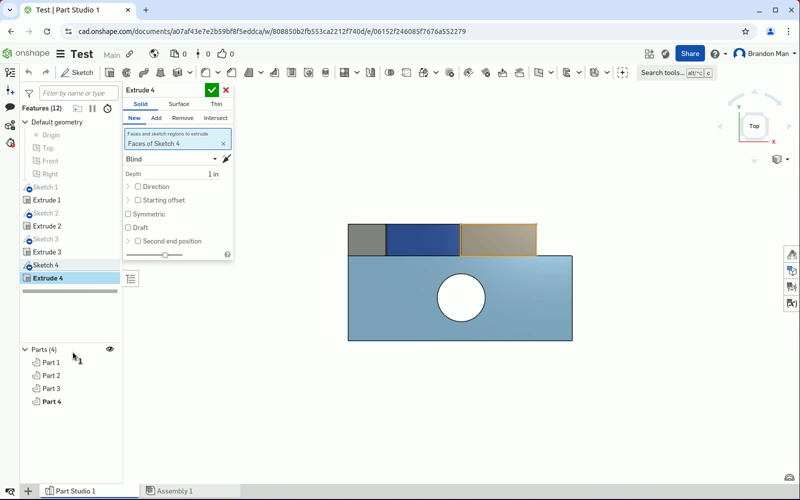
mouse_move(143, 106)
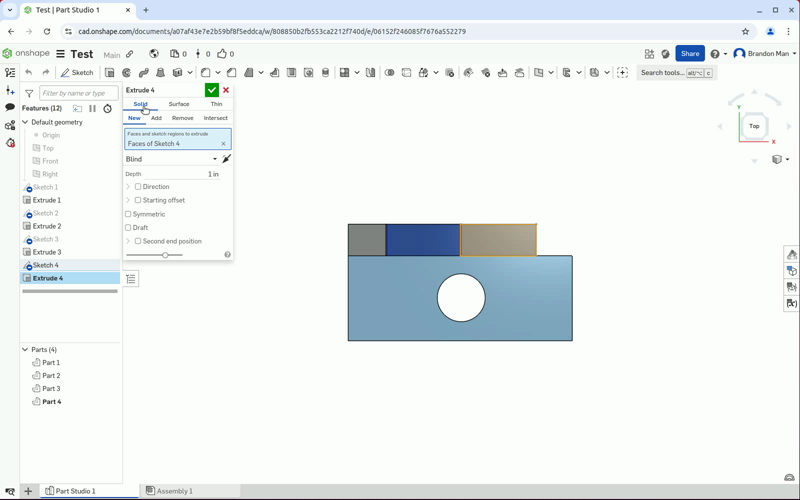
click(143, 106)
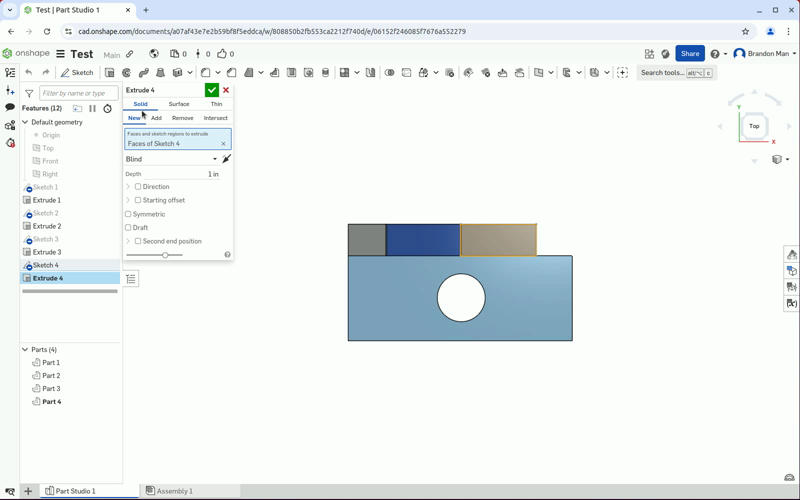
mouse_move(137, 120)
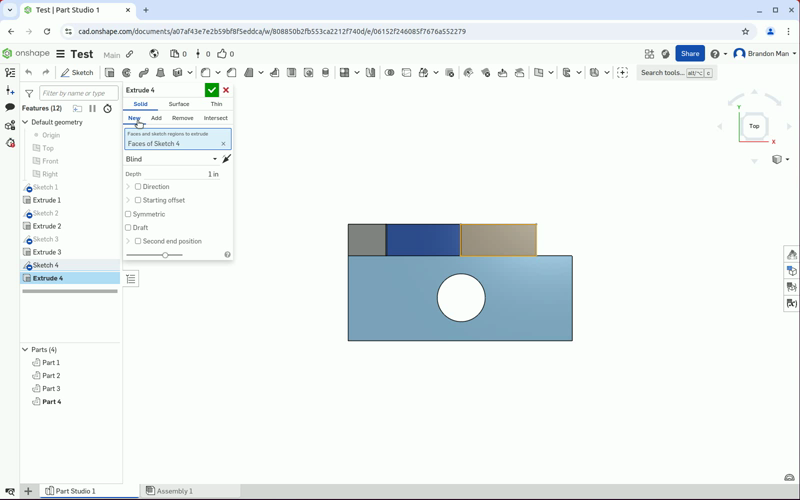
click(137, 120)
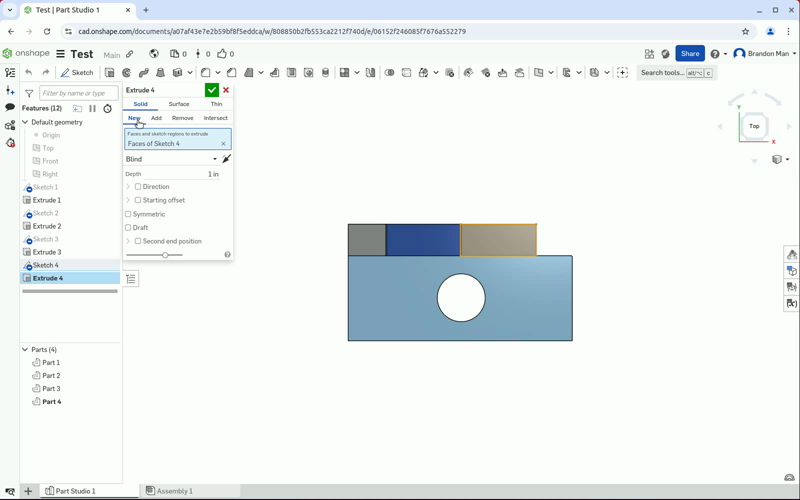
key(tab, 4)
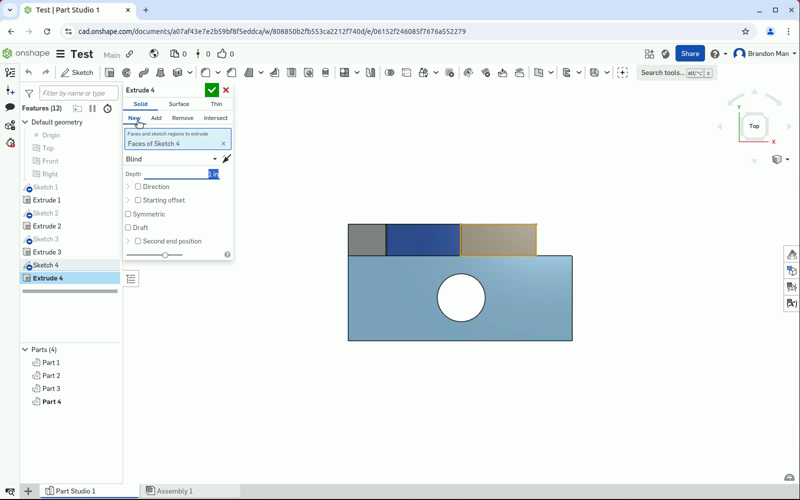
text(23.108)
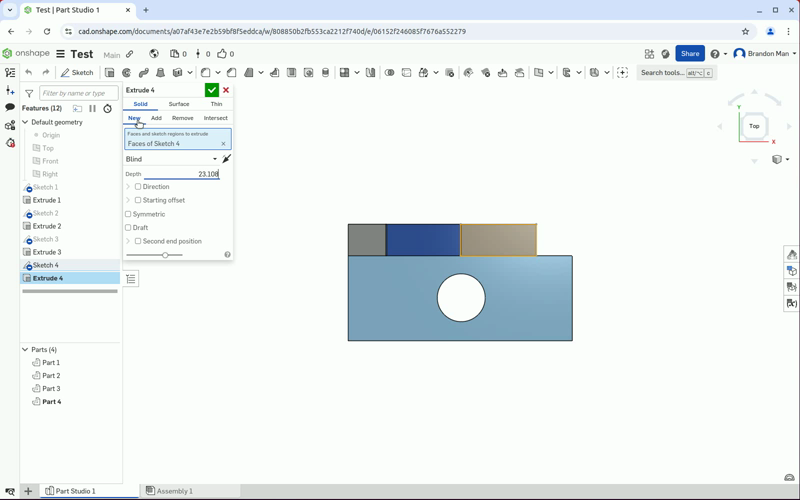
key(enter)
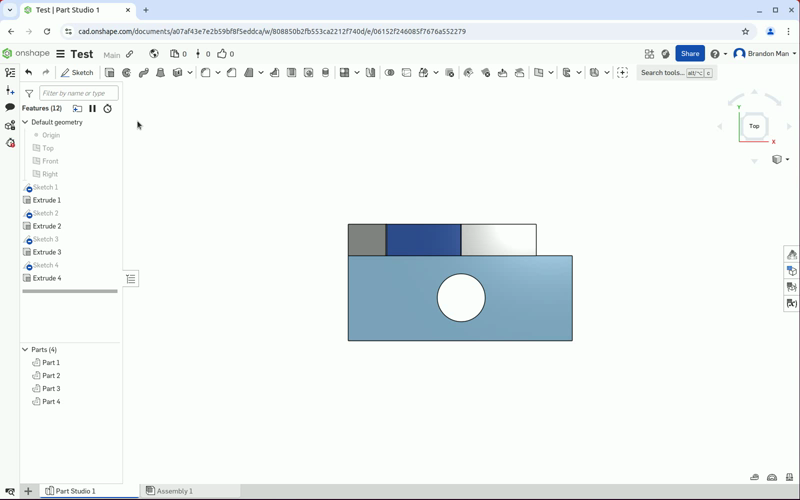
key(shift+h)
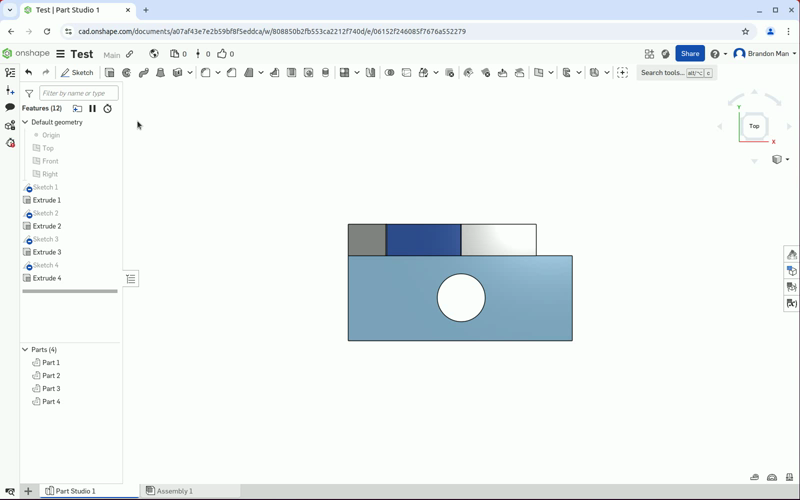
key(shift+h)
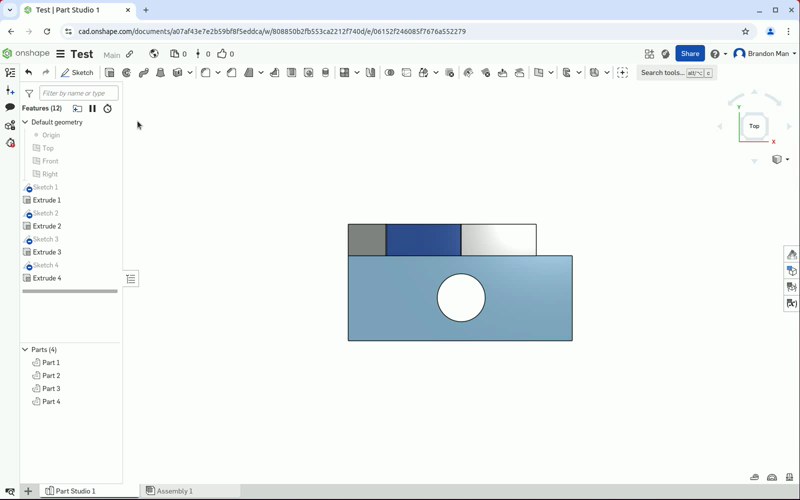
mouse_move(73, 189)
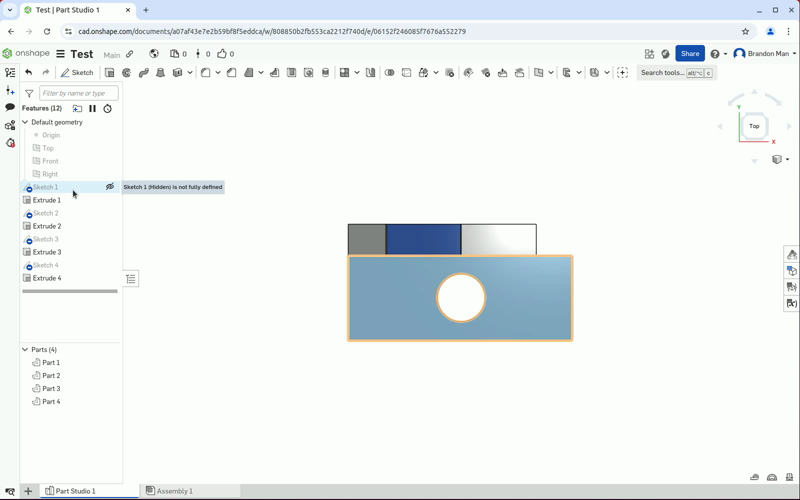
click(73, 189)
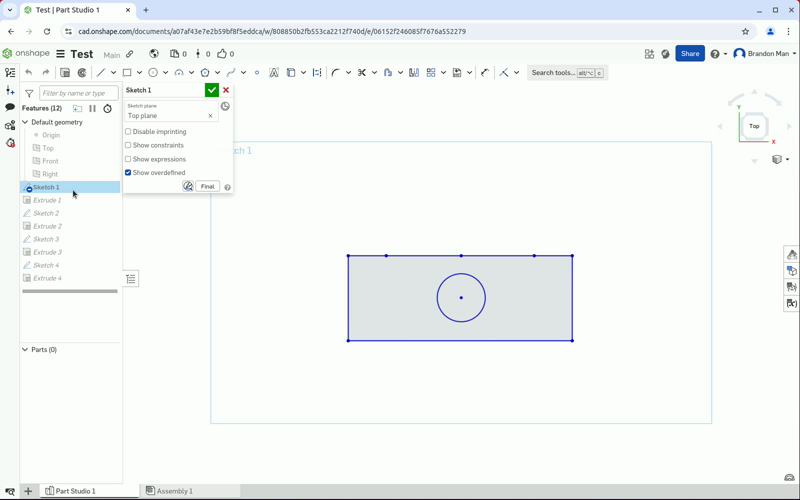
mouse_move(229, 92)
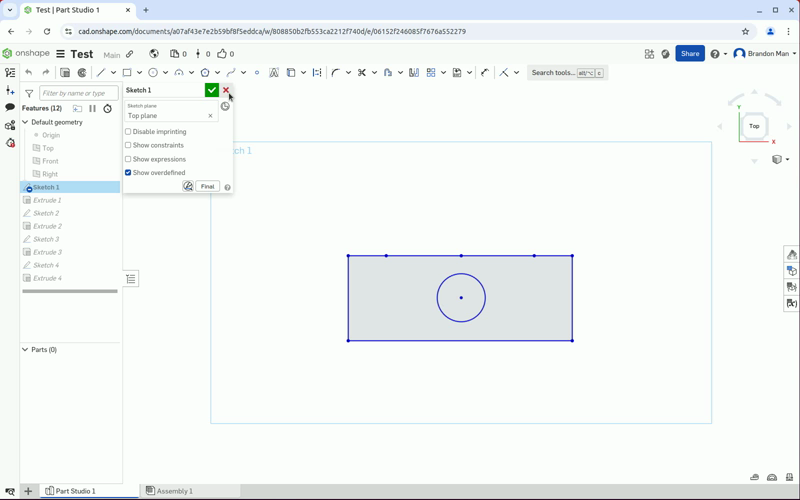
click(229, 92)
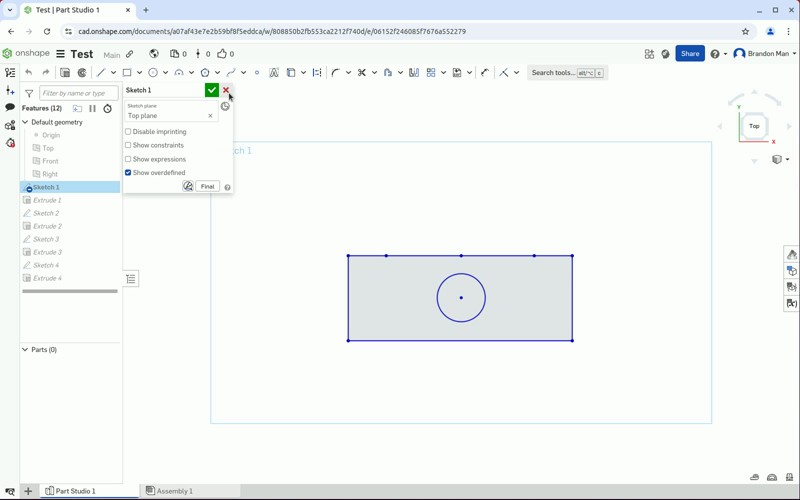
key(shift+s)
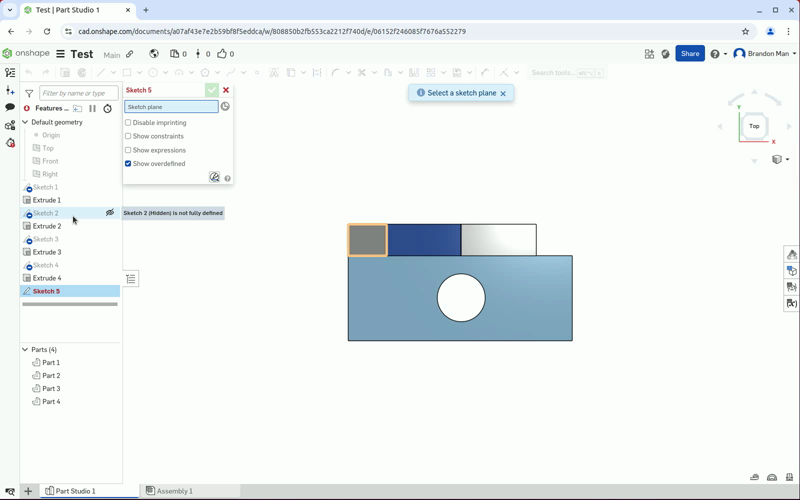
scroll(3)
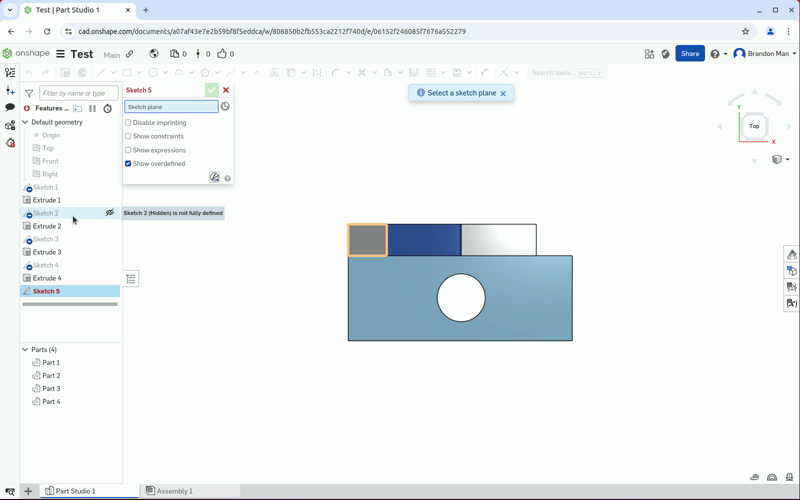
mouse_move(73, 150)
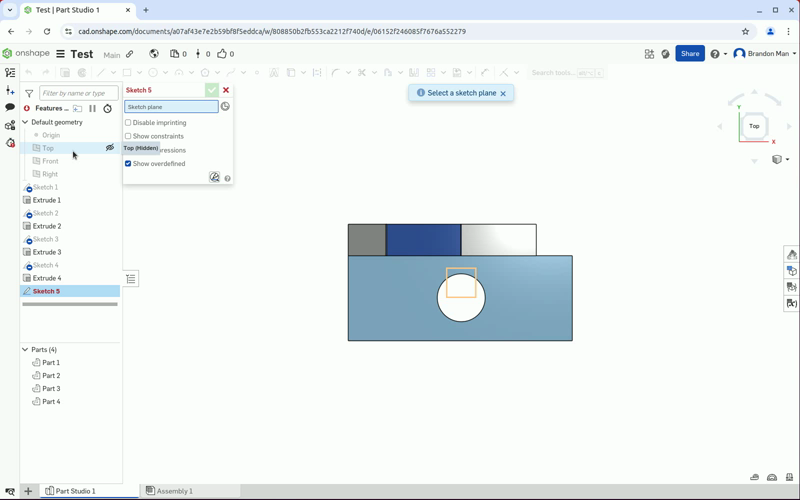
click(73, 150)
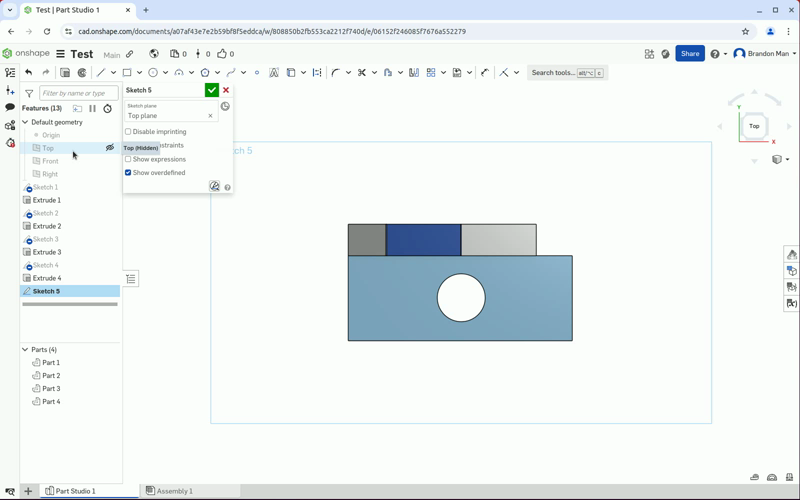
mouse_move(73, 352)
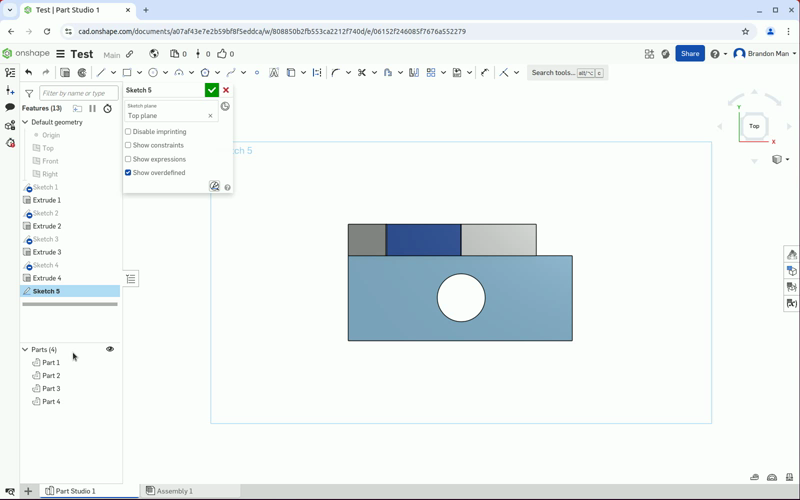
key(y)
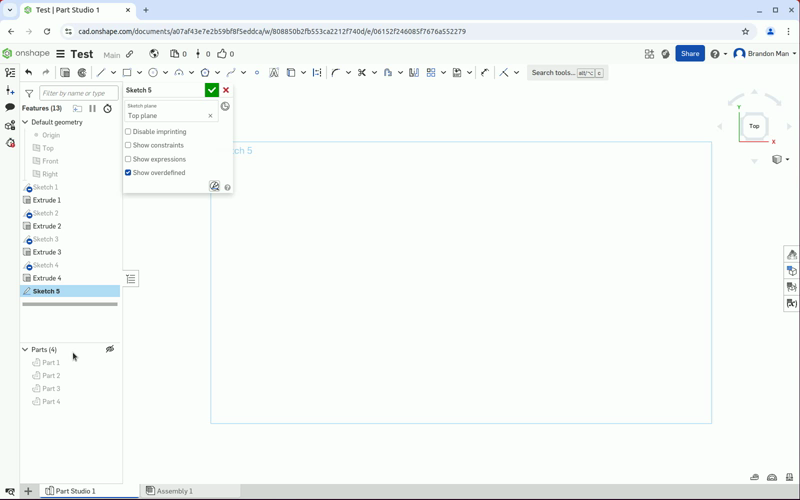
key(l)
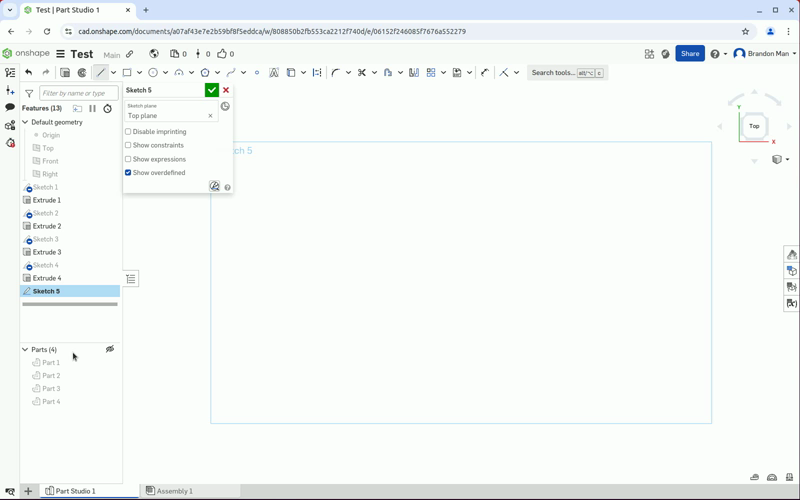
key_down(shift)
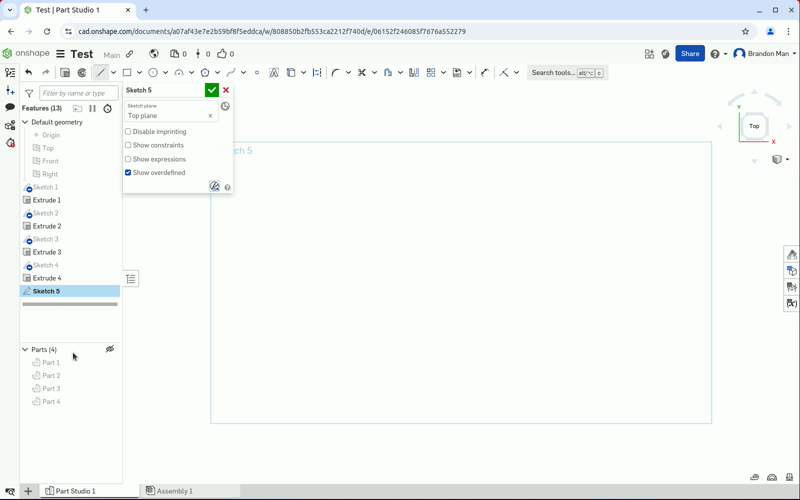
mouse_move(535, 255)
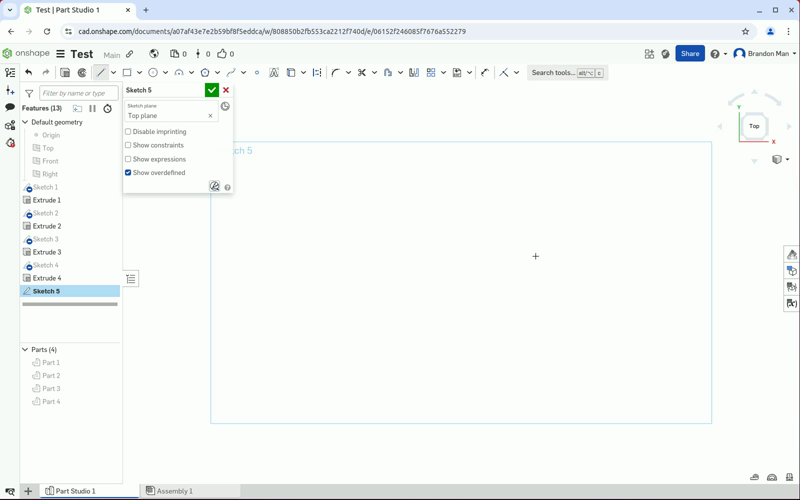
click(535, 255)
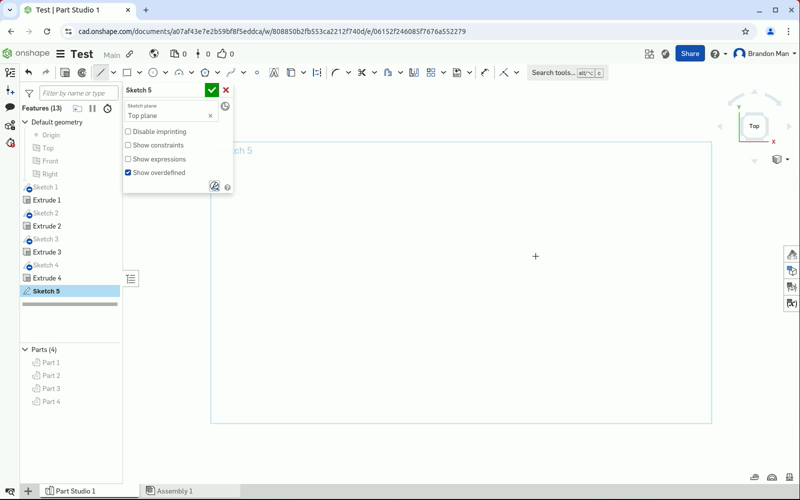
key_up(shift)
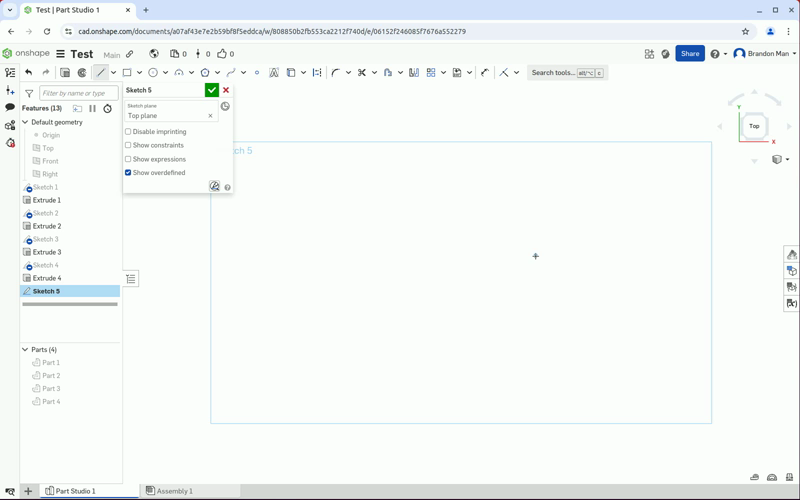
key_down(shift)
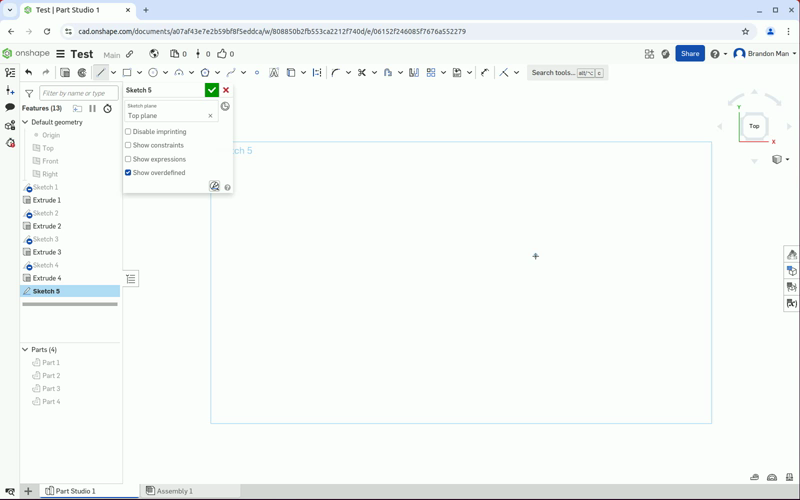
mouse_move(565, 255)
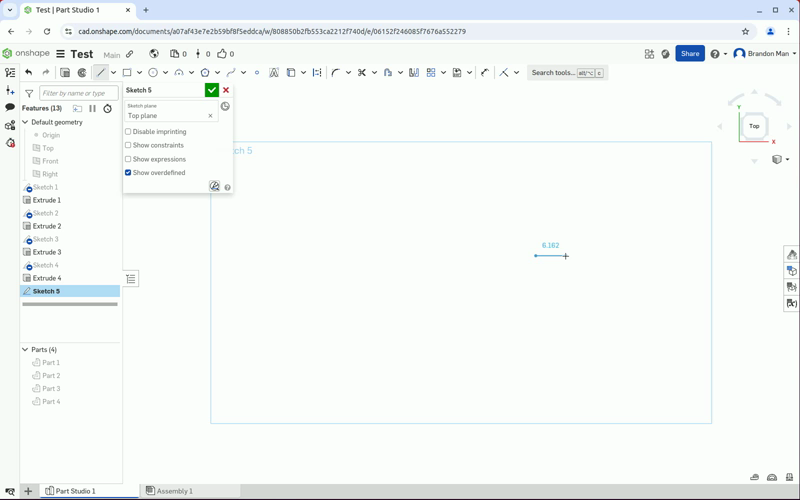
mouse_move(574, 255)
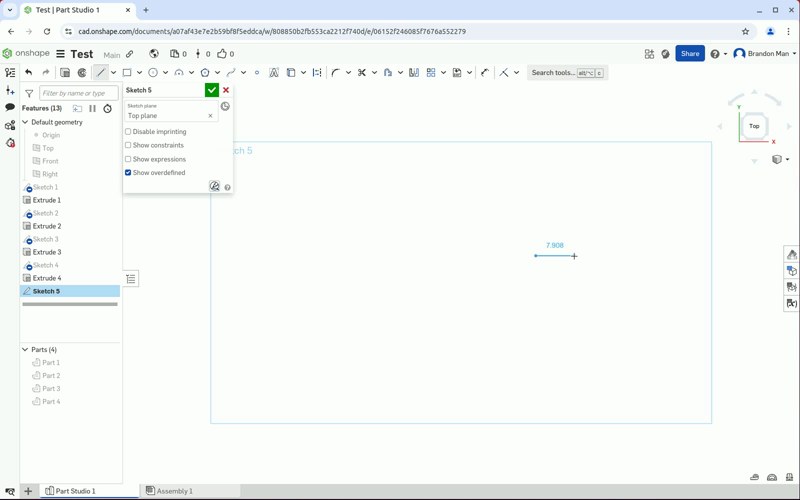
click(574, 255)
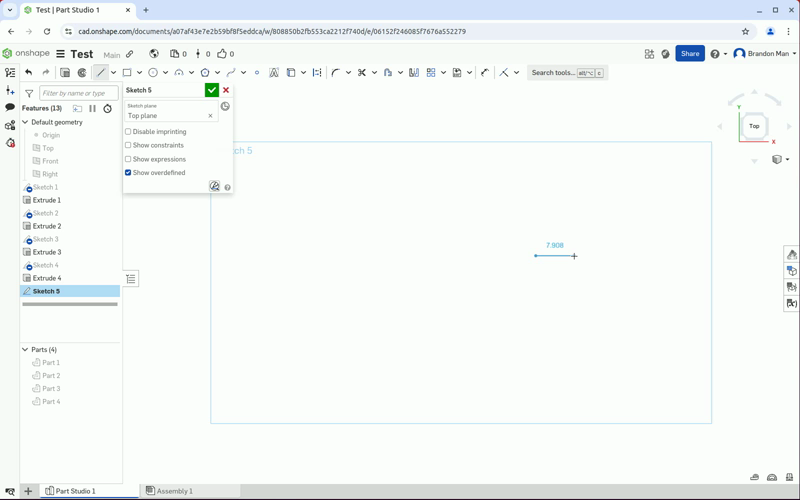
key_up(shift)
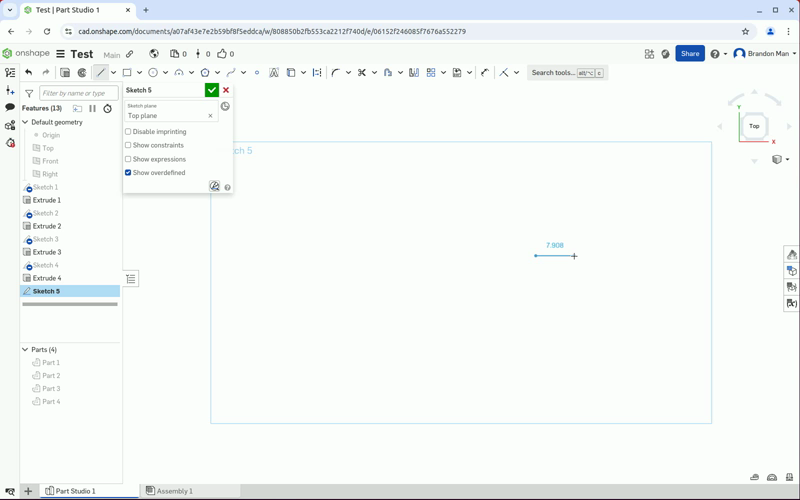
key_down(shift)
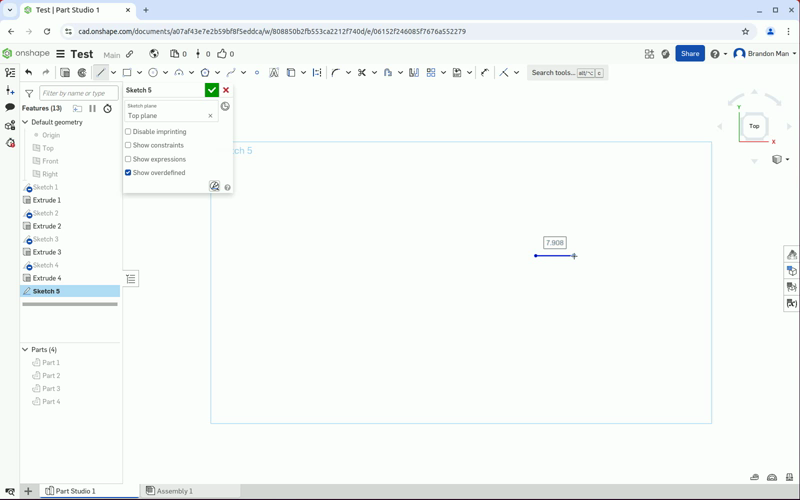
mouse_move(589, 255)
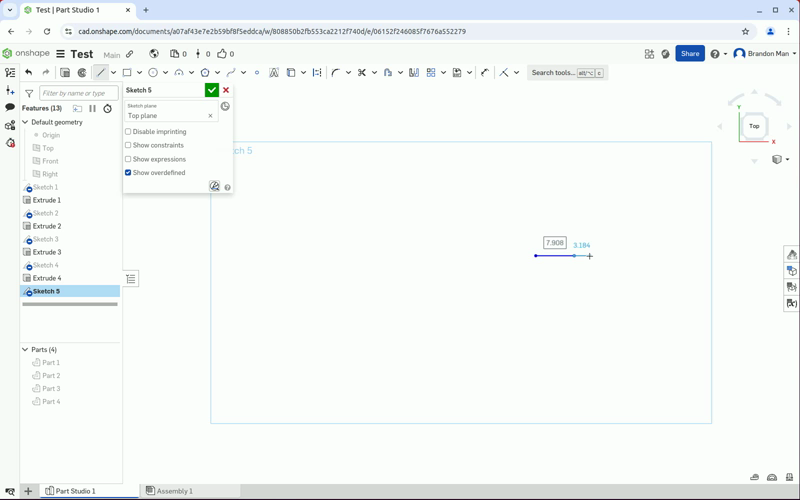
mouse_move(574, 224)
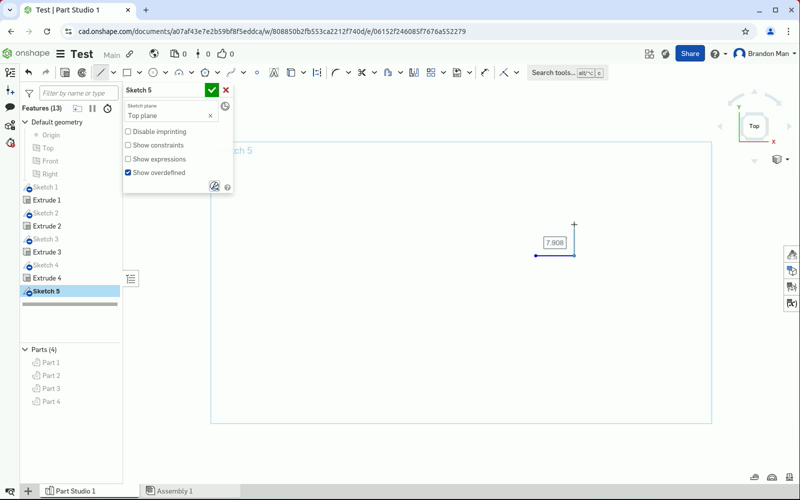
click(574, 224)
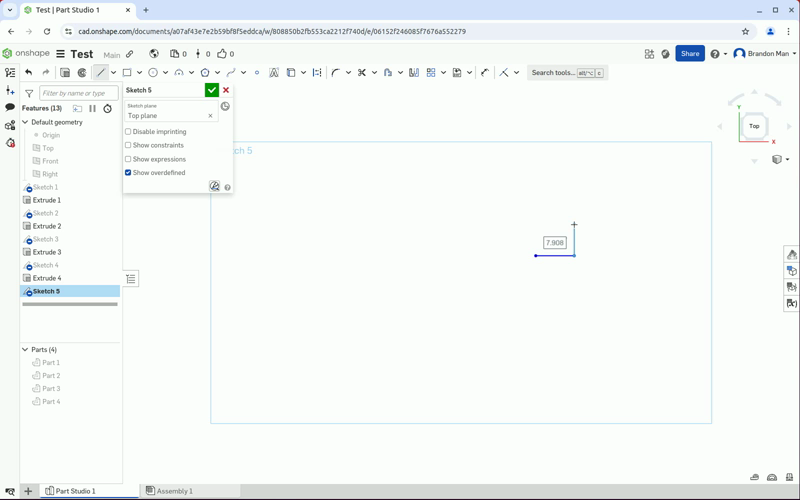
key_up(shift)
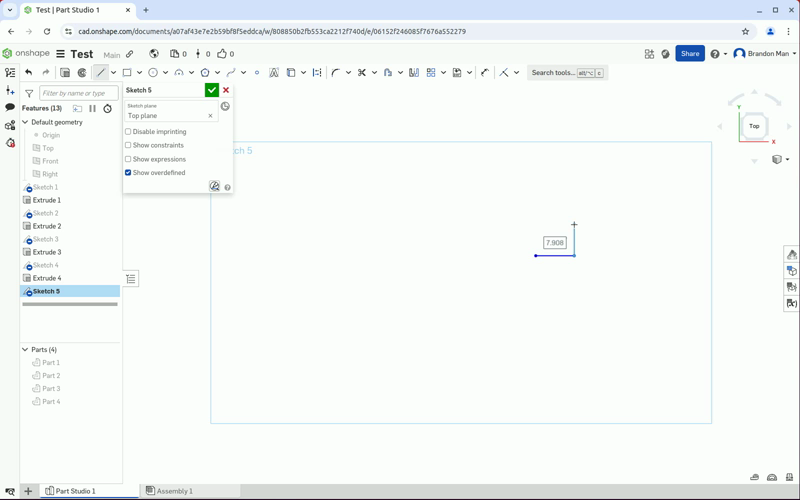
key_down(shift)
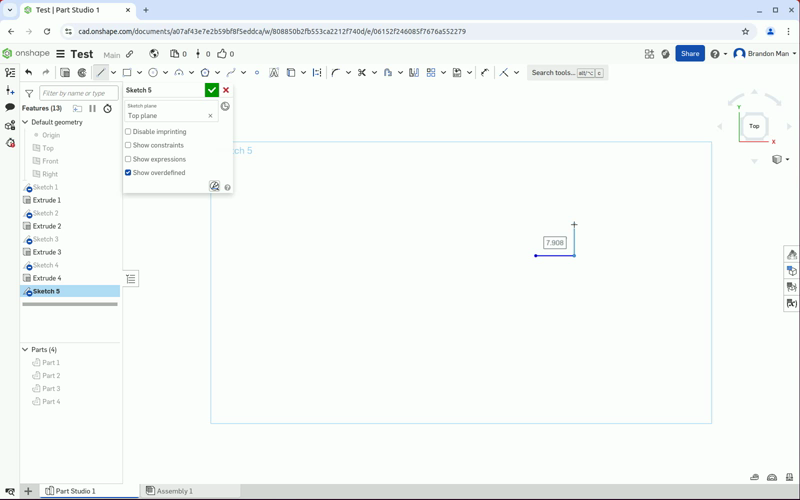
mouse_move(589, 224)
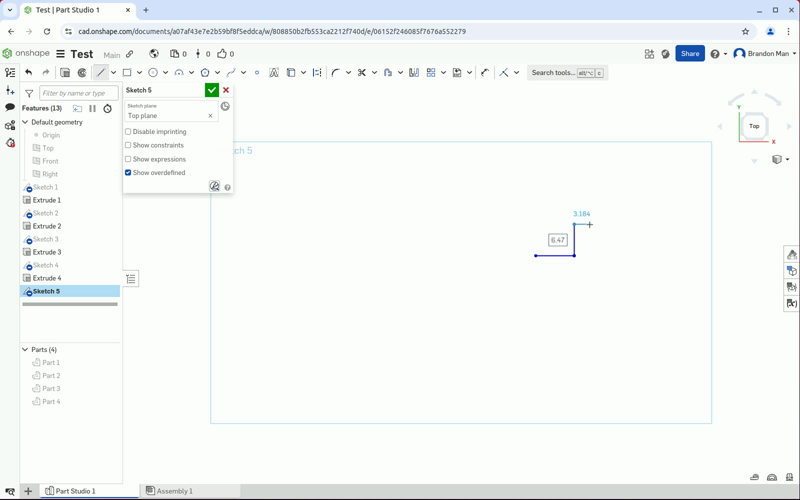
mouse_move(535, 224)
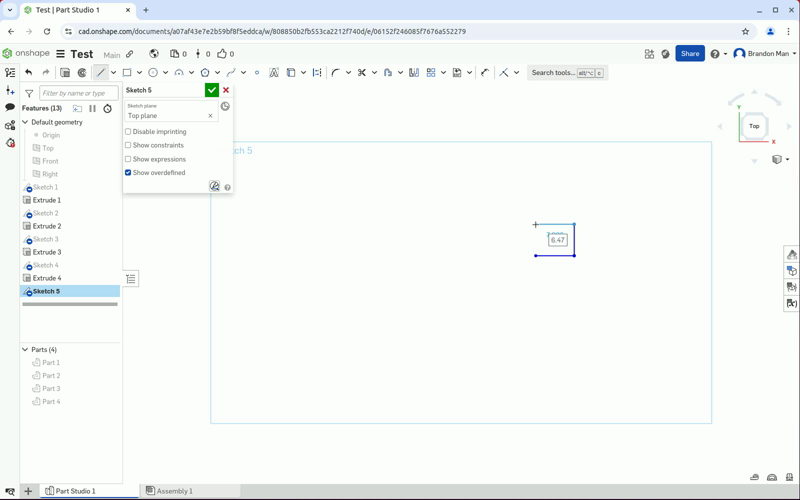
click(535, 224)
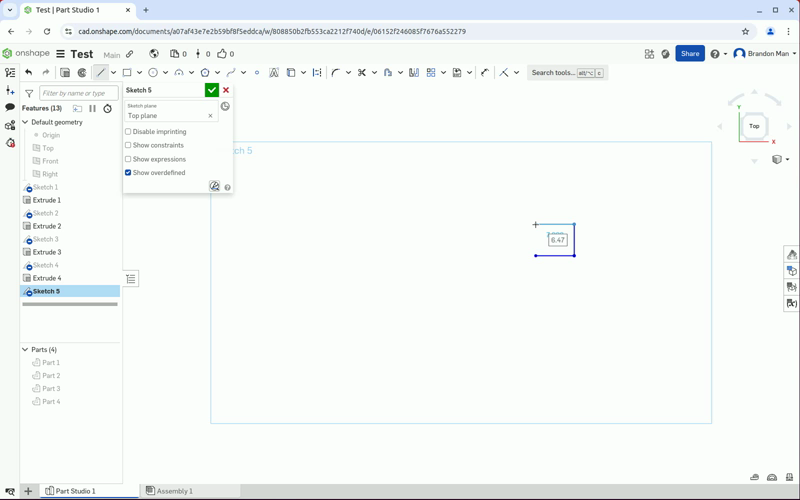
key_up(shift)
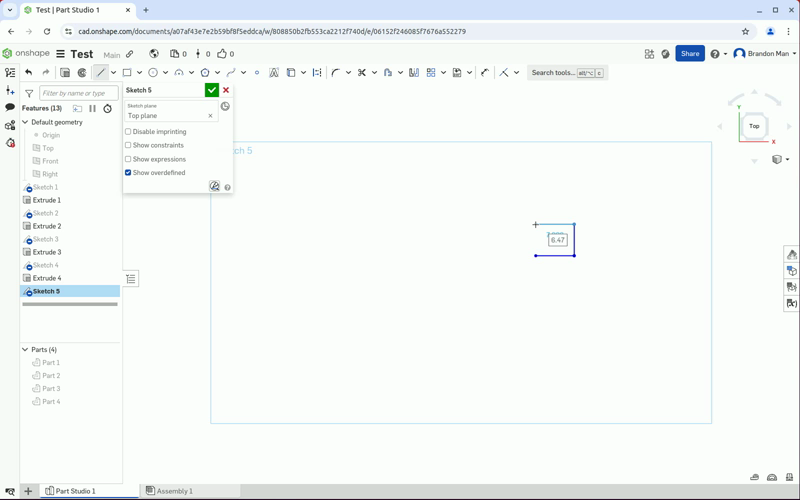
mouse_move(565, 224)
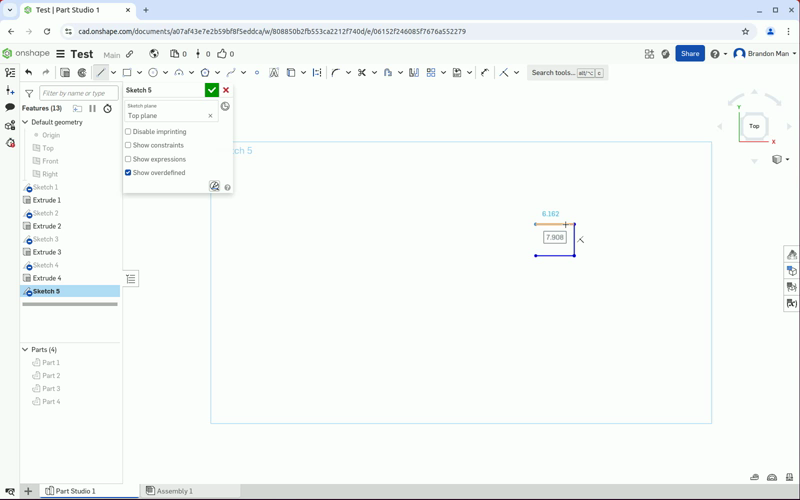
key_down(shift)
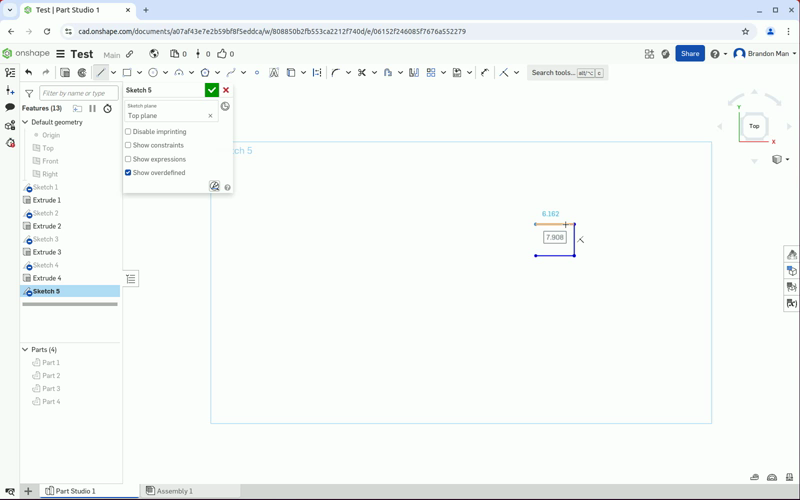
mouse_move(535, 255)
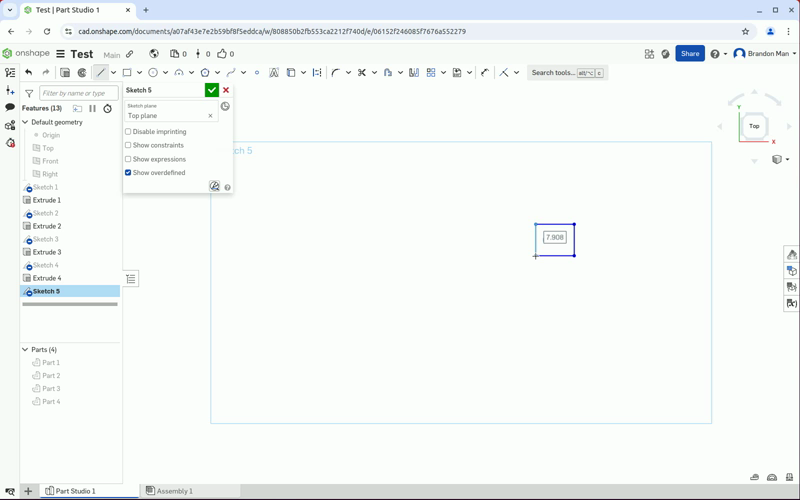
key_up(shift)
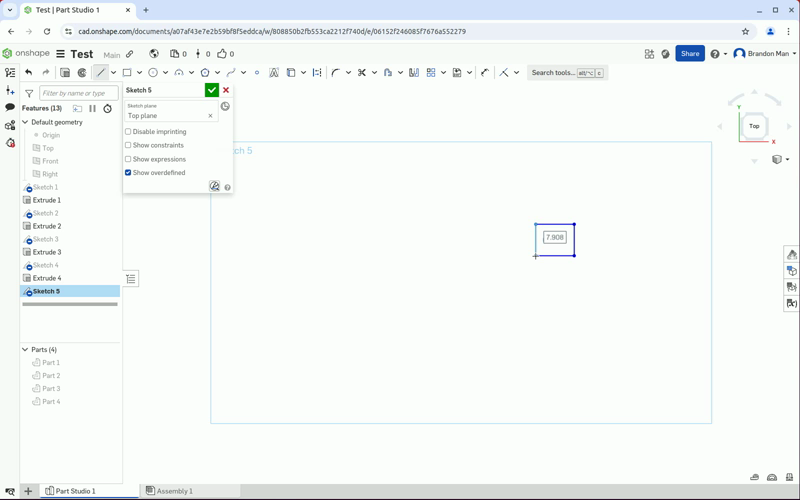
click(535, 255)
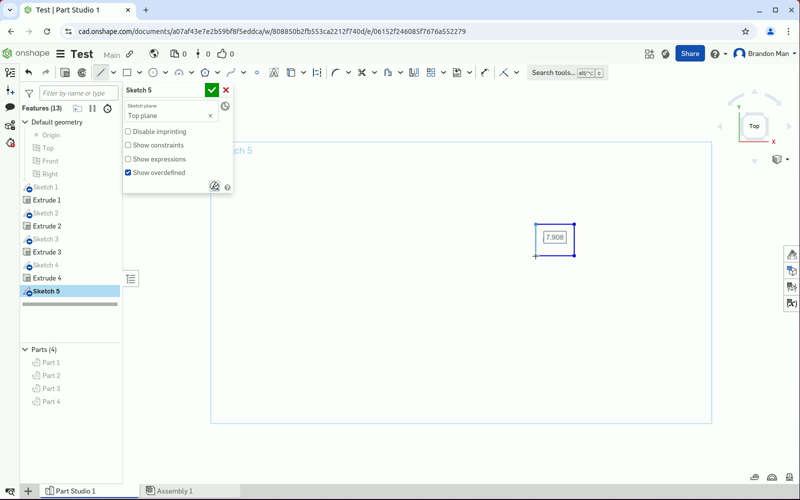
key(esc)
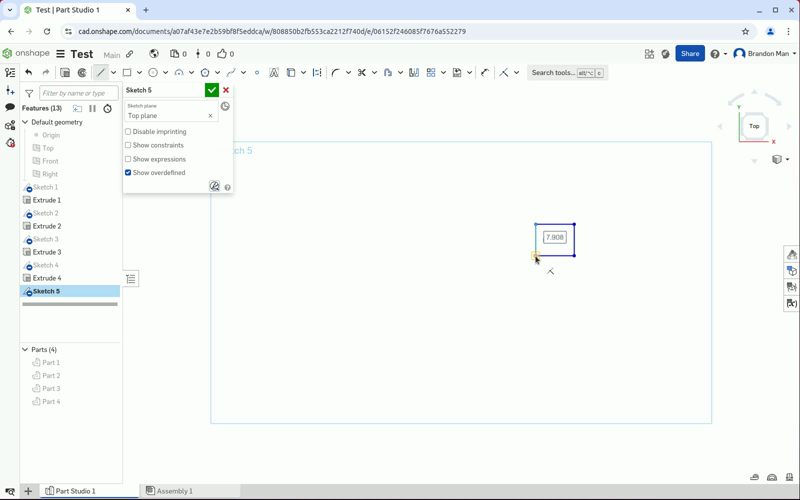
mouse_move(551, 231)
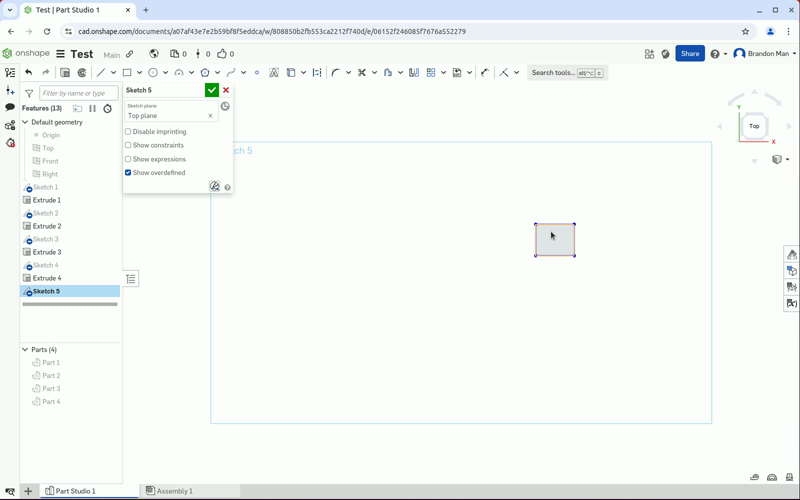
scroll(6)
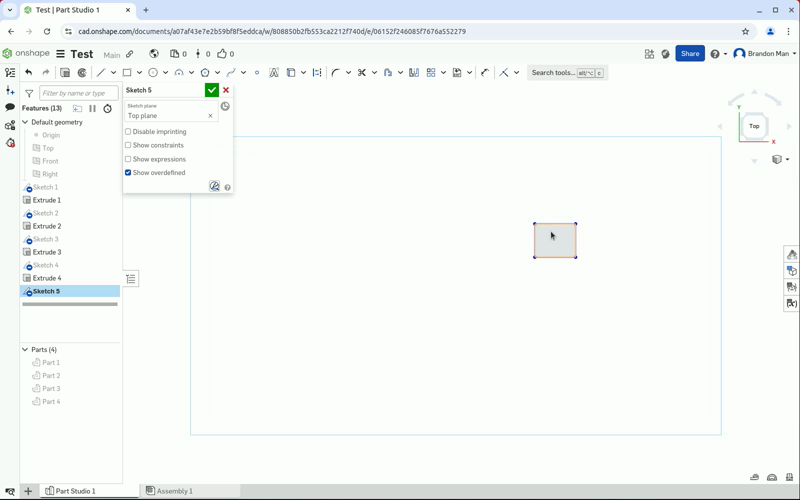
scroll(6)
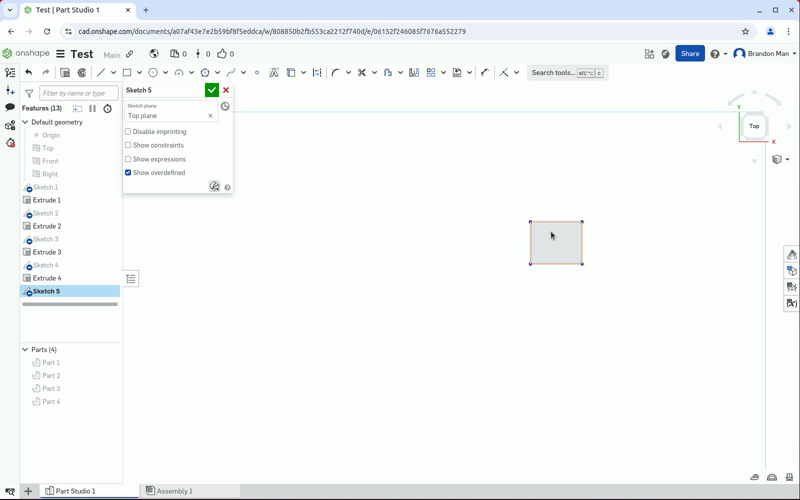
scroll(6)
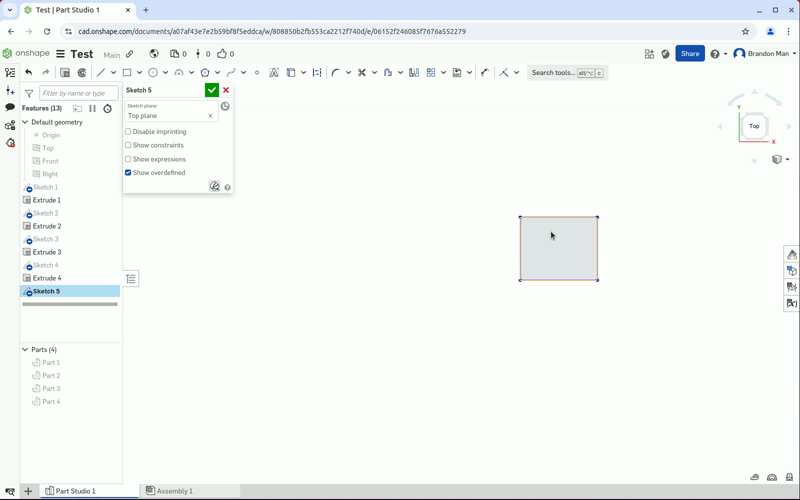
scroll(6)
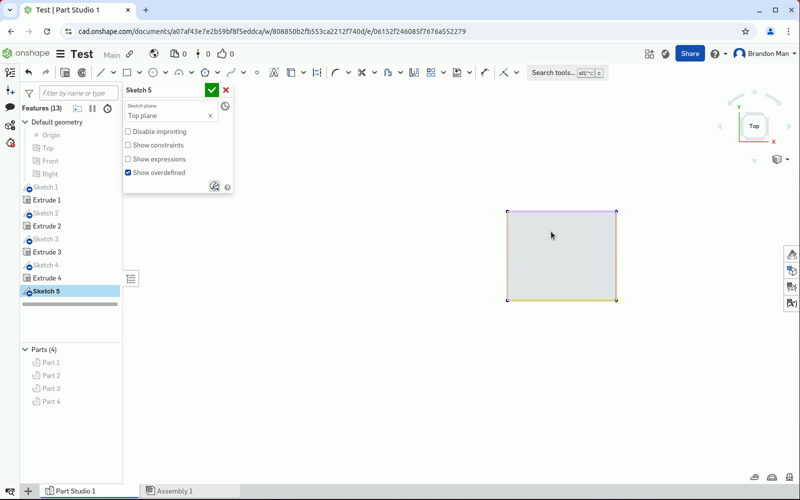
scroll(6)
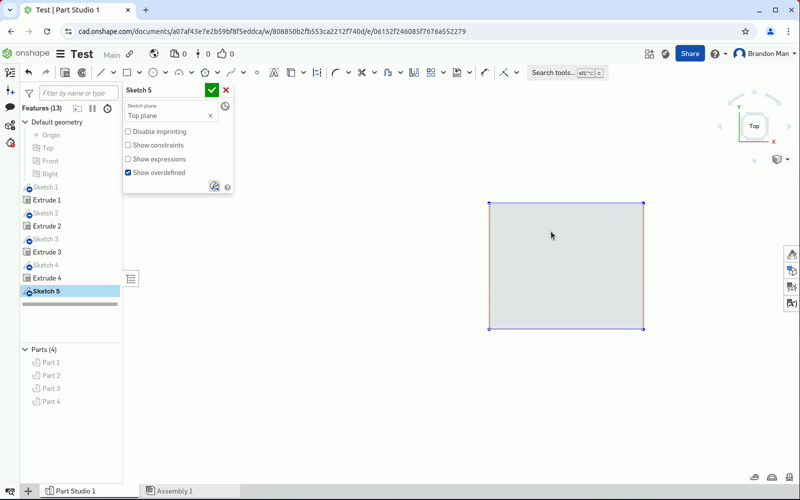
scroll(6)
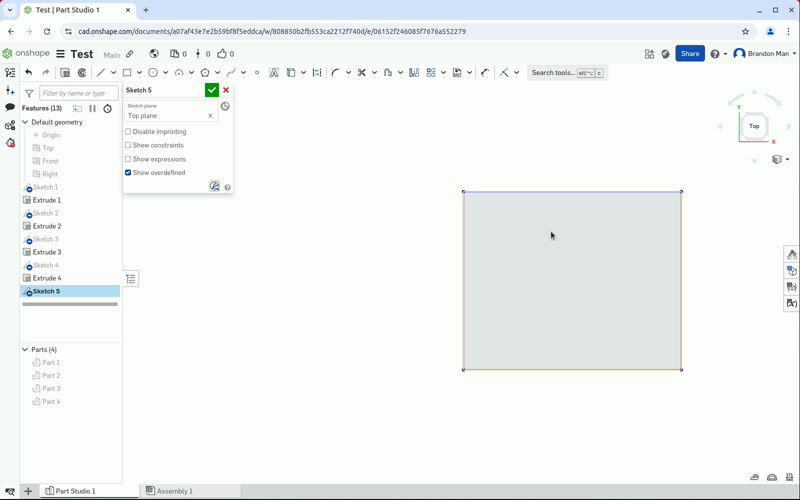
scroll(6)
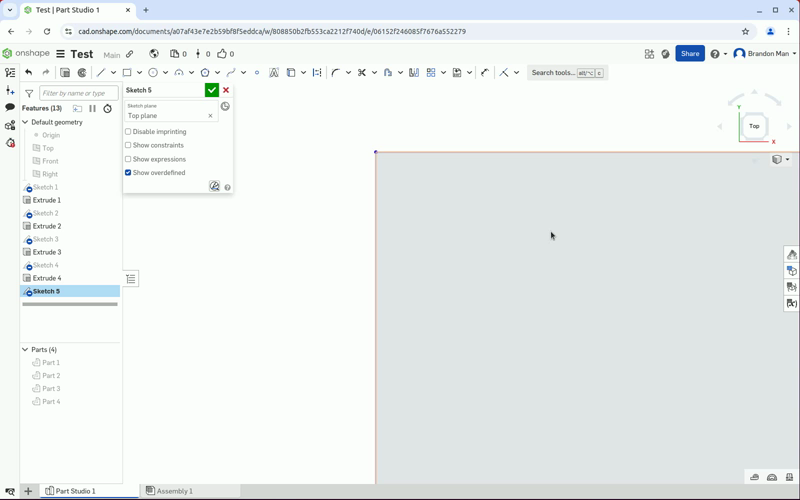
click(551, 231)
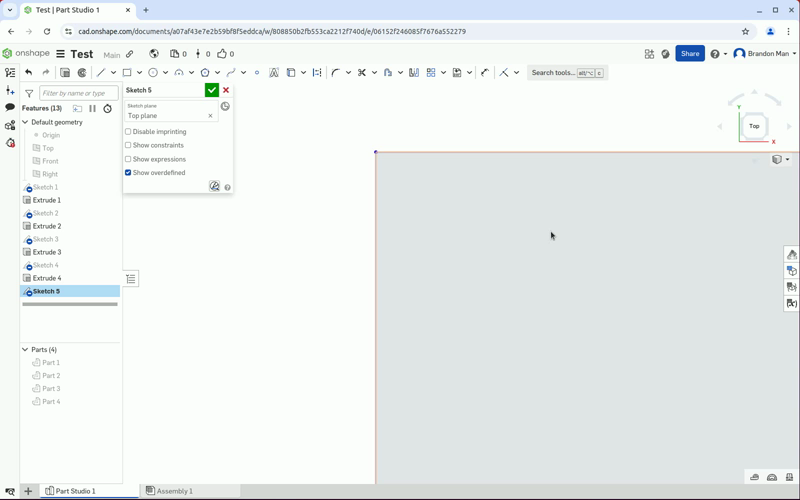
scroll(-6)
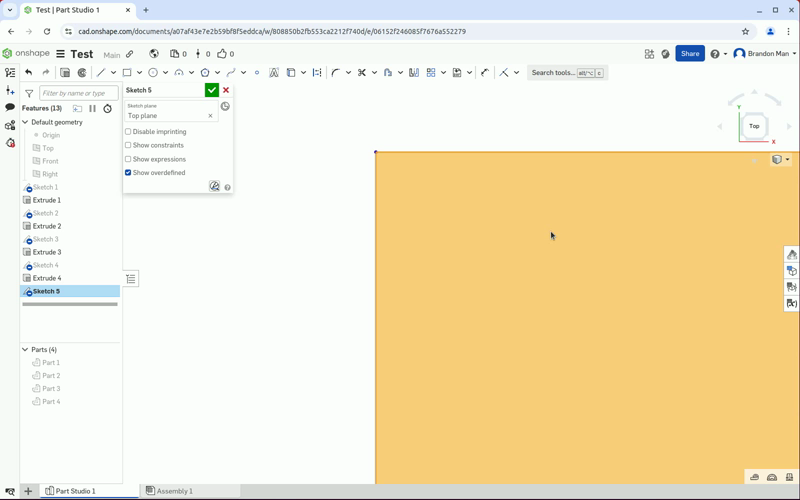
scroll(-6)
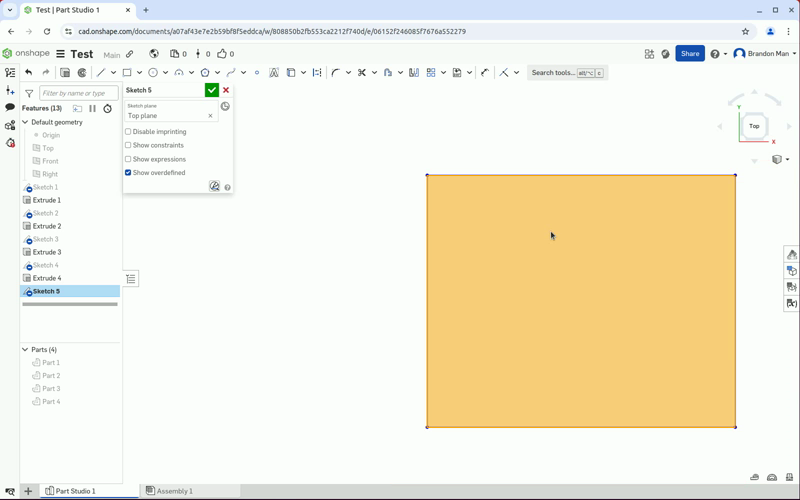
scroll(-6)
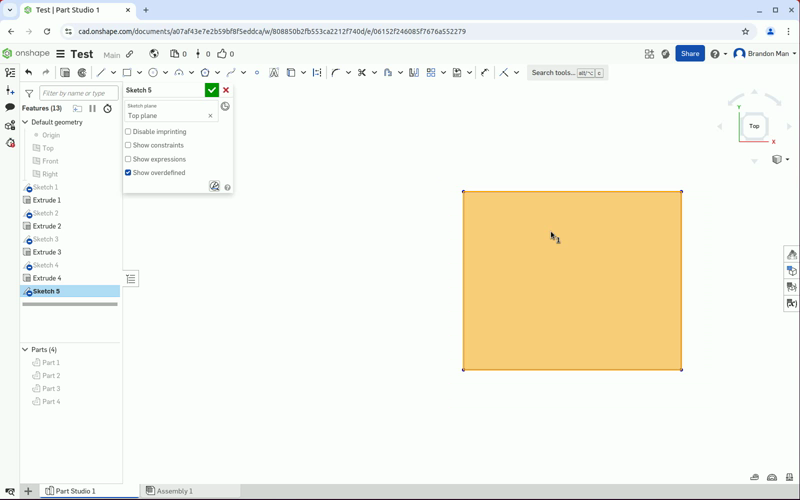
scroll(-6)
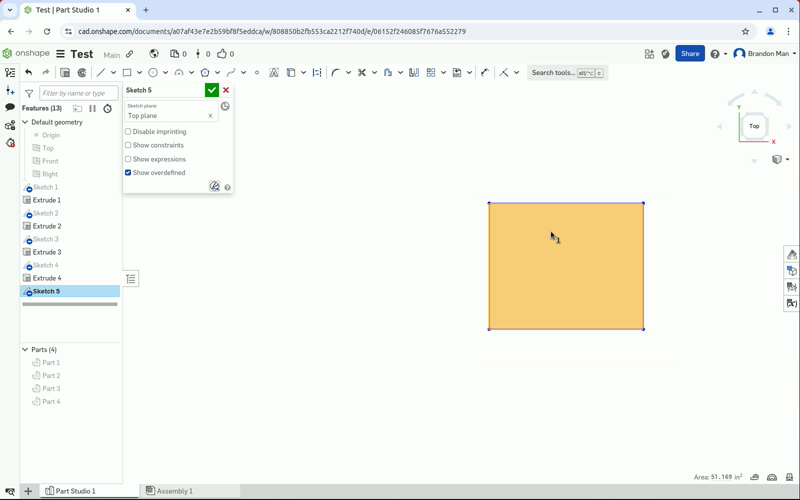
scroll(-6)
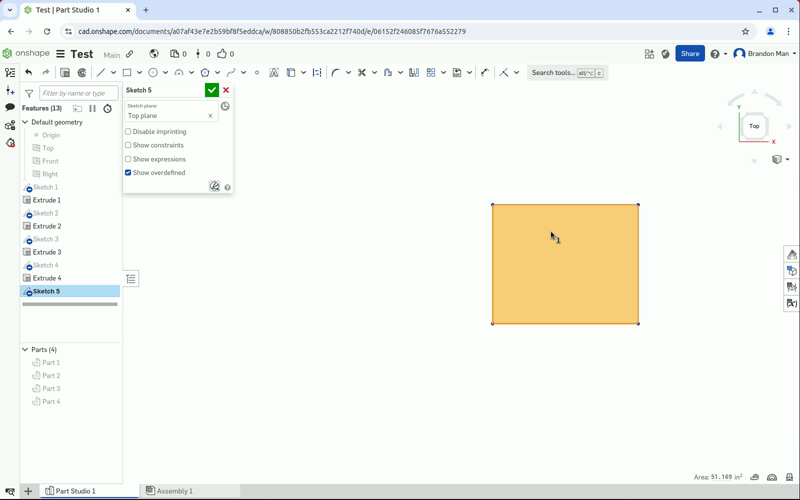
scroll(-6)
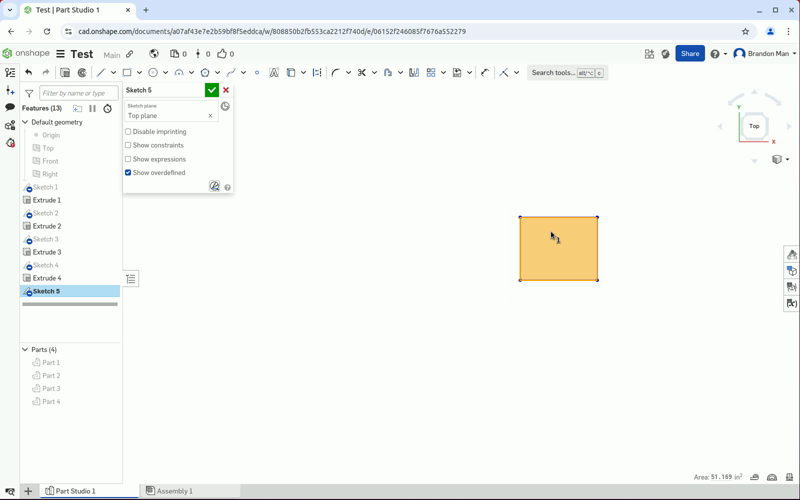
scroll(-6)
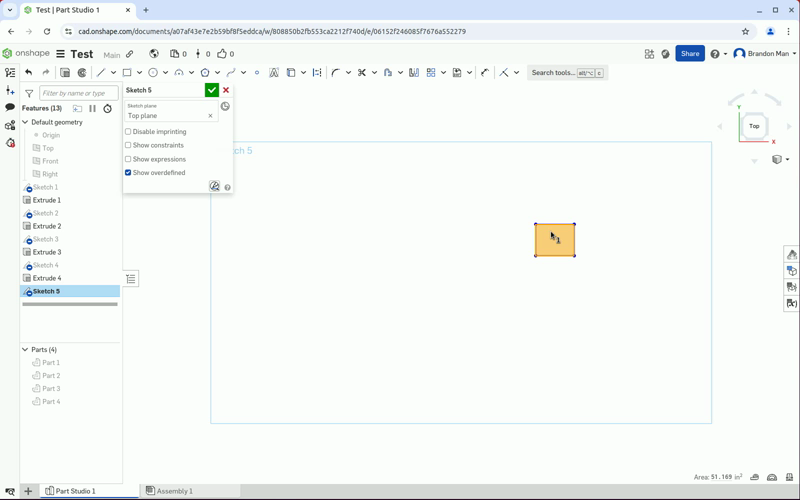
mouse_move(73, 352)
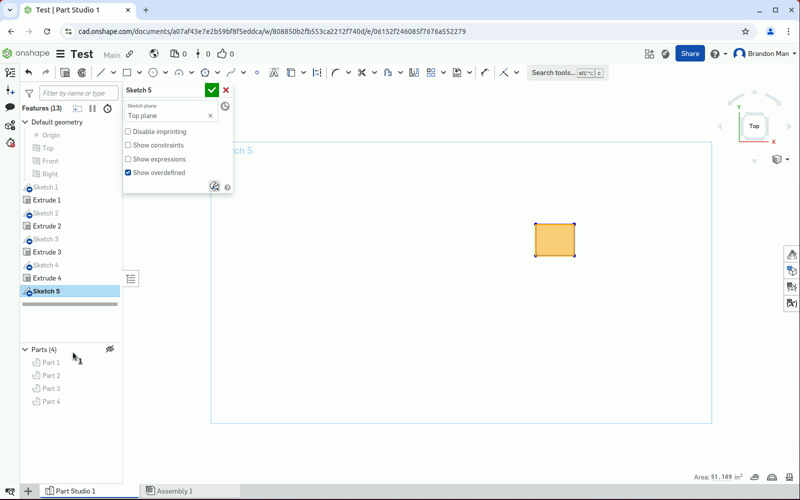
key(shift+y)
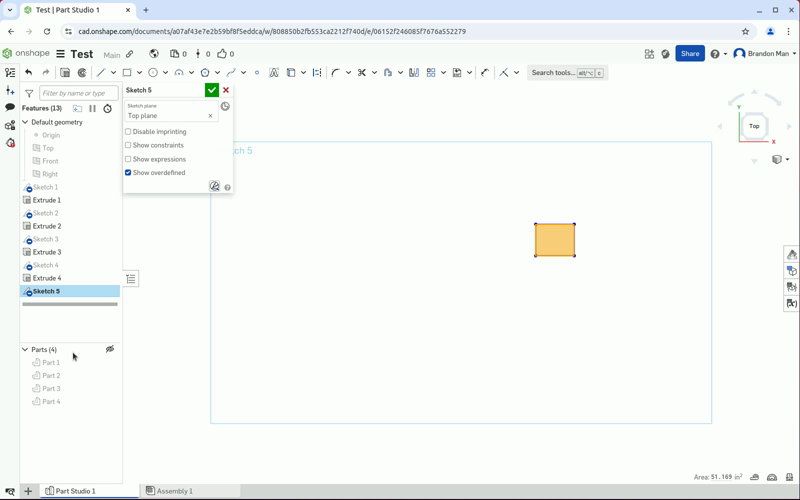
key(shift+e)
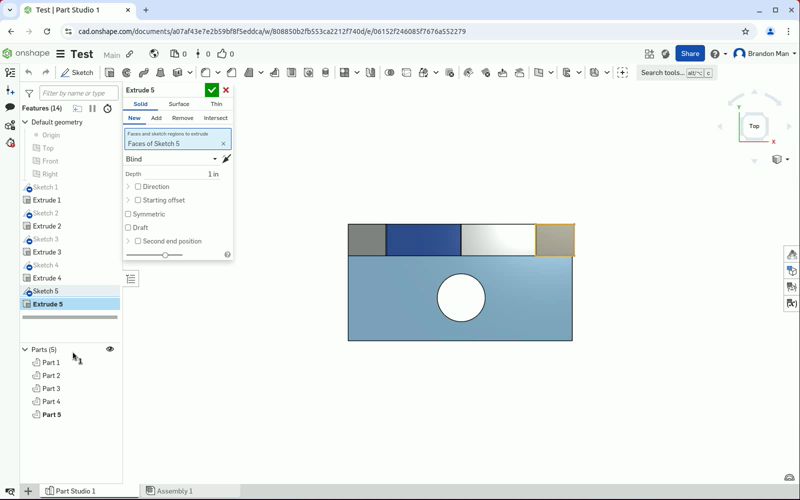
mouse_move(143, 106)
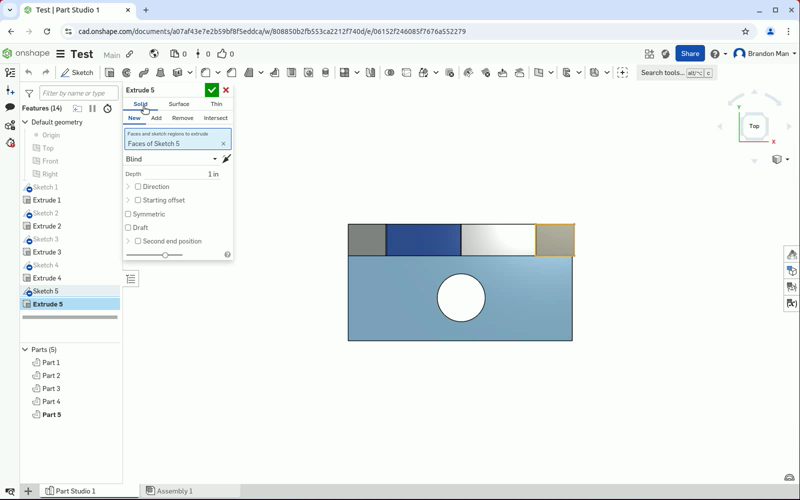
click(143, 106)
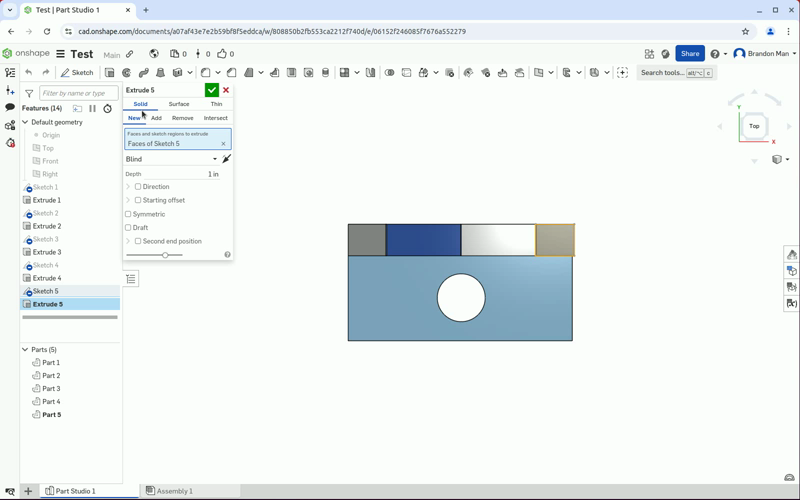
mouse_move(137, 120)
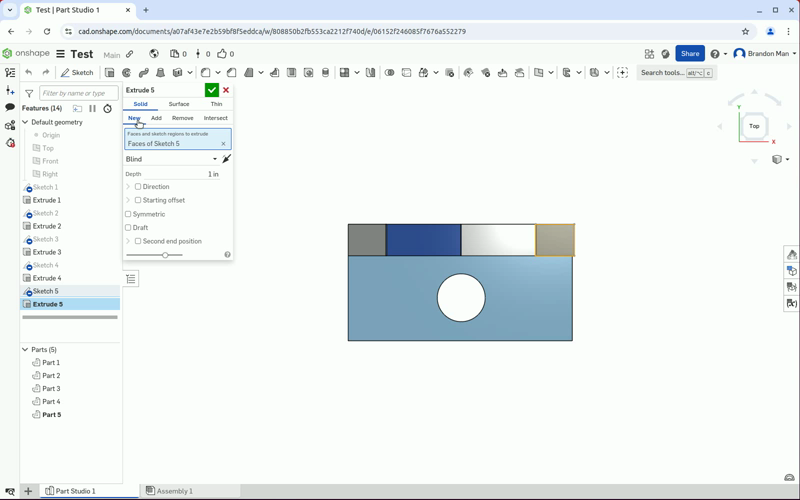
click(137, 120)
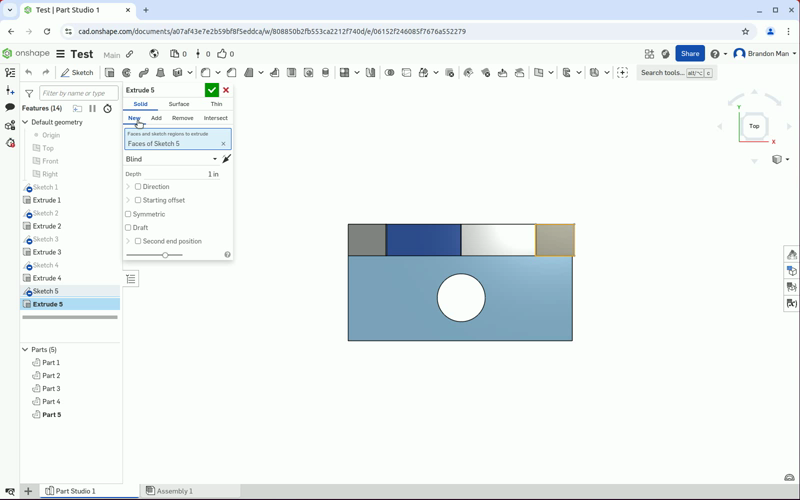
key(tab, 4)
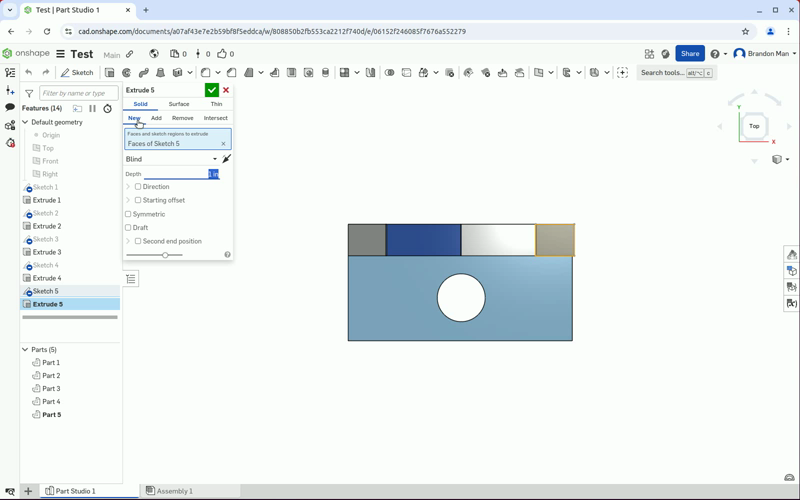
text(23.108)
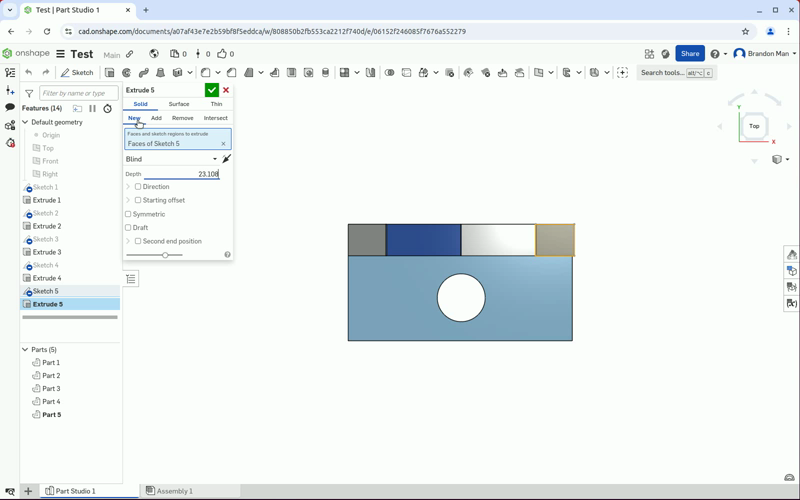
key(enter)
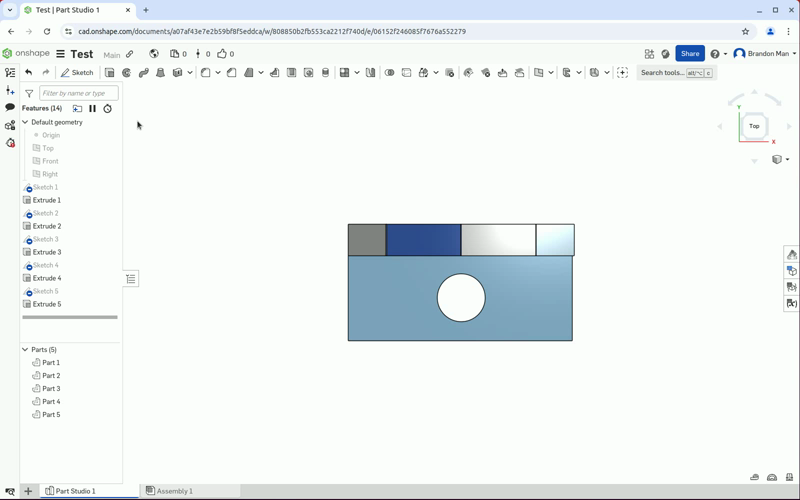
key(shift+h)
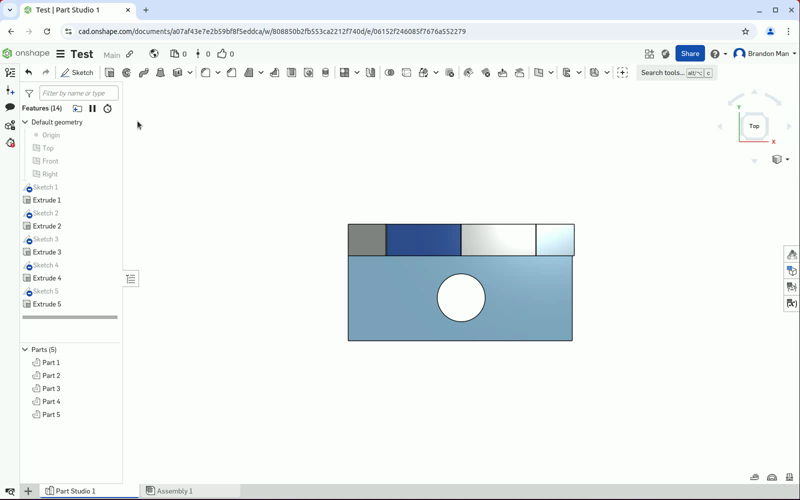
key(shift+h)
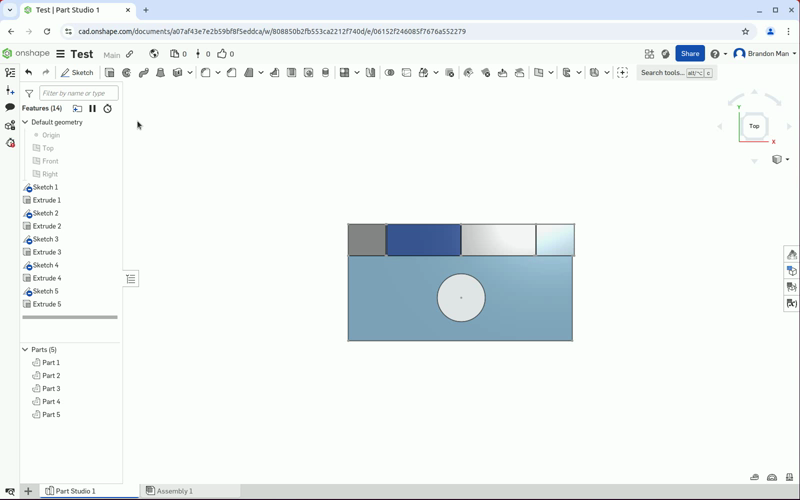
key(shift+7)
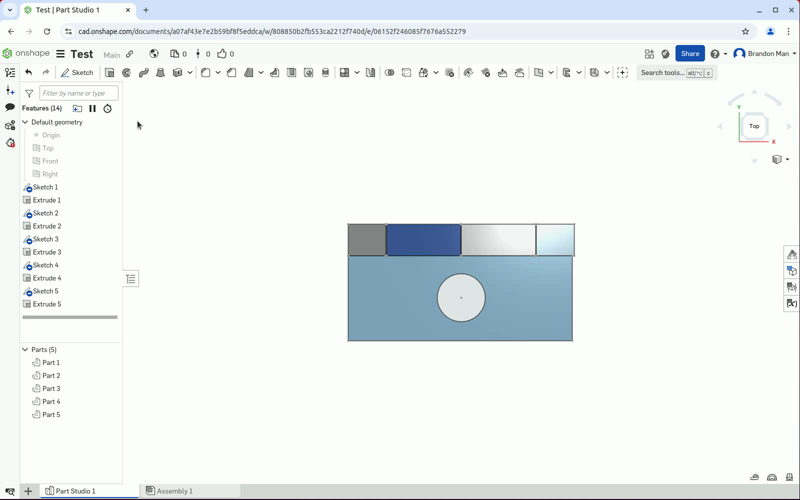
key(up, 3)
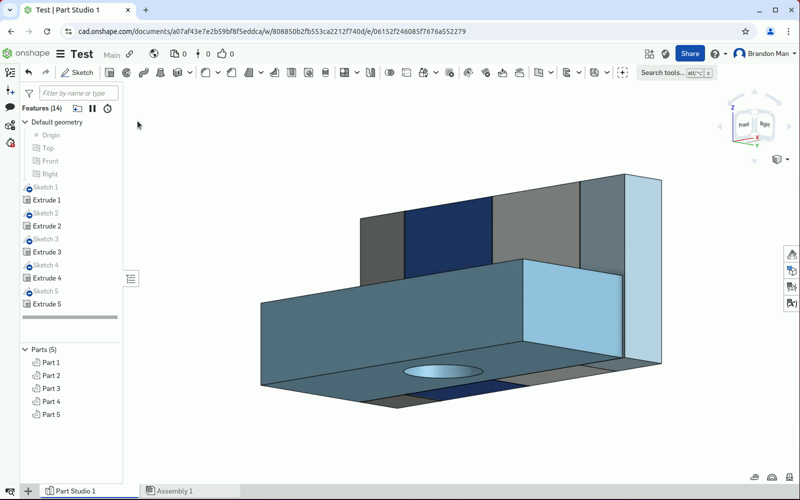
key(left, 3)
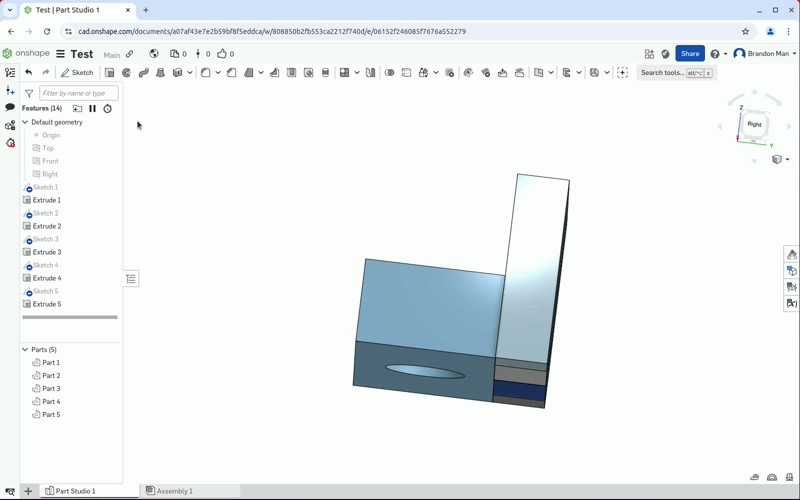
key(right, 3)
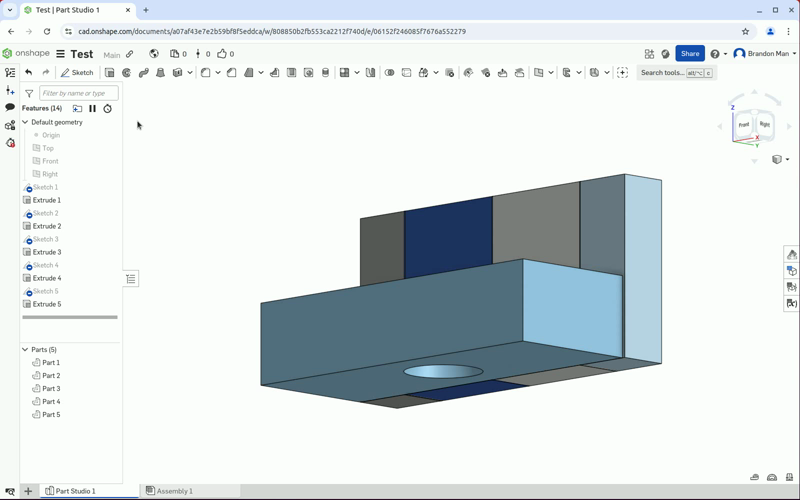
key(down, 3)
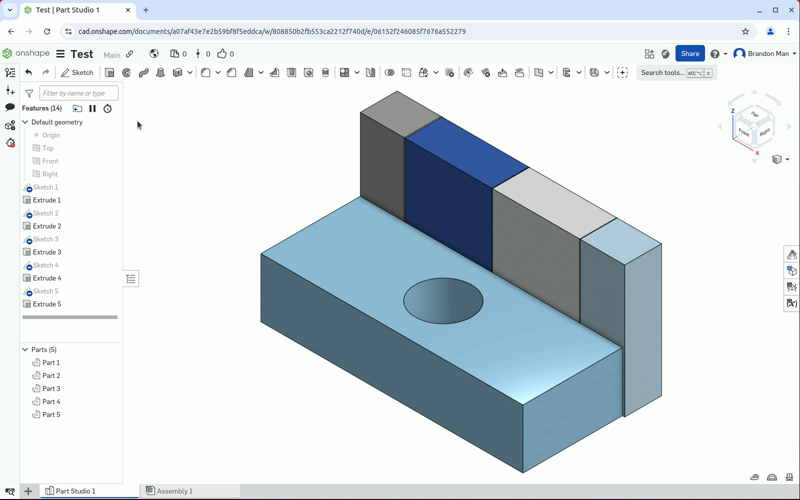
mouse_move(73, 189)
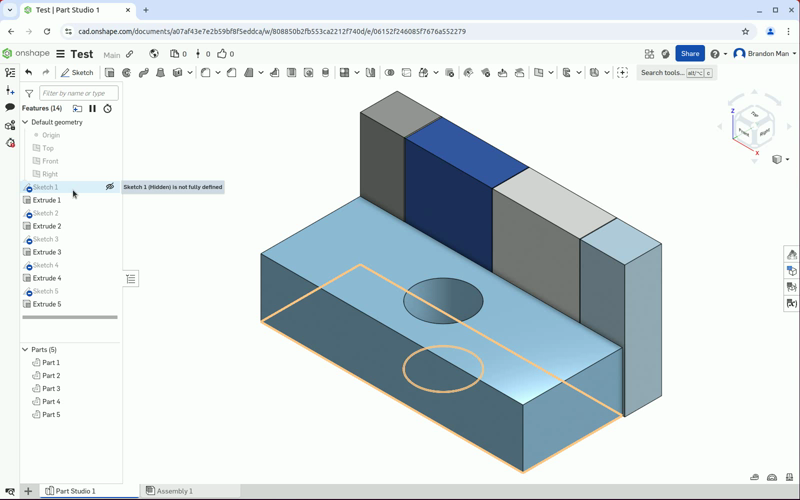
click(73, 189)